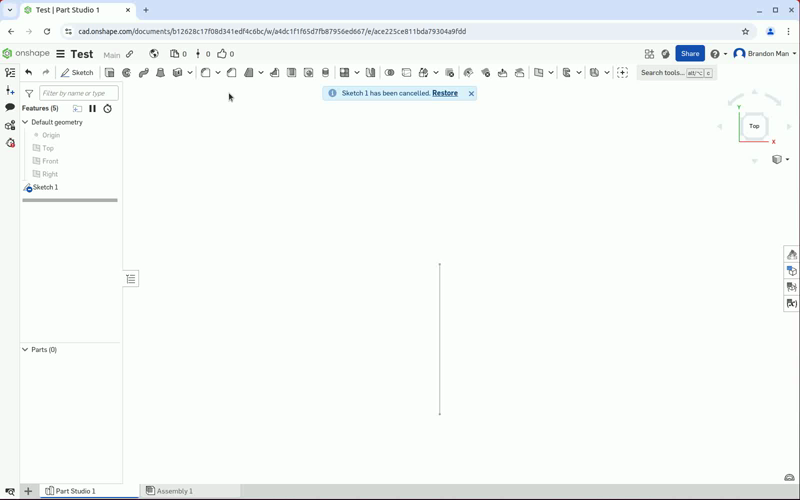
key(shift+h)
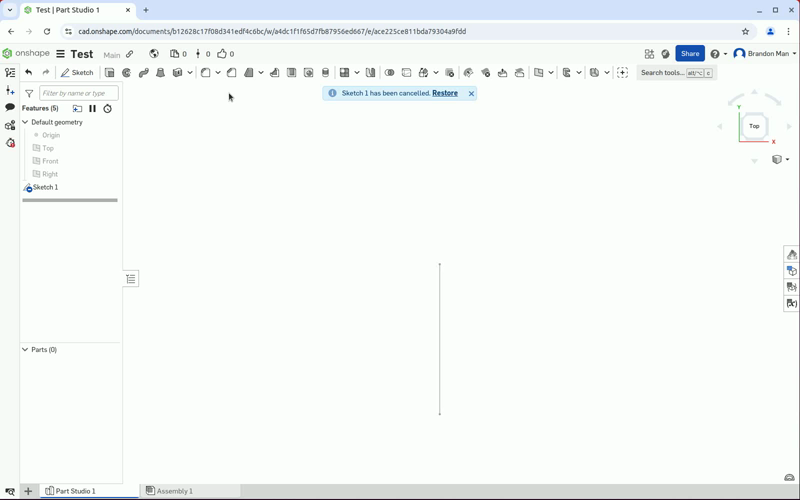
key(shift+s)
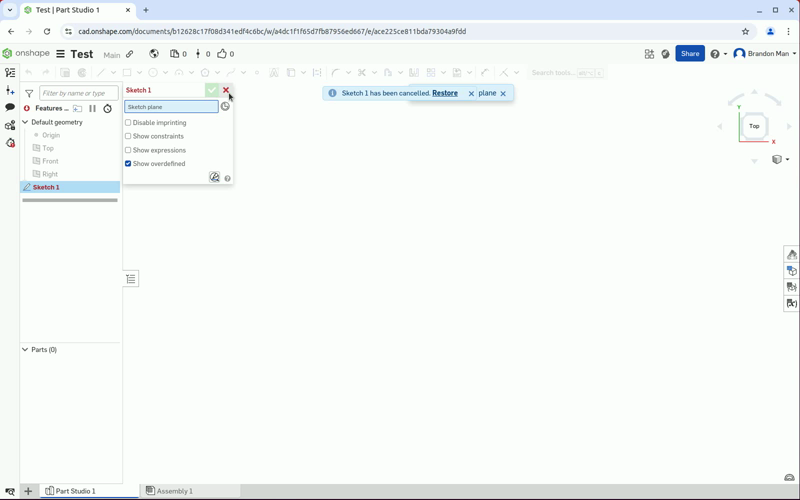
mouse_move(73, 150)
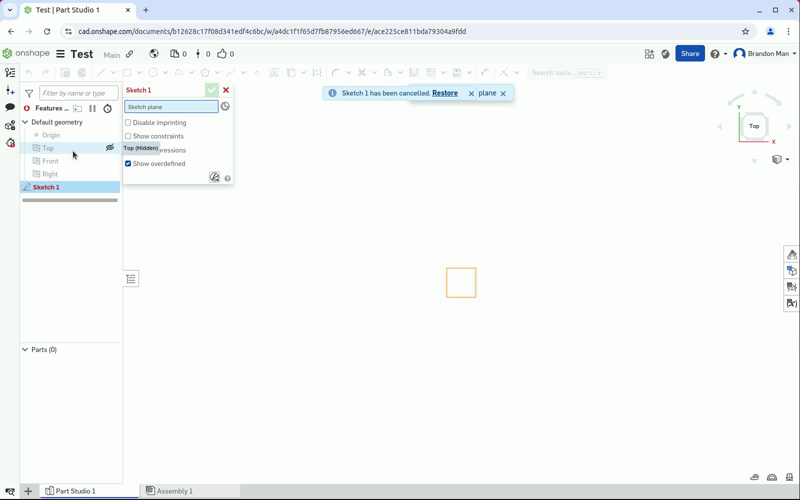
click(73, 150)
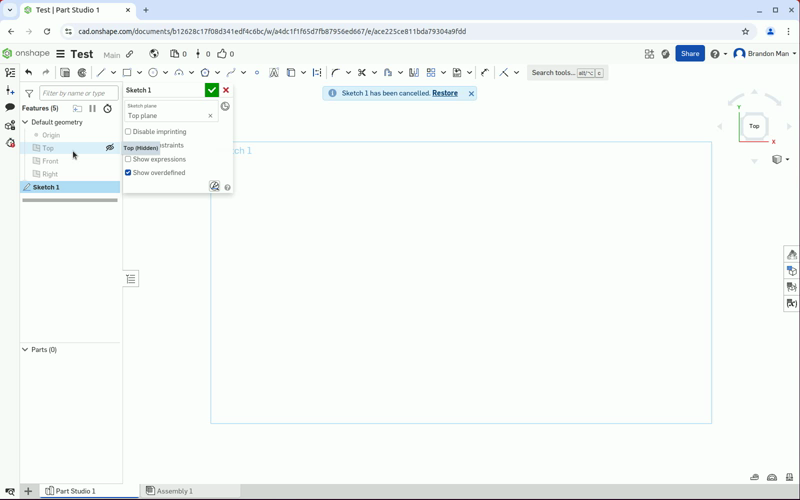
mouse_move(73, 352)
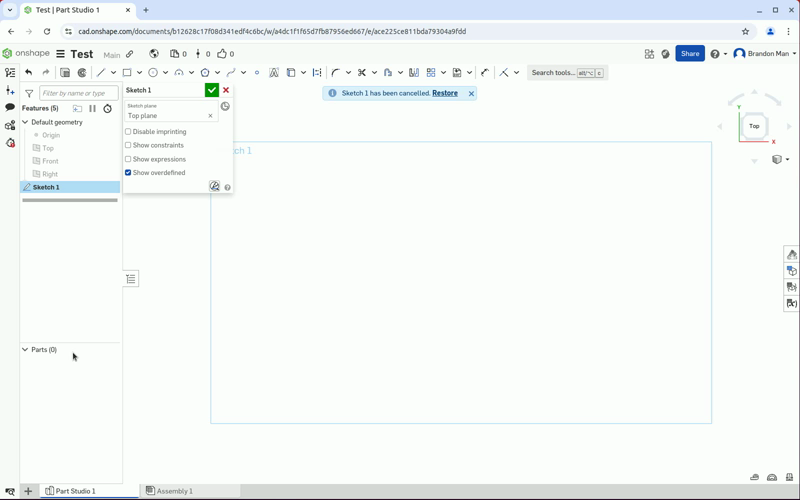
key(y)
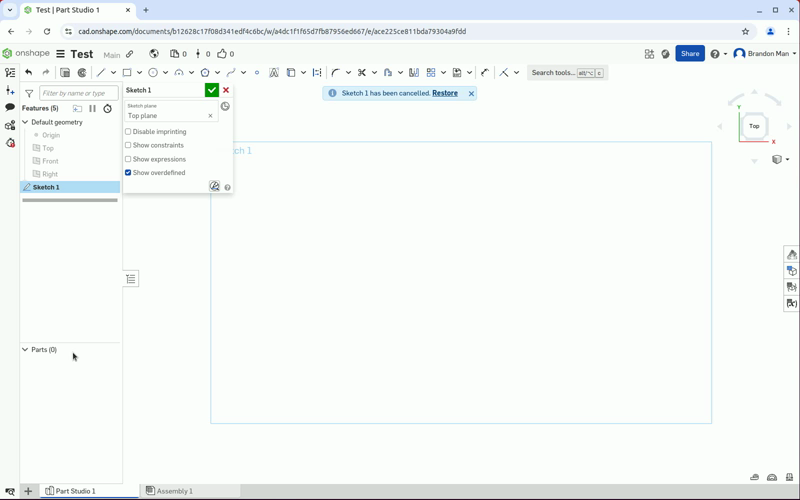
key(l)
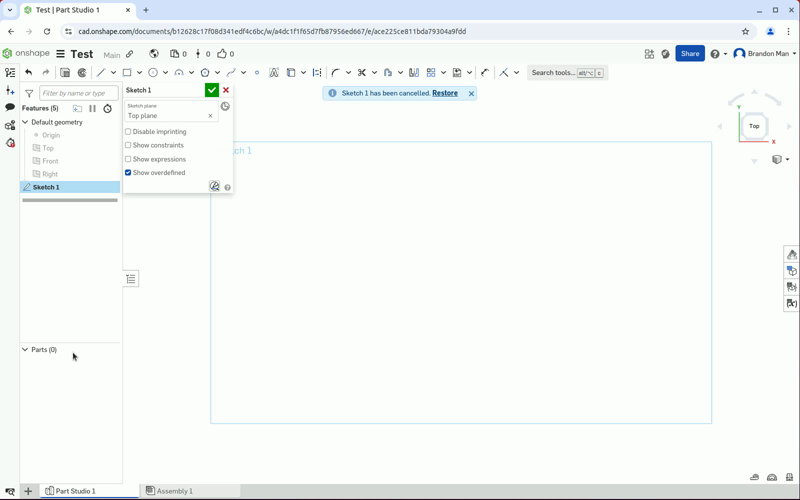
key_down(shift)
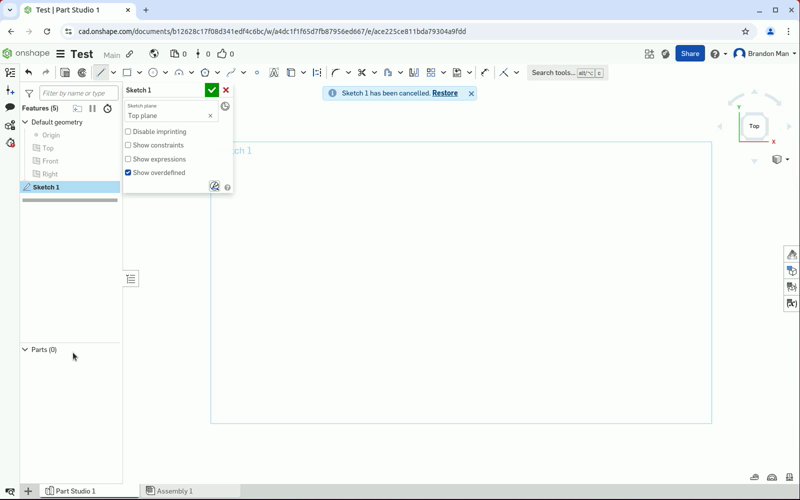
mouse_move(348, 285)
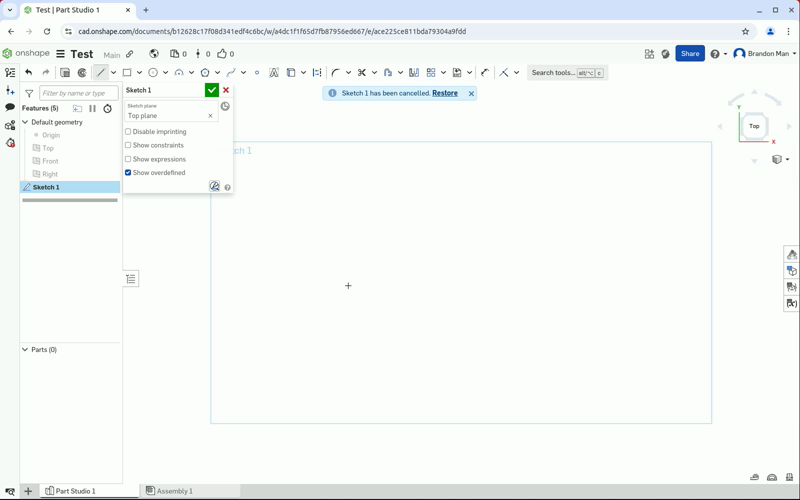
click(348, 285)
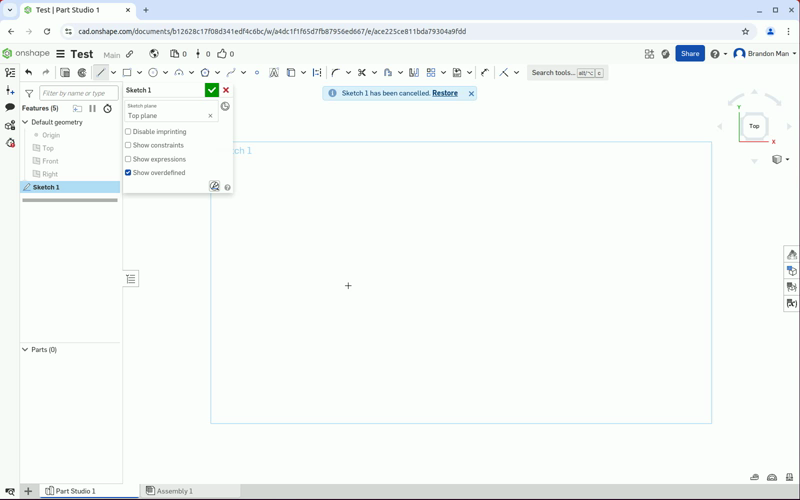
key_up(shift)
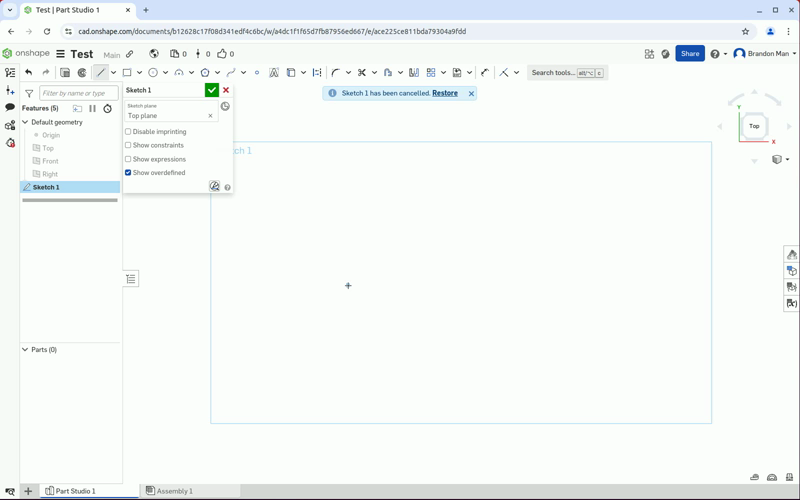
key_down(shift)
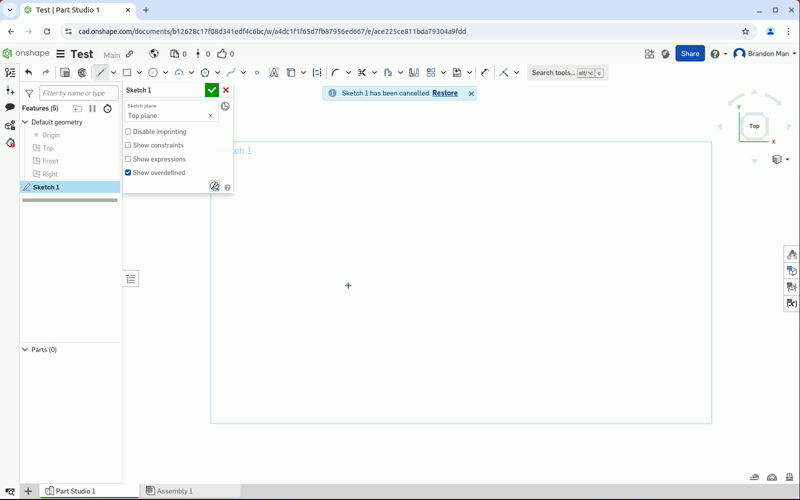
mouse_move(407, 381)
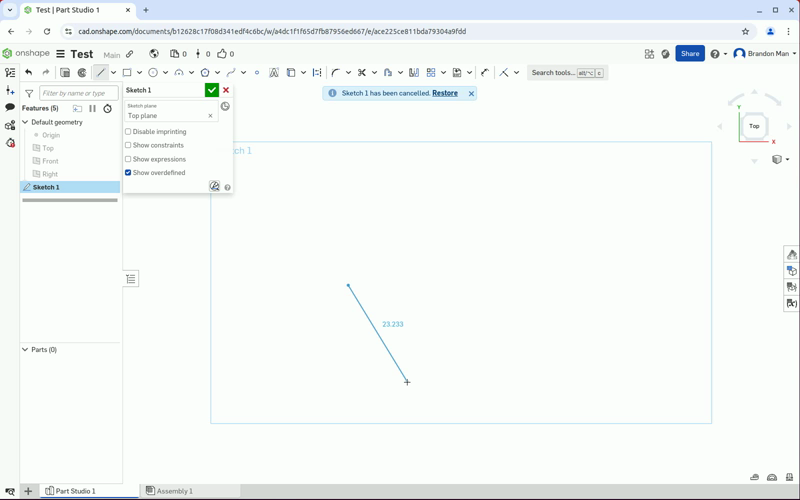
click(407, 381)
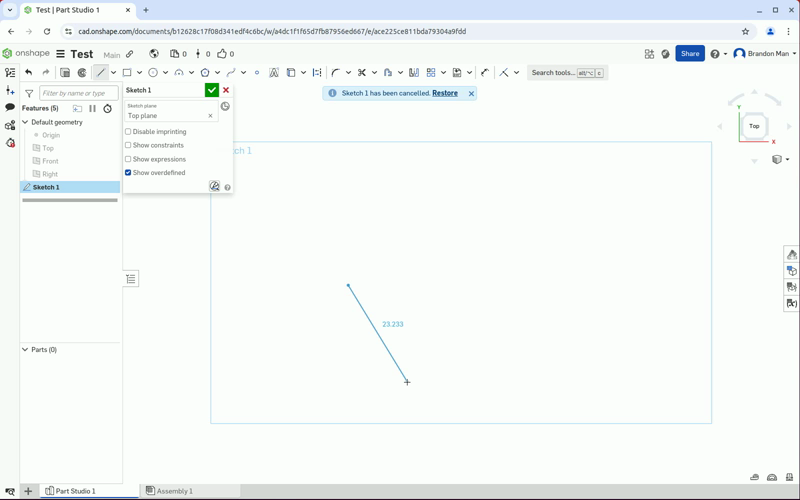
key_up(shift)
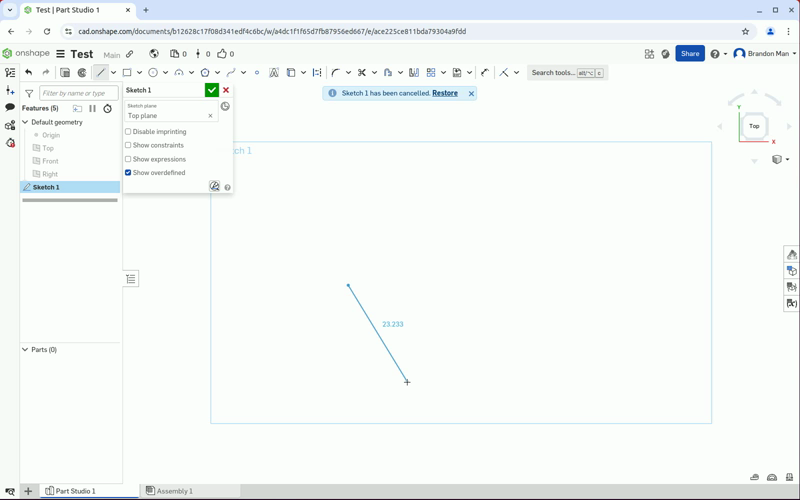
key_down(shift)
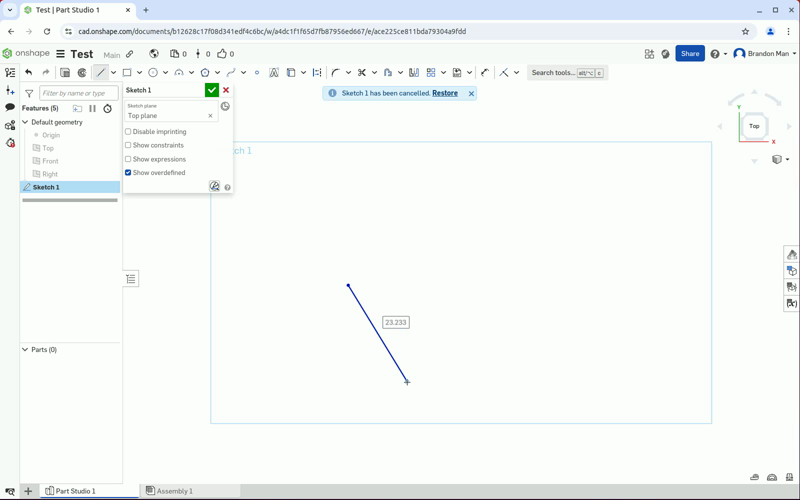
mouse_move(517, 379)
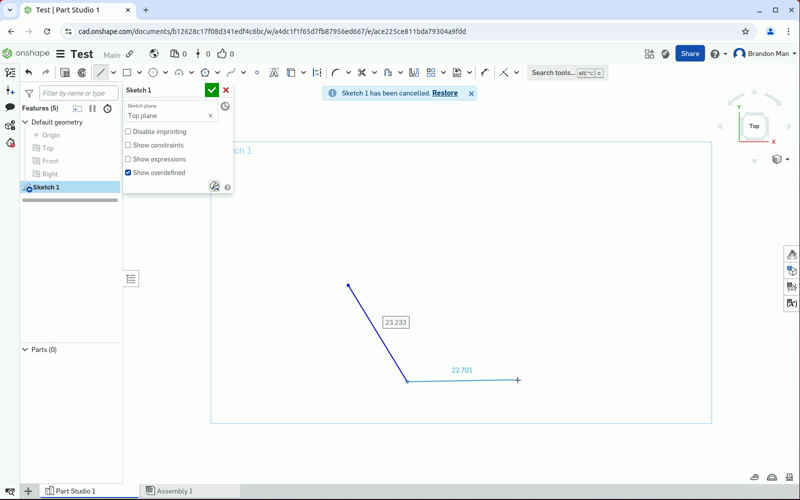
click(517, 379)
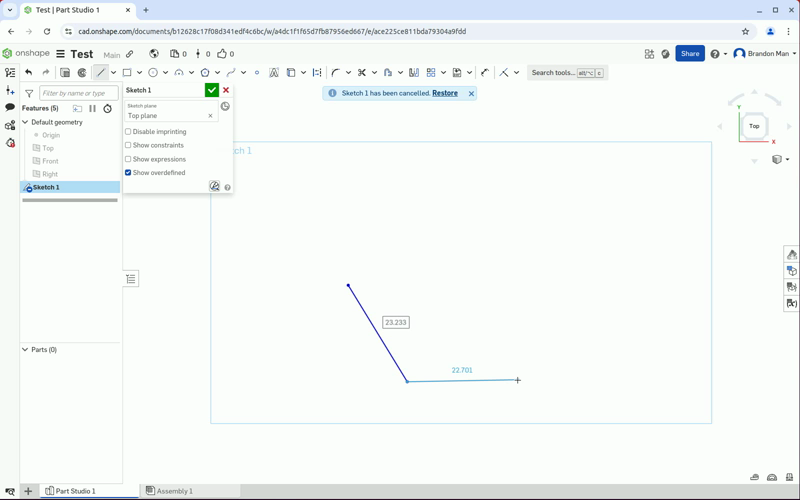
key_up(shift)
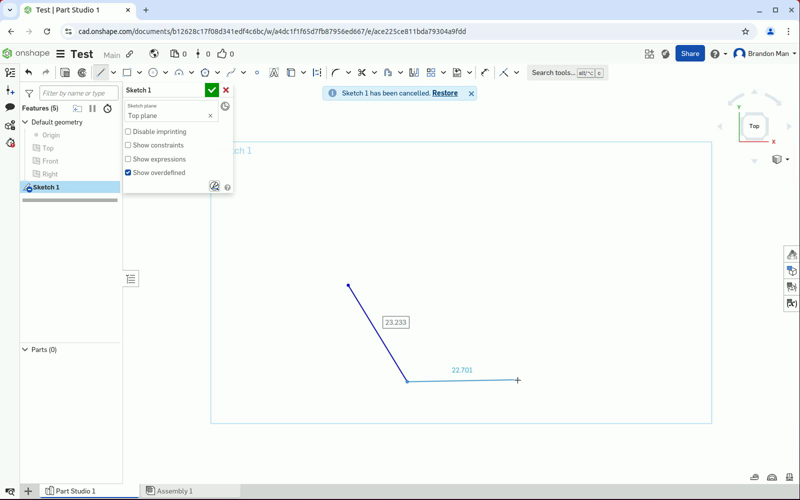
key_down(shift)
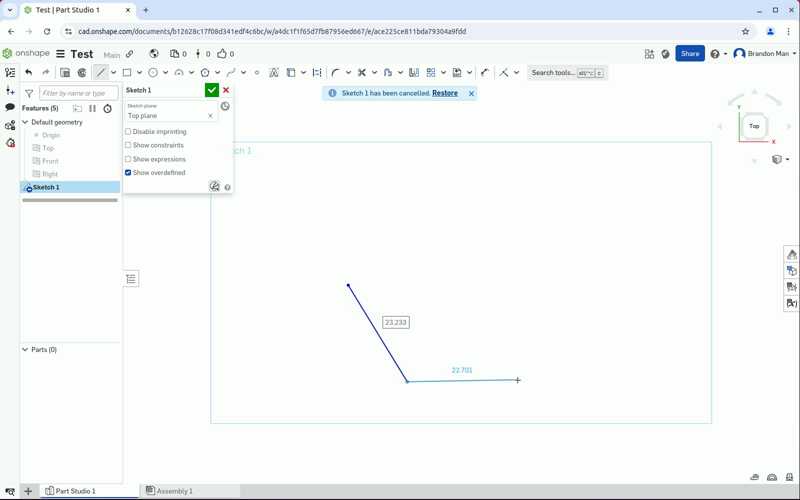
mouse_move(572, 280)
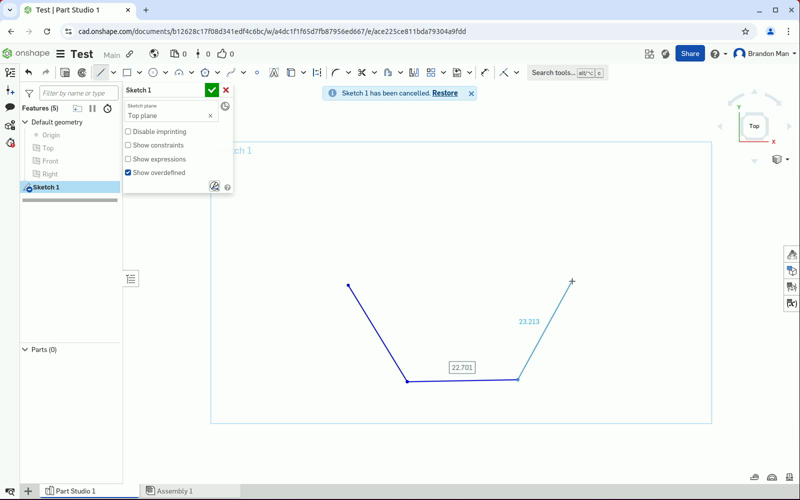
click(572, 280)
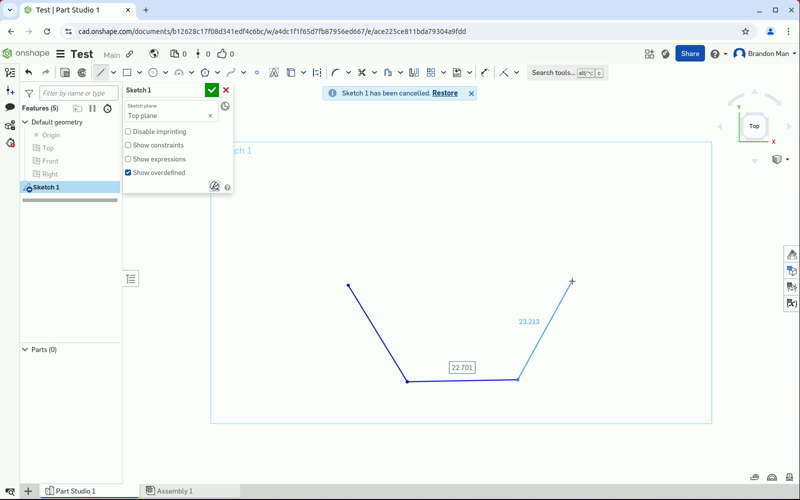
key_up(shift)
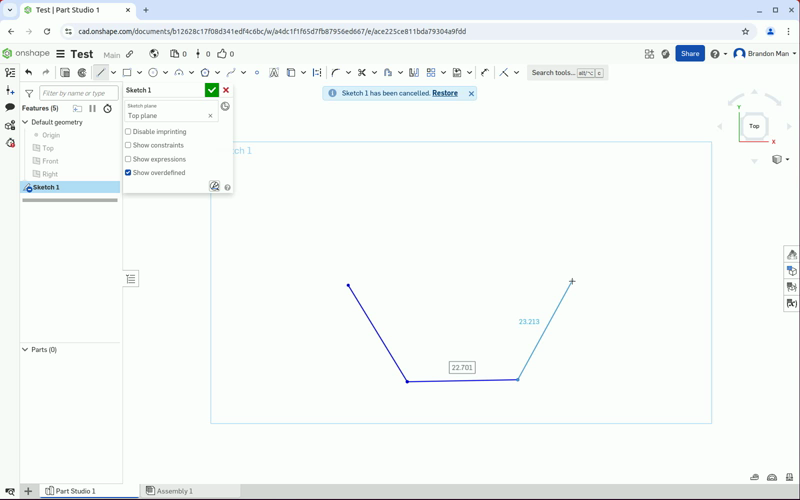
key_down(shift)
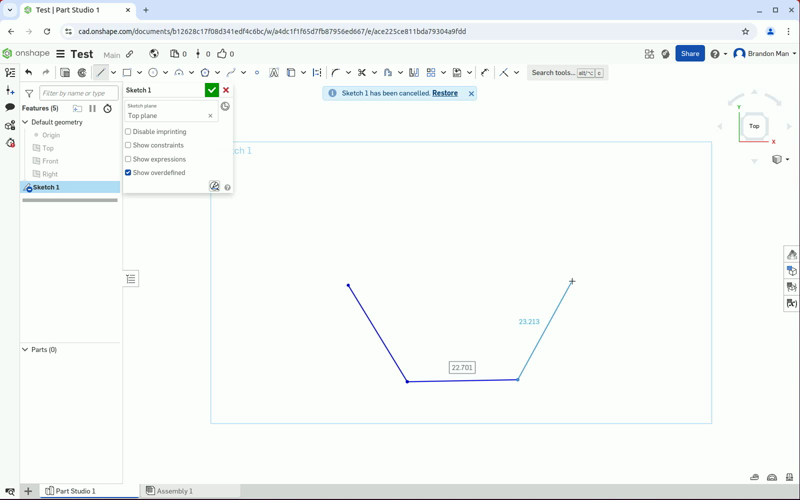
mouse_move(513, 183)
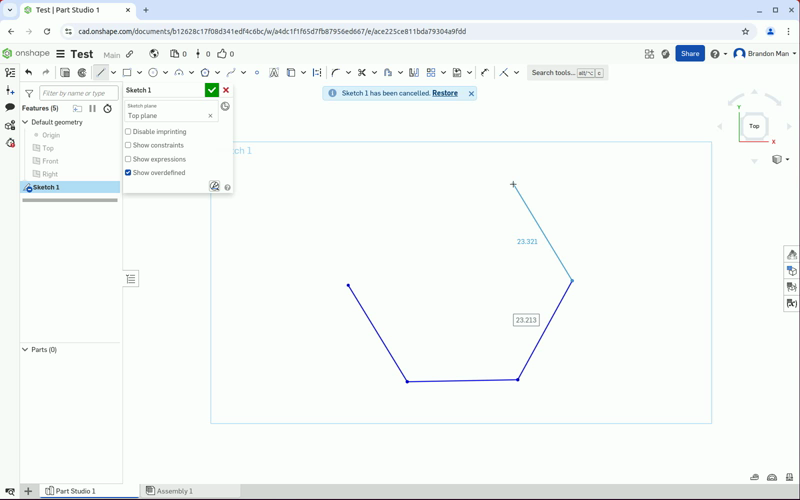
click(513, 183)
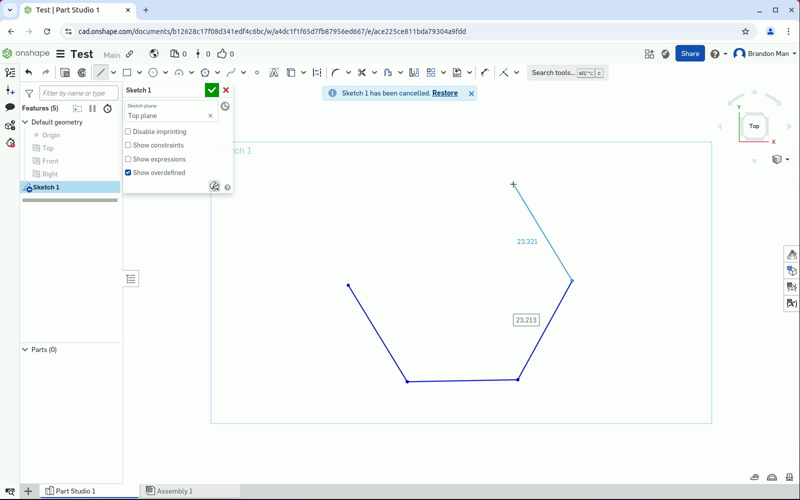
key_up(shift)
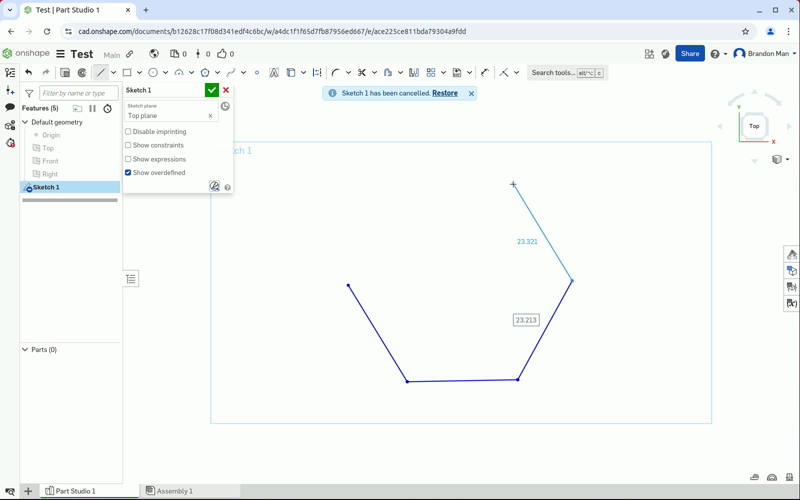
key_down(shift)
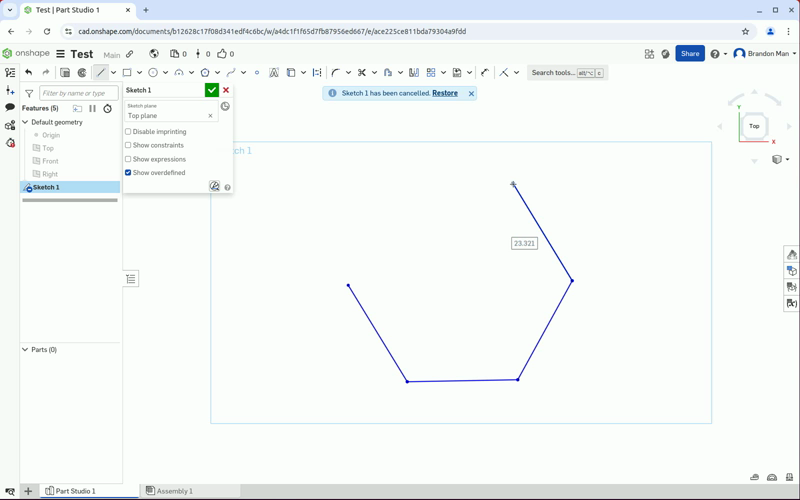
mouse_move(402, 186)
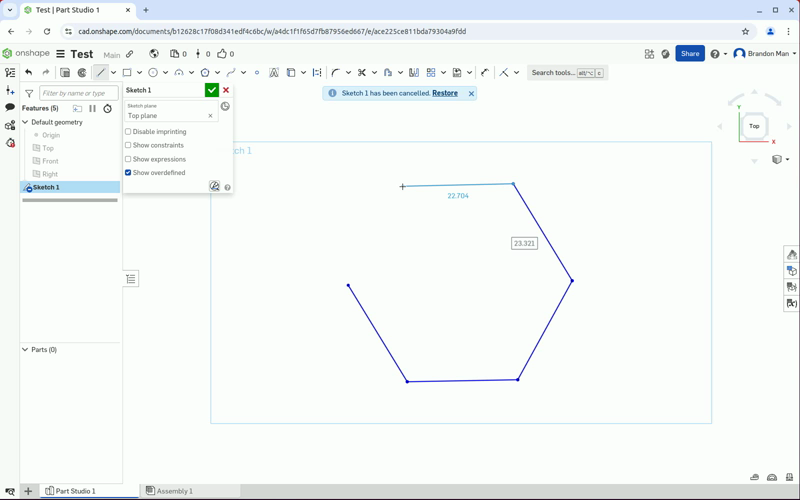
click(402, 186)
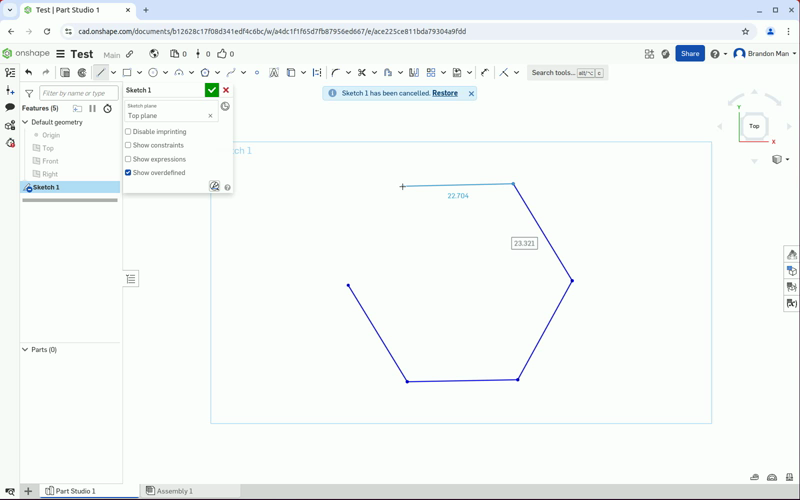
key_up(shift)
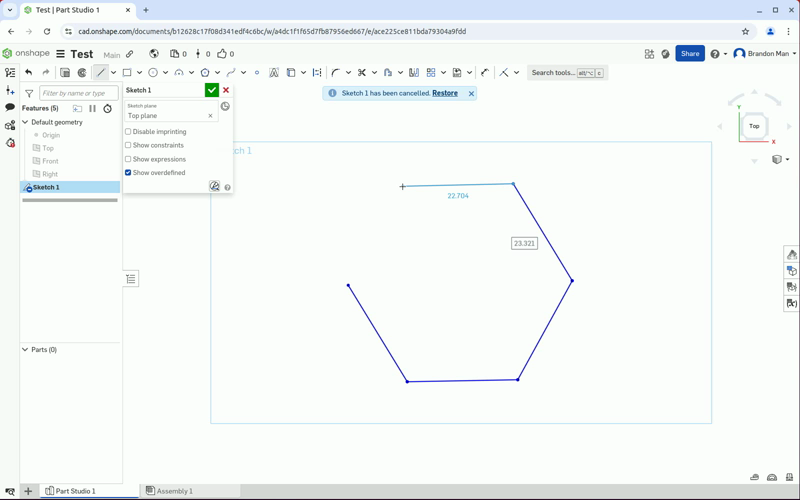
key_down(shift)
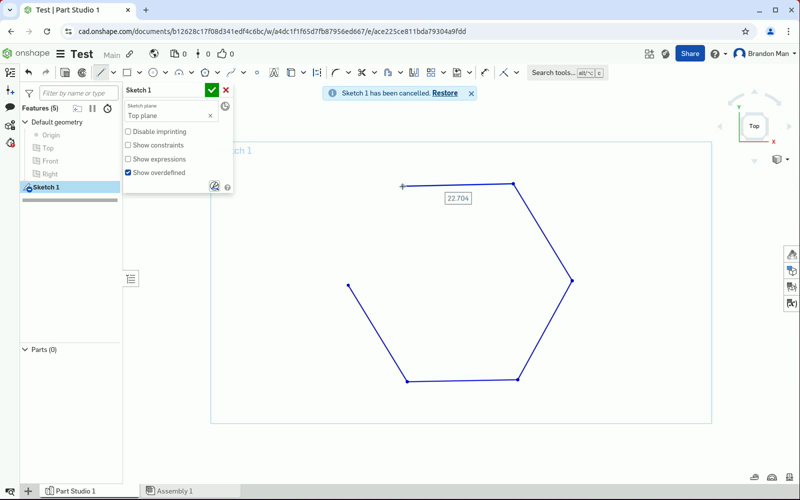
mouse_move(348, 285)
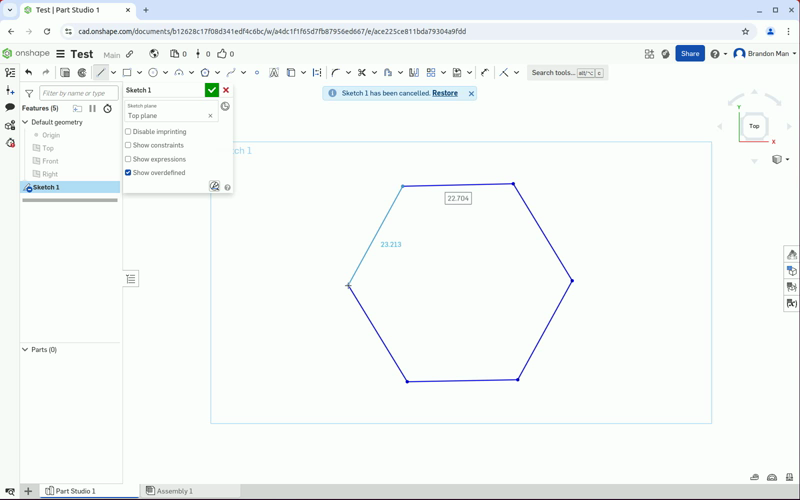
key_up(shift)
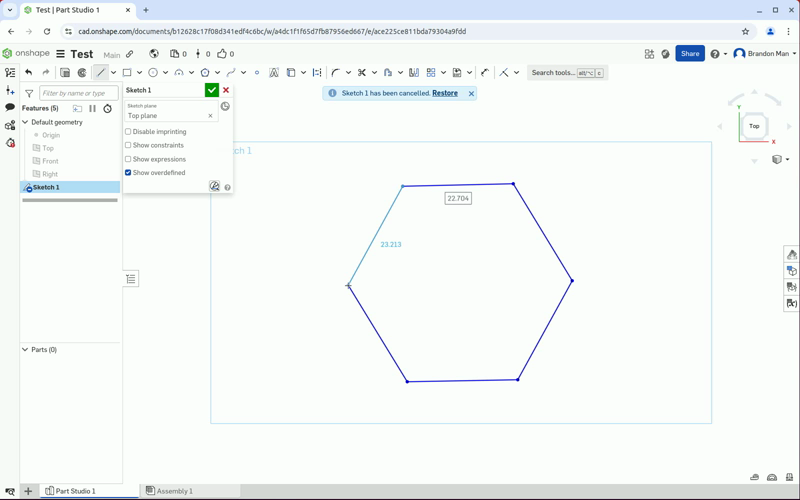
click(348, 285)
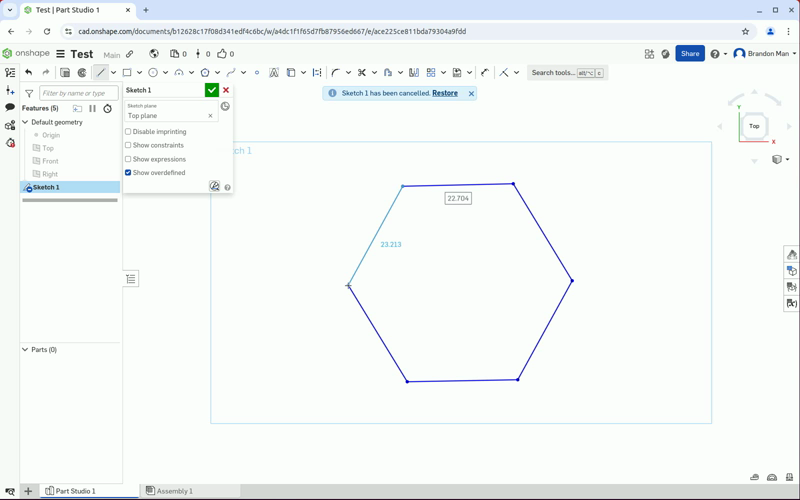
key(esc)
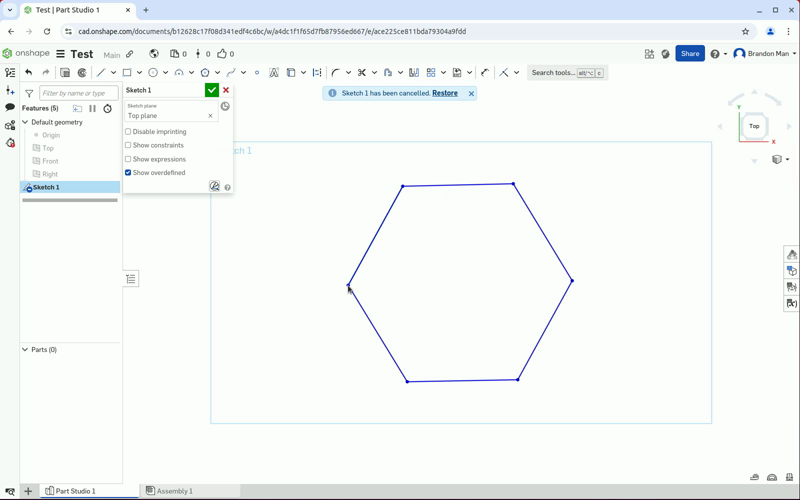
mouse_move(470, 253)
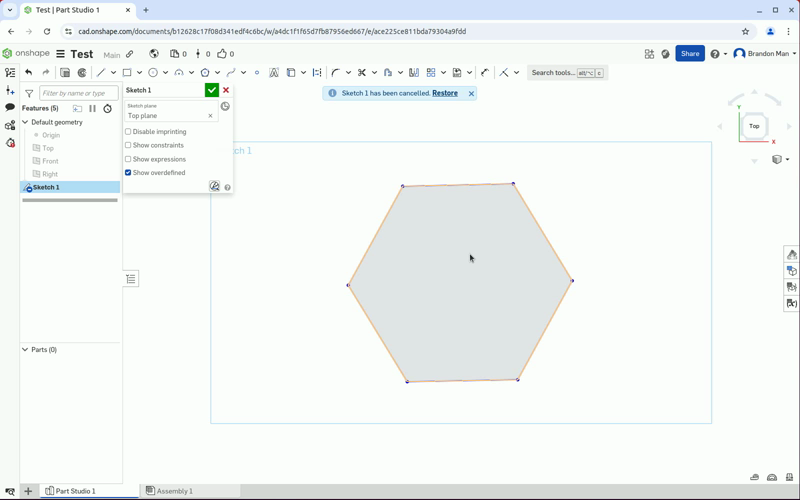
click(470, 253)
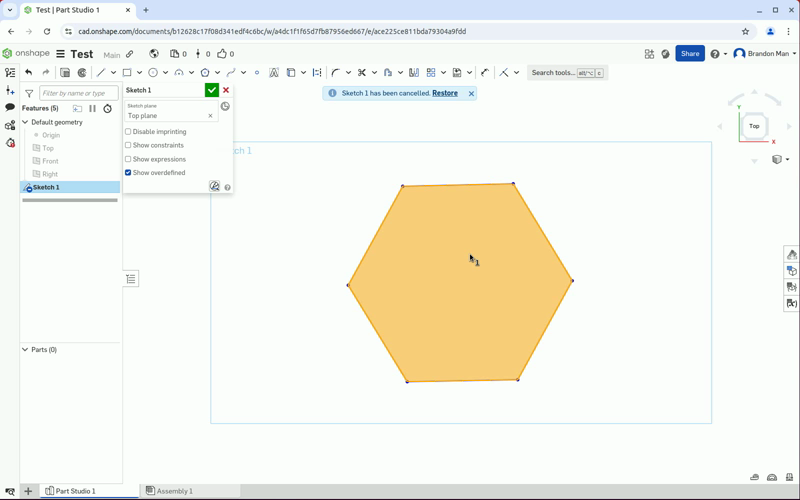
mouse_move(73, 352)
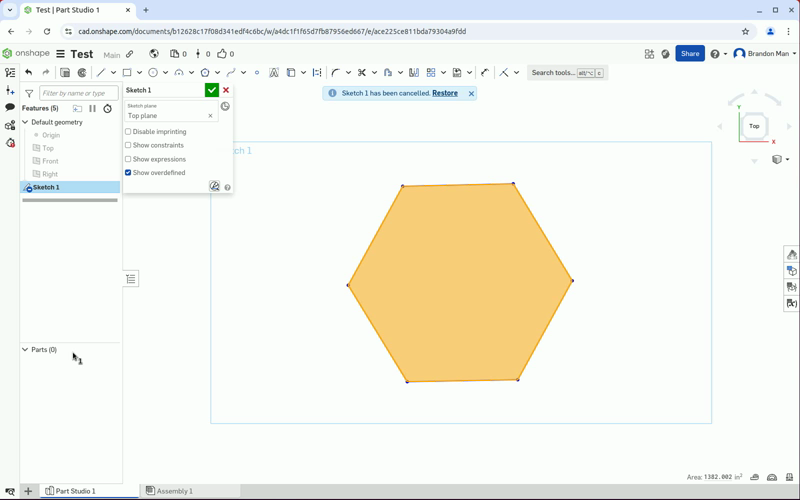
key(shift+y)
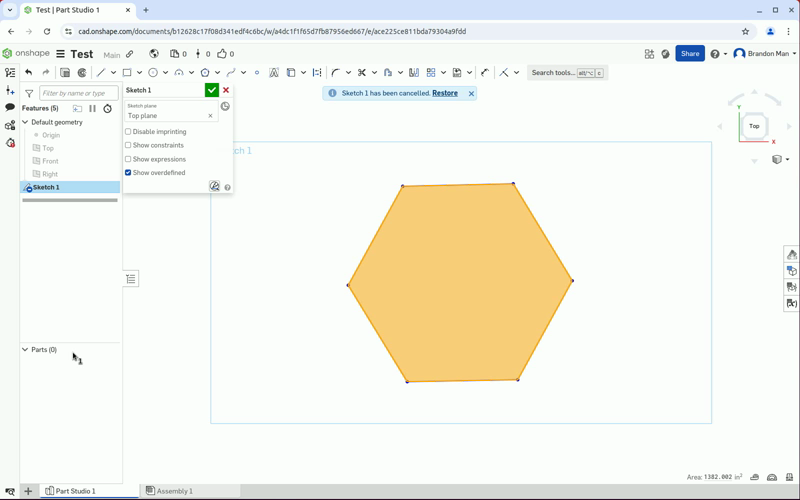
key(shift+e)
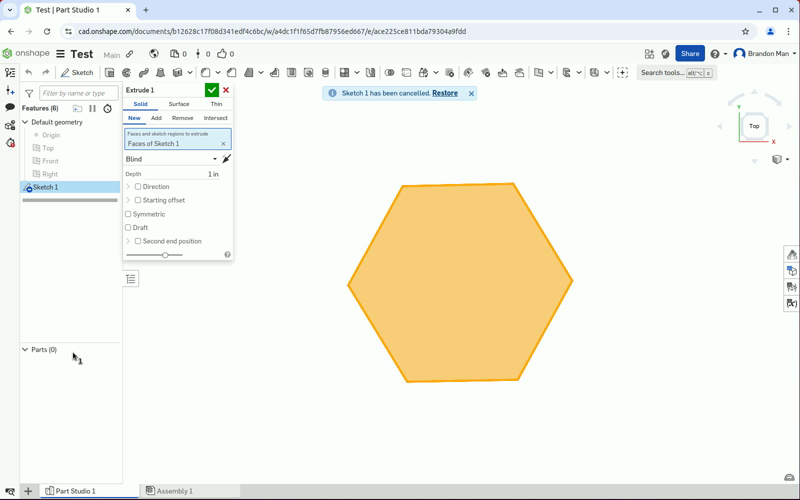
mouse_move(143, 106)
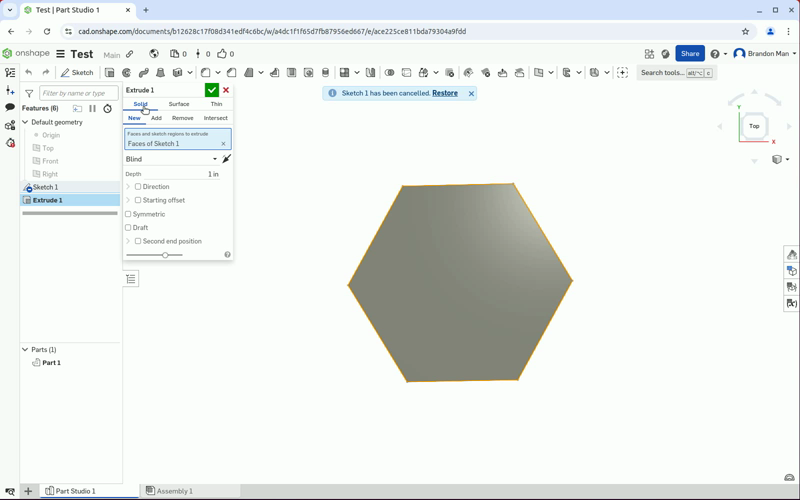
click(143, 106)
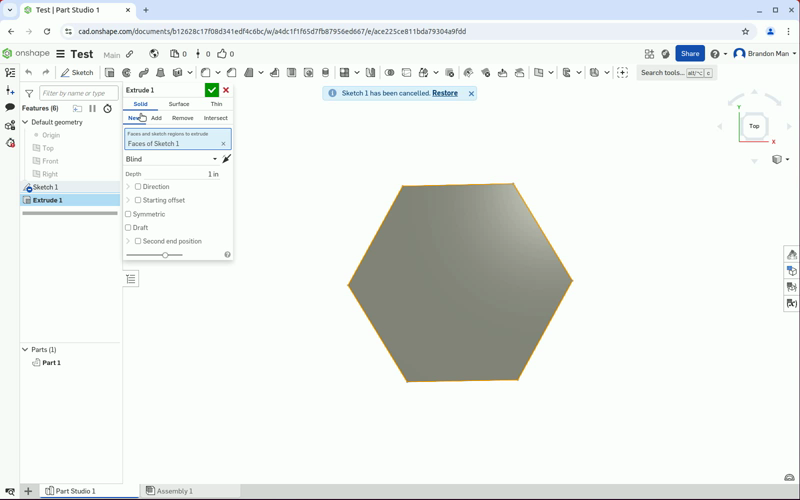
mouse_move(137, 120)
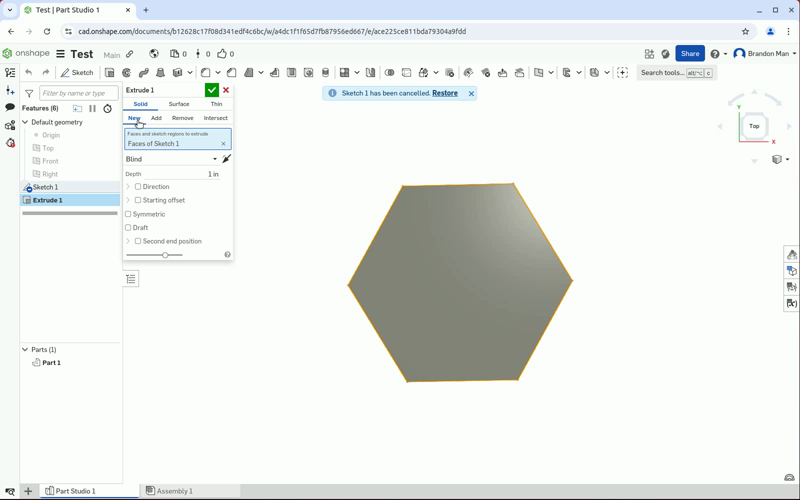
click(137, 120)
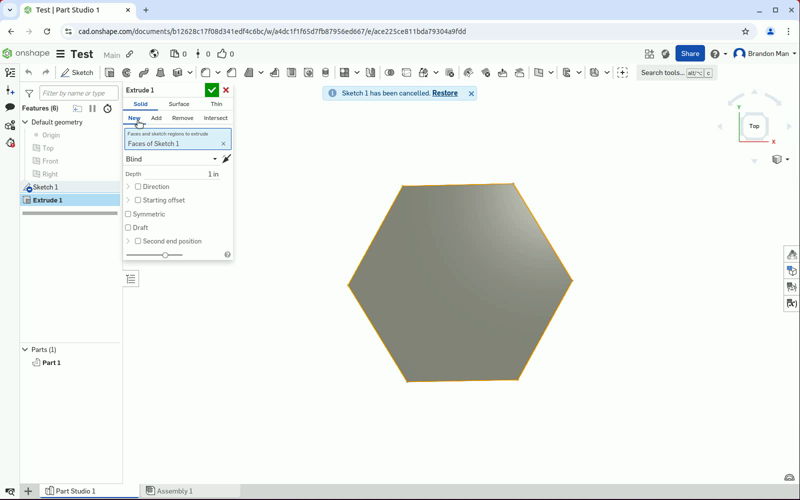
key(tab, 4)
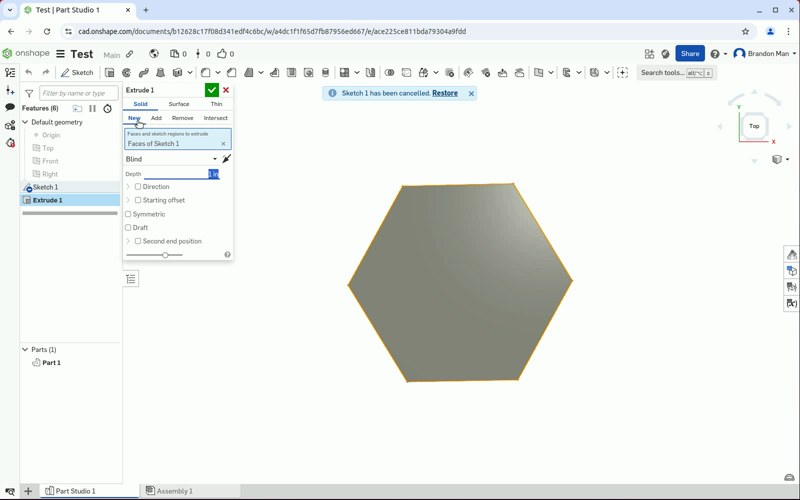
text(6.018)
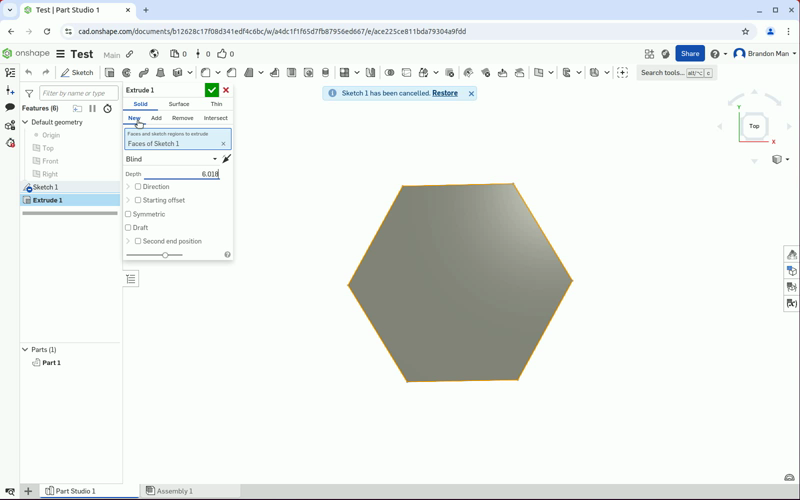
key(enter)
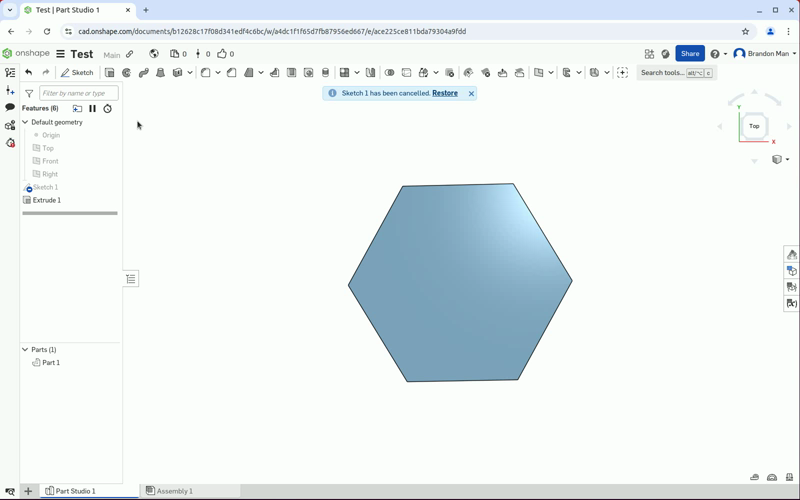
key(shift+h)
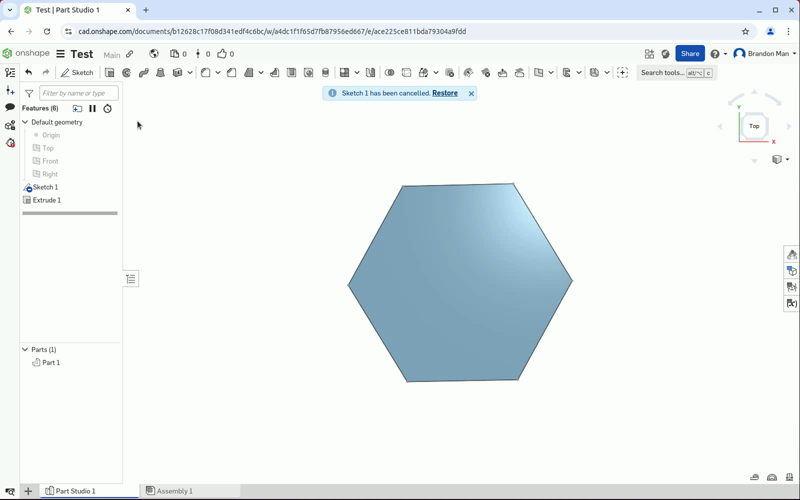
key(shift+h)
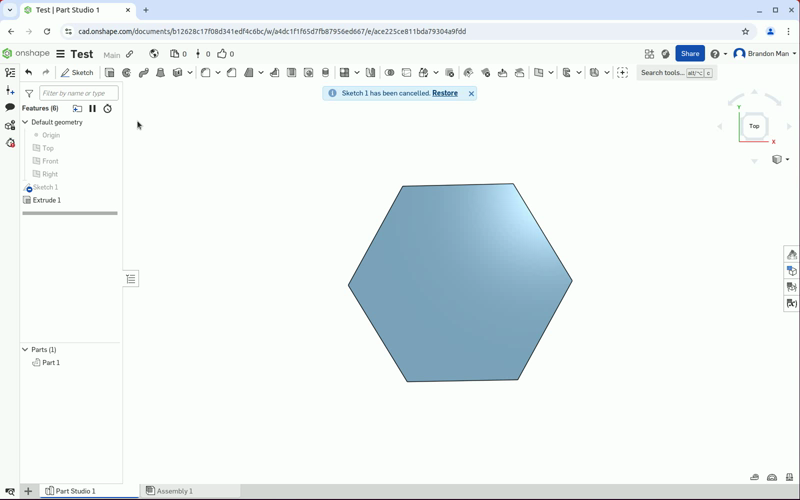
mouse_move(73, 189)
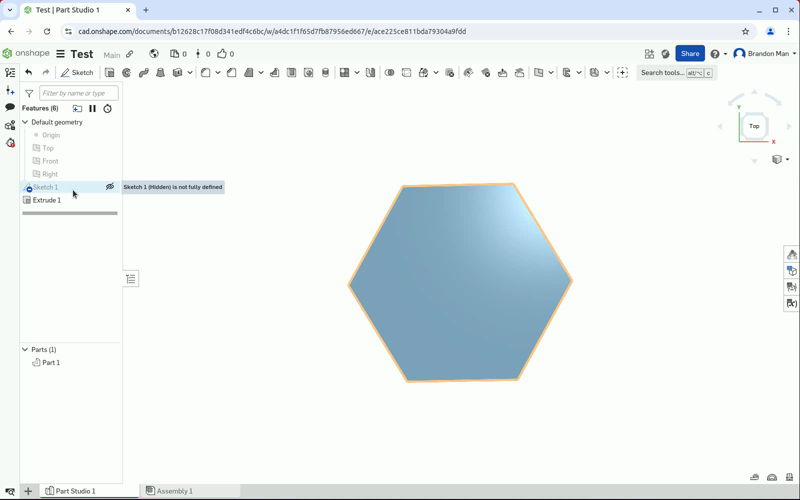
click(73, 189)
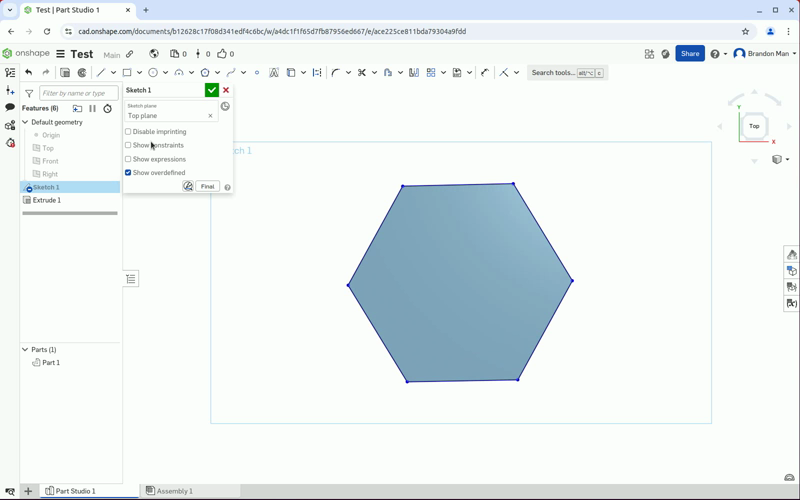
mouse_move(229, 92)
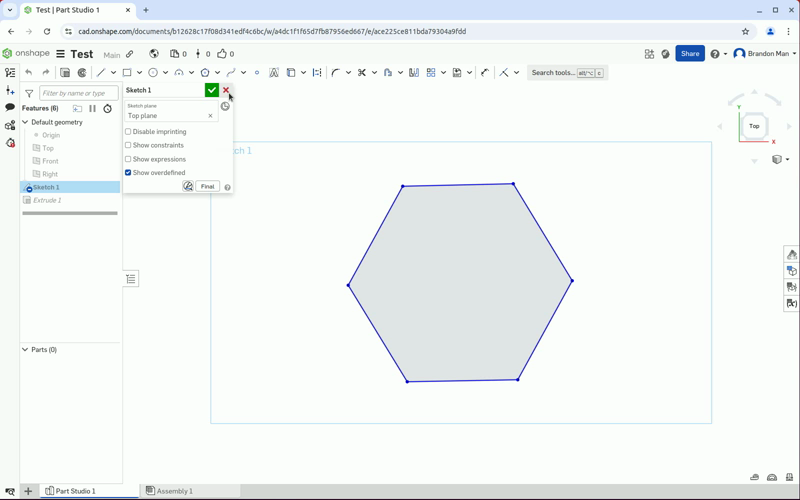
click(229, 92)
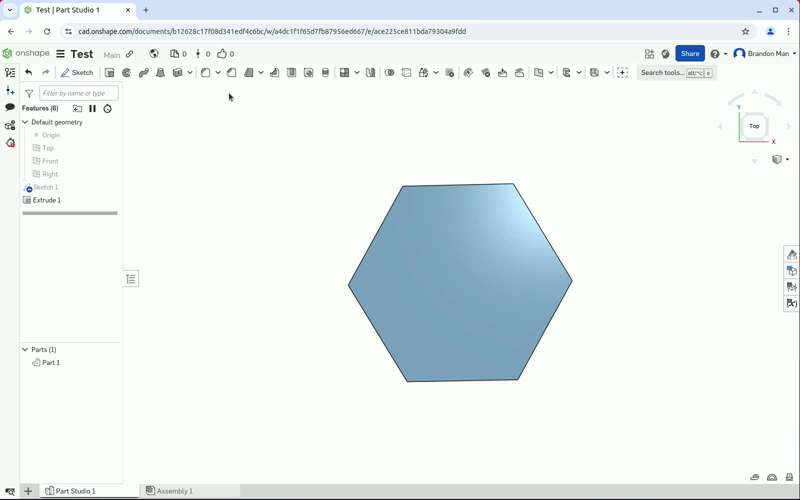
mouse_move(541, 75)
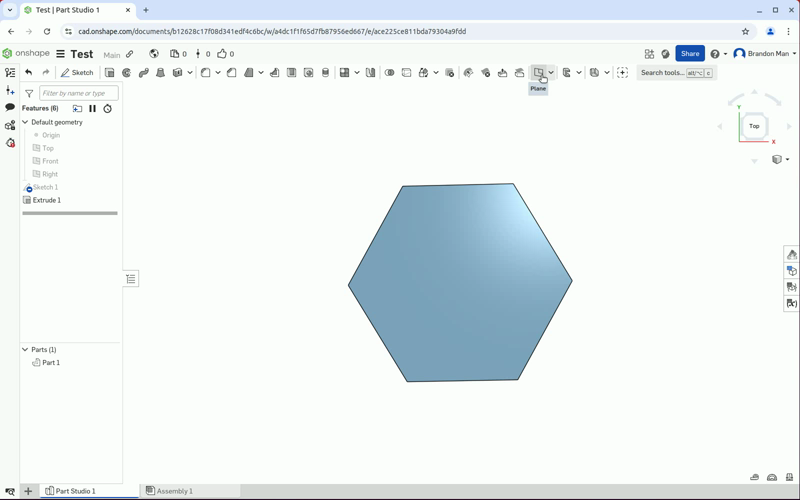
click(541, 75)
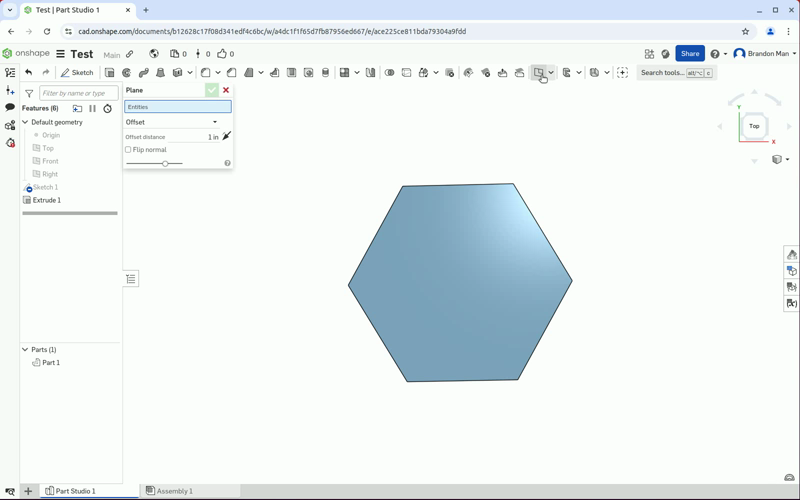
mouse_move(73, 150)
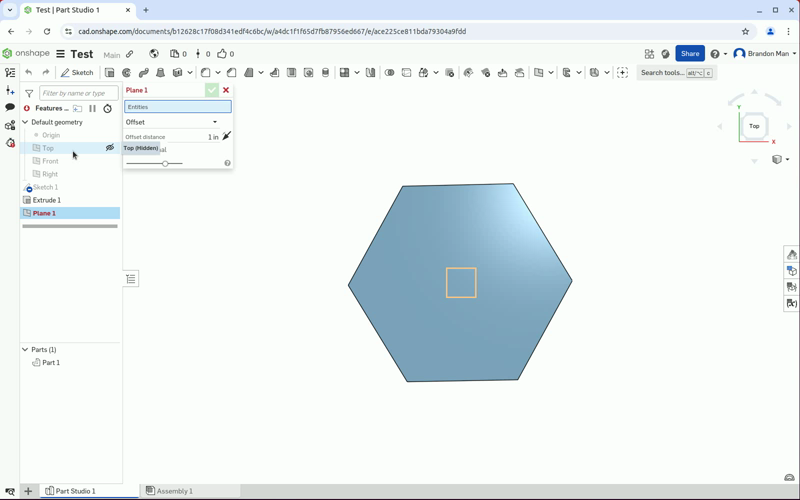
click(73, 150)
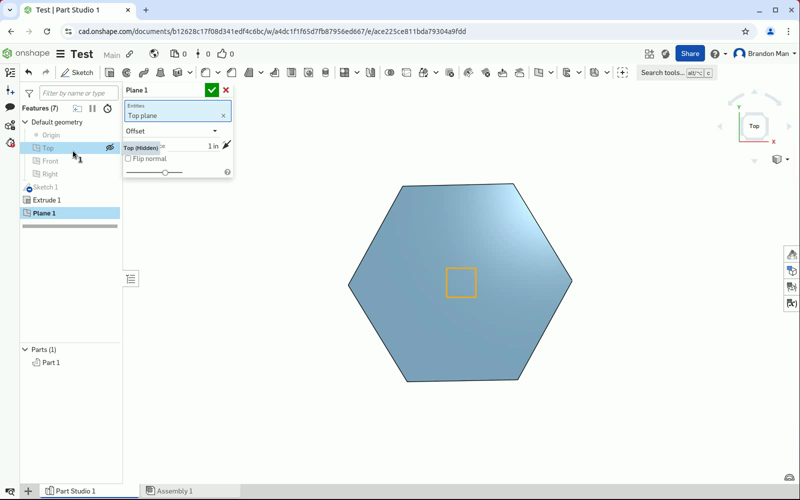
key(tab, 2)
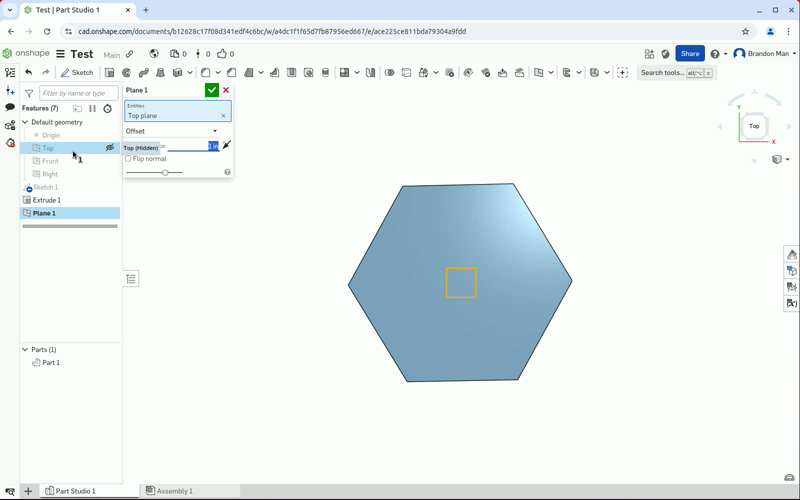
text(6.008)
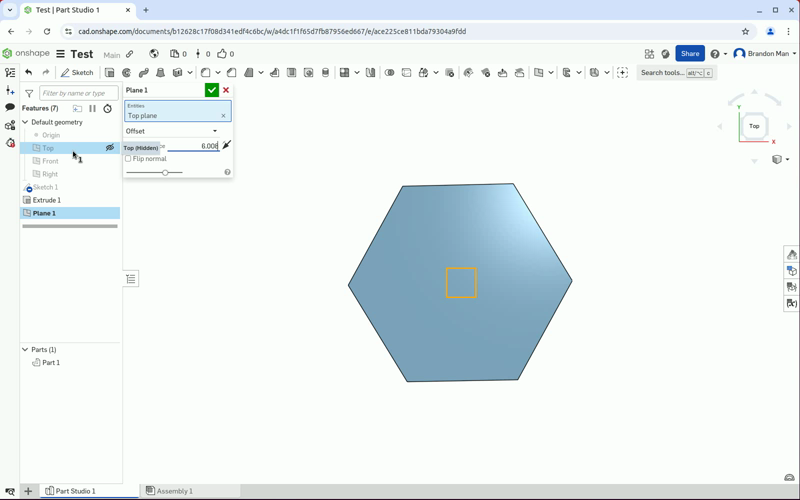
key(enter, 2)
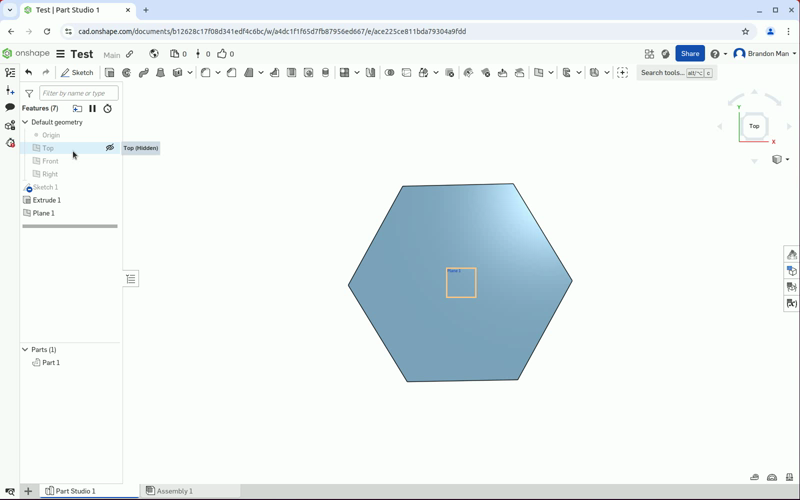
key(shift+s)
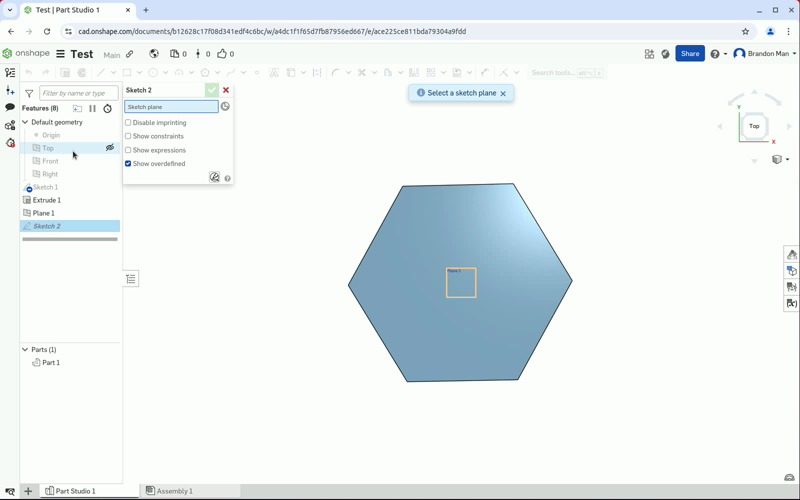
mouse_move(73, 215)
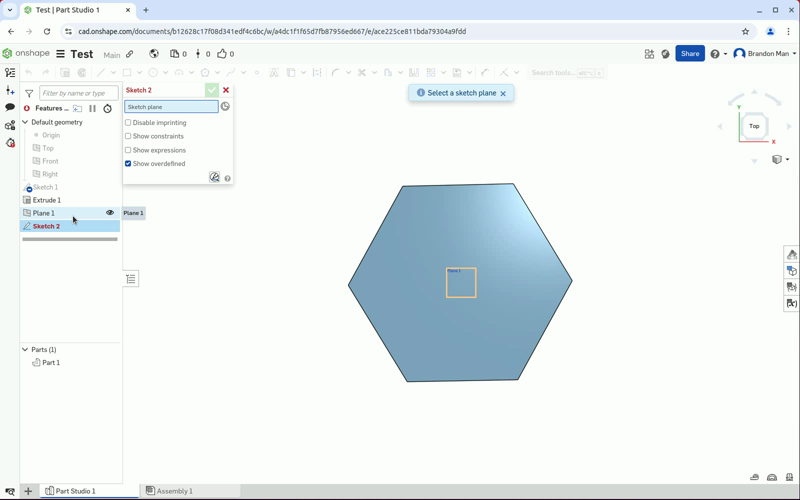
click(73, 215)
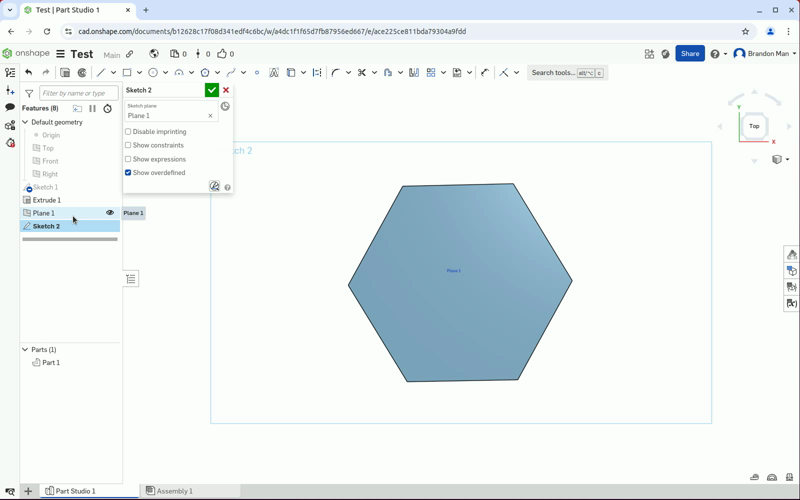
mouse_move(73, 352)
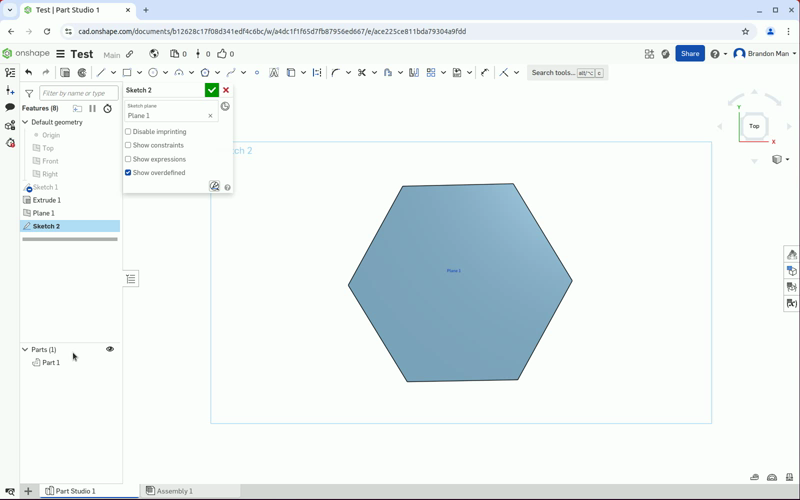
key(y)
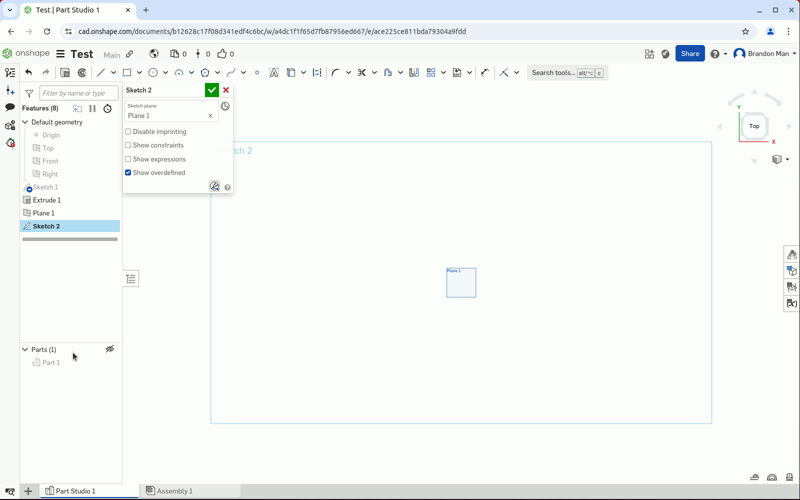
key(c)
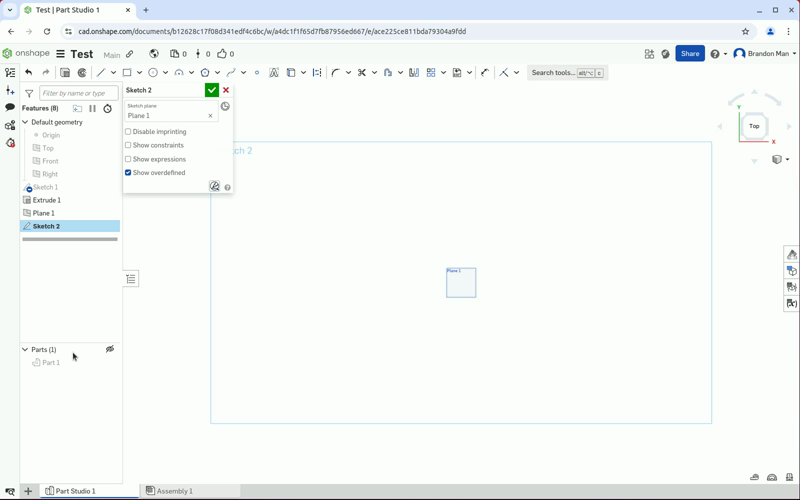
key_down(shift)
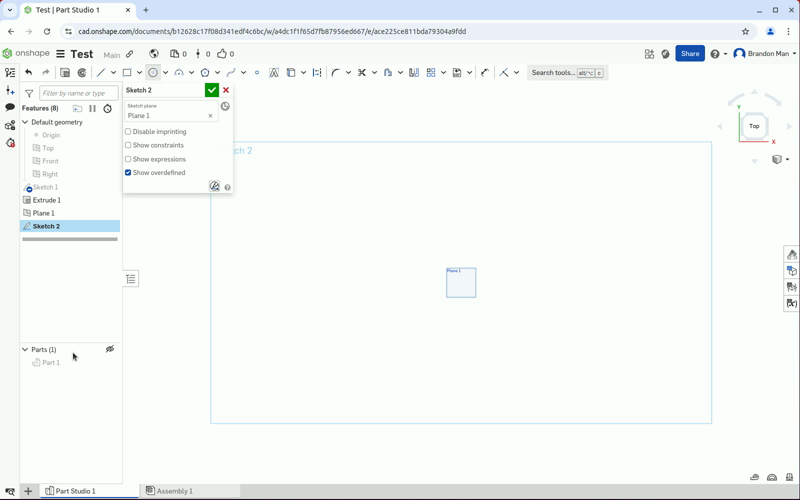
mouse_move(417, 232)
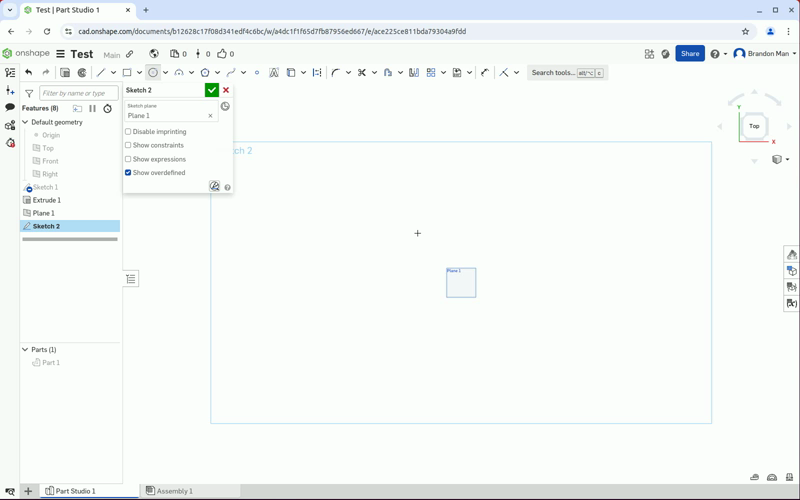
click(417, 232)
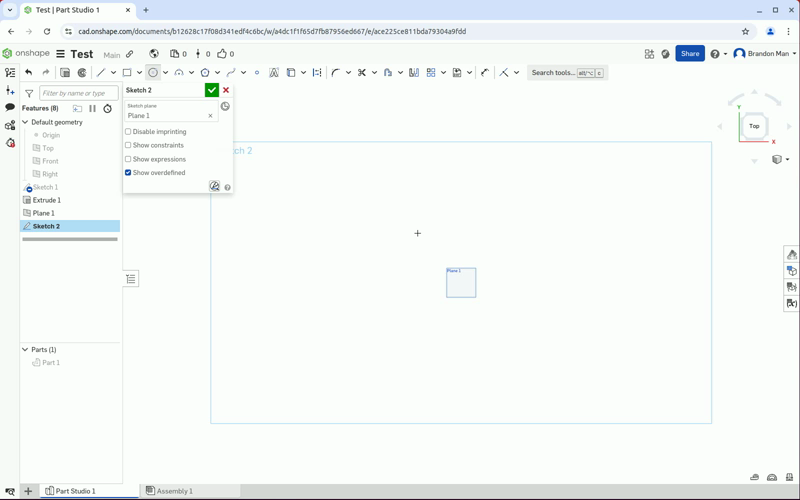
key_up(shift)
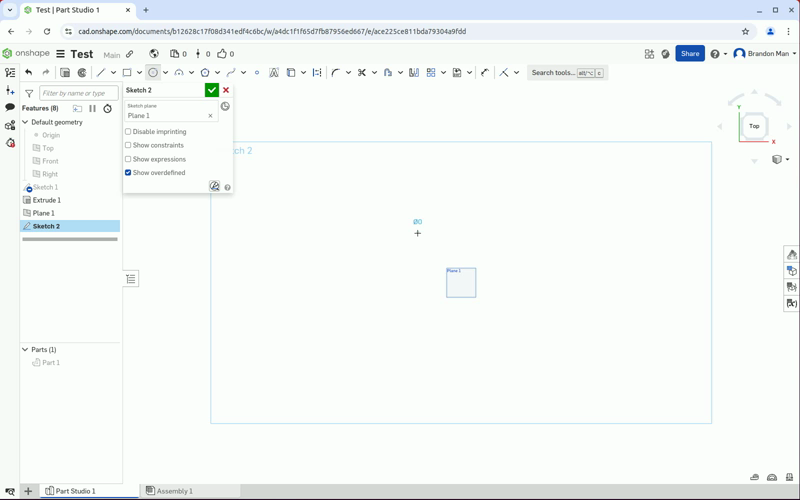
mouse_move(439, 232)
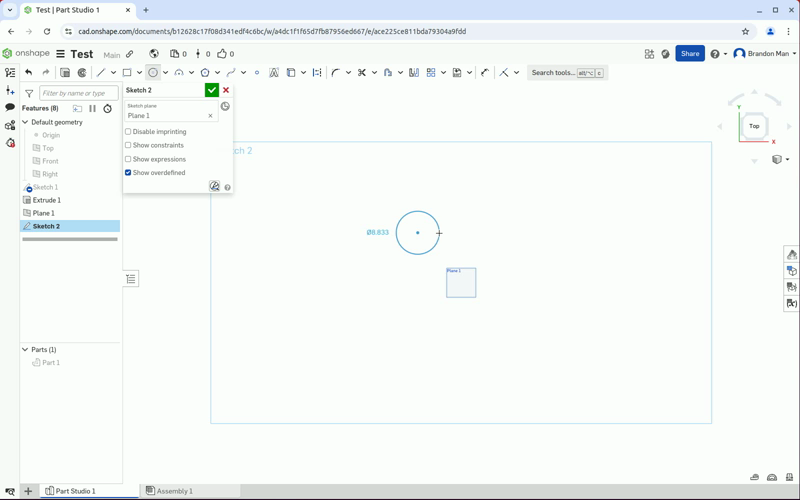
click(439, 232)
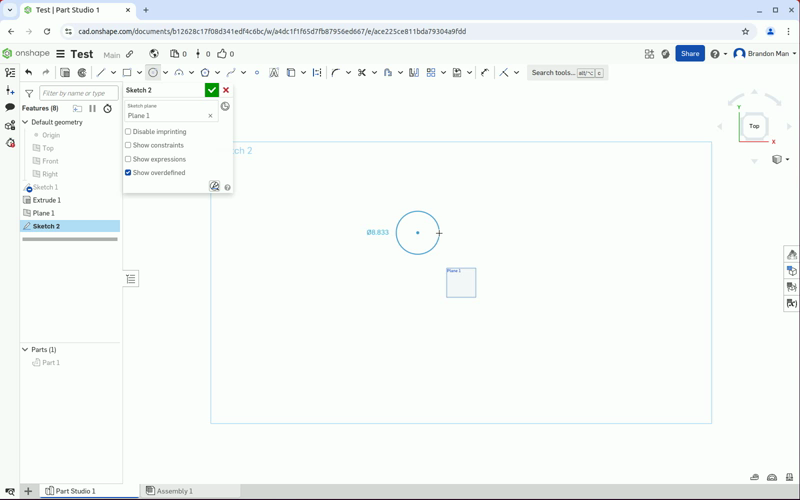
key(esc)
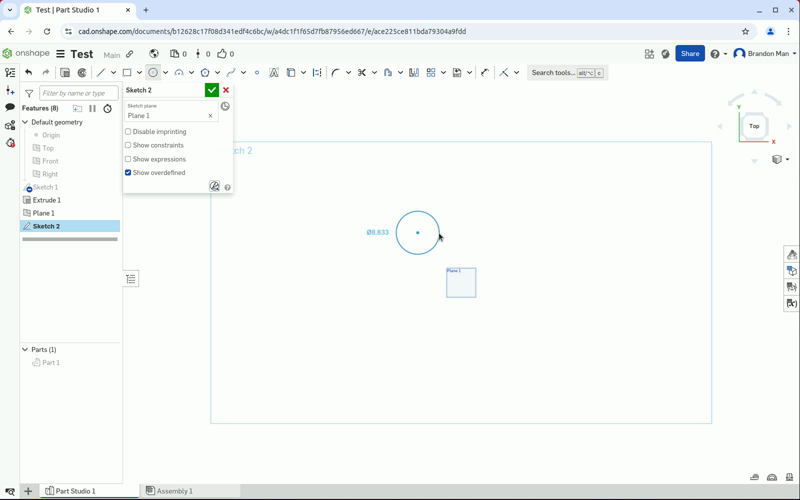
mouse_move(418, 248)
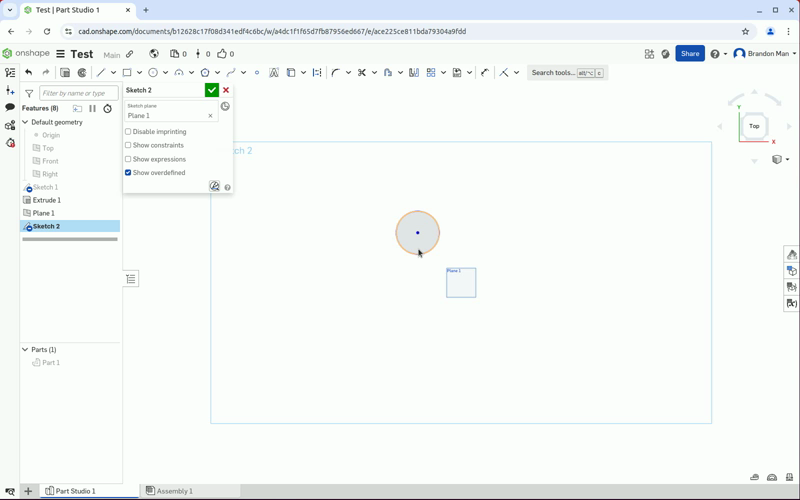
scroll(6)
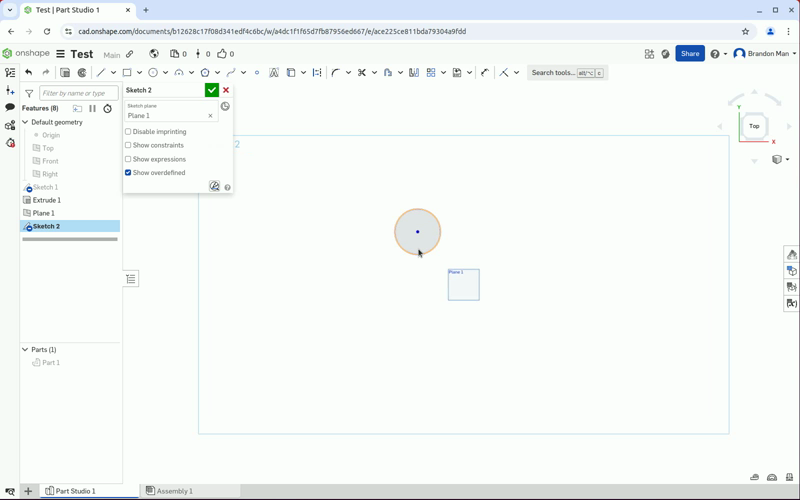
scroll(6)
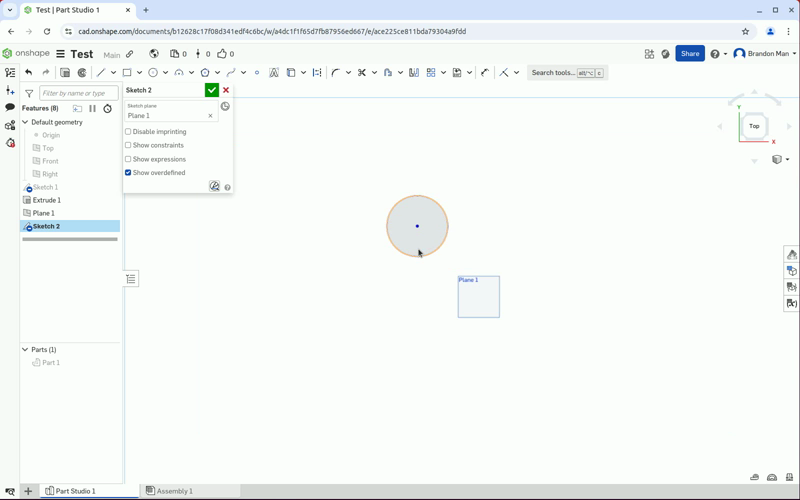
scroll(6)
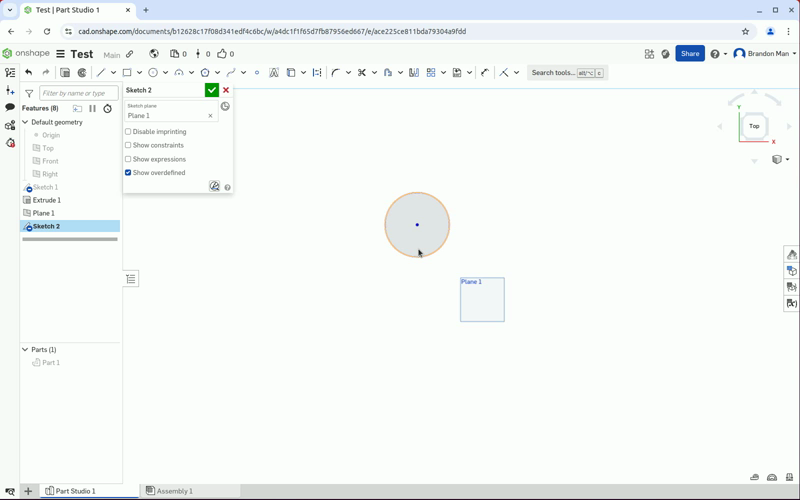
scroll(6)
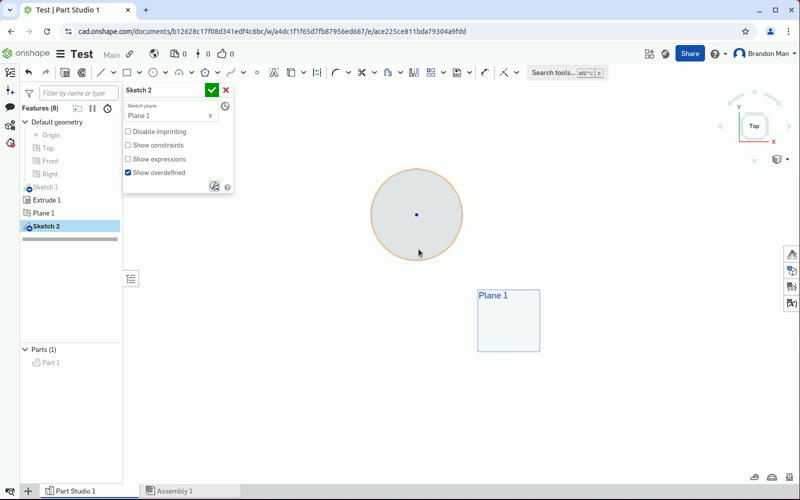
scroll(6)
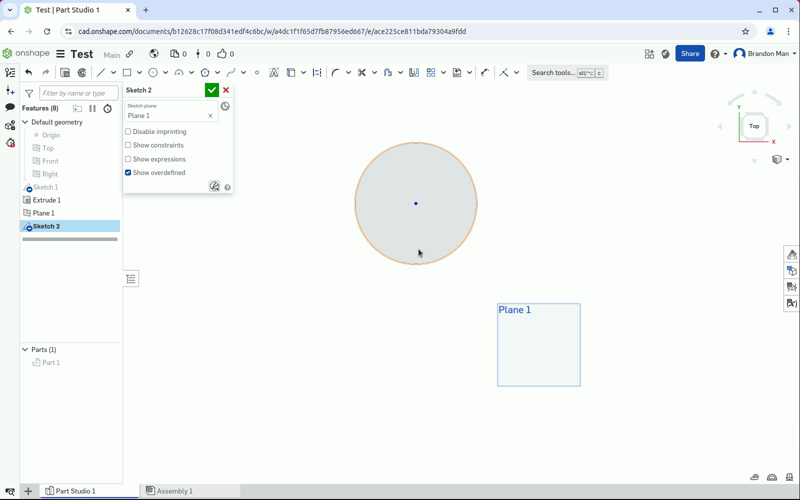
scroll(6)
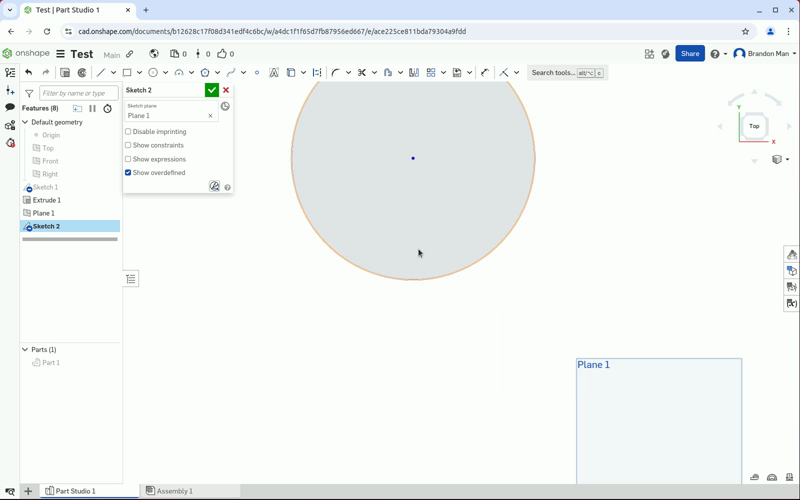
scroll(6)
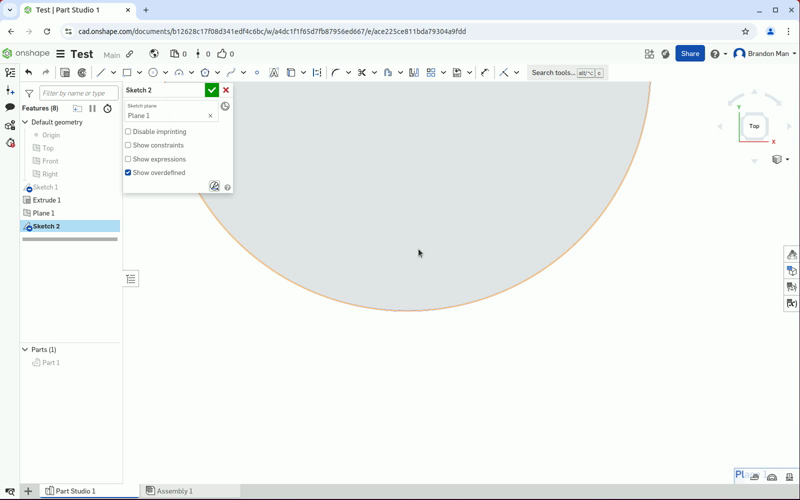
click(418, 248)
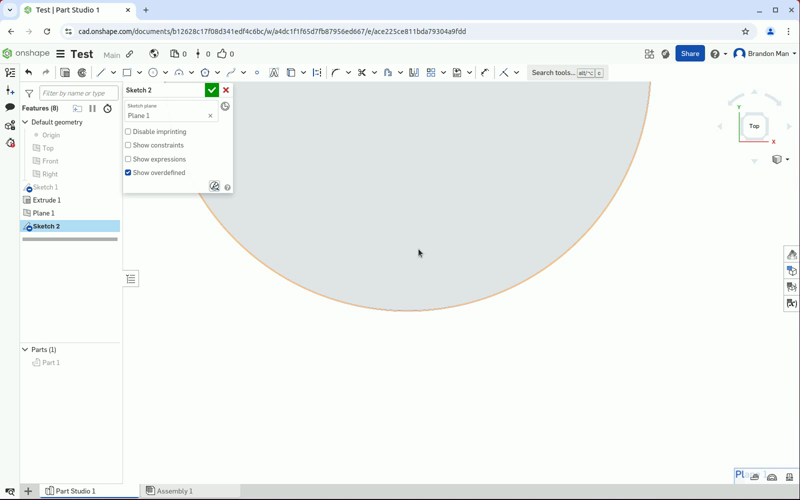
scroll(-6)
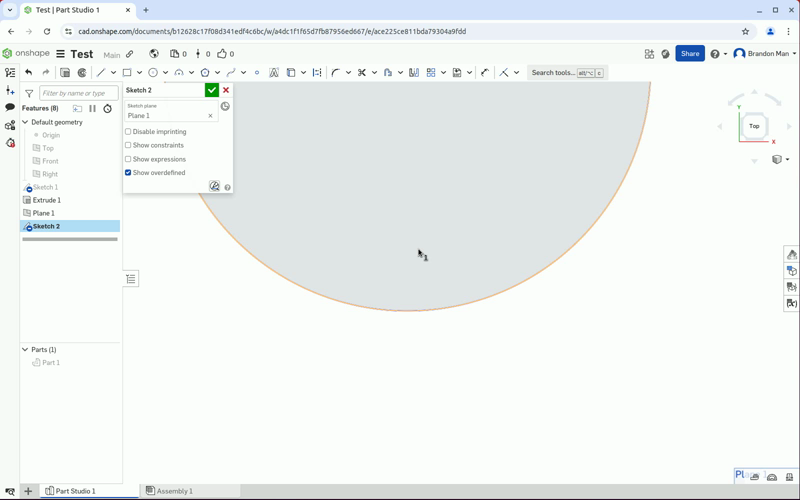
scroll(-6)
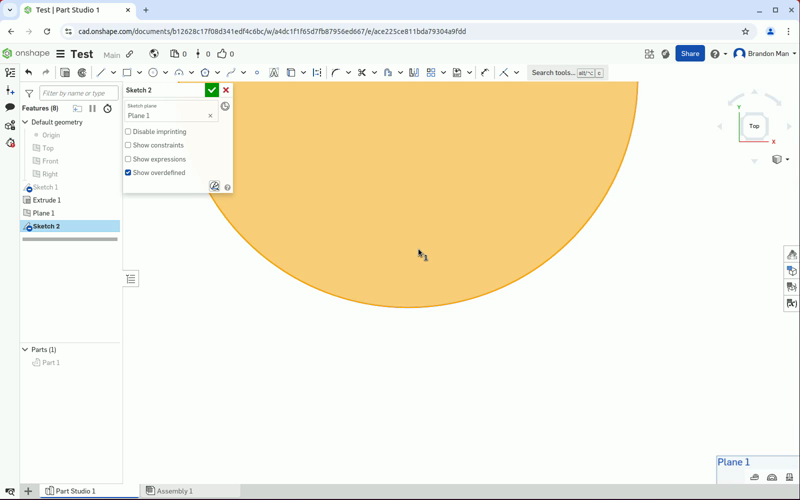
scroll(-6)
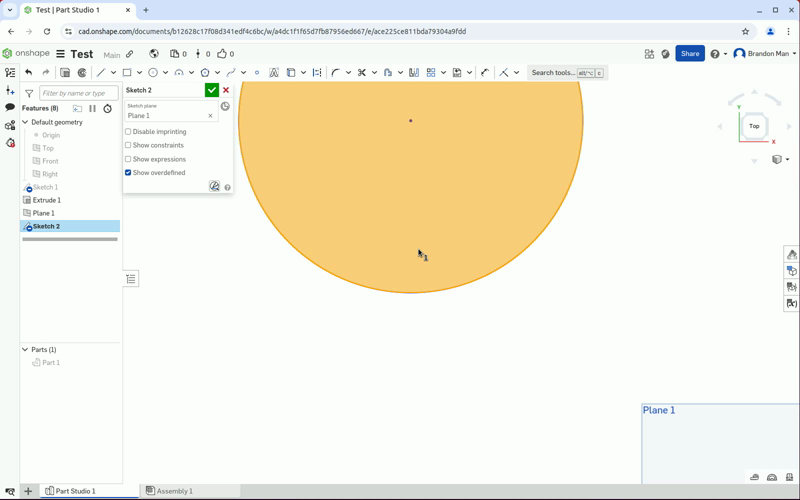
scroll(-6)
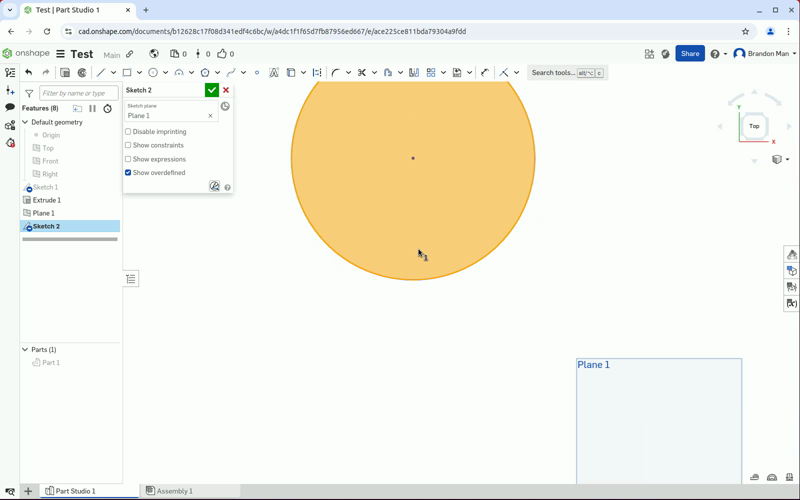
scroll(-6)
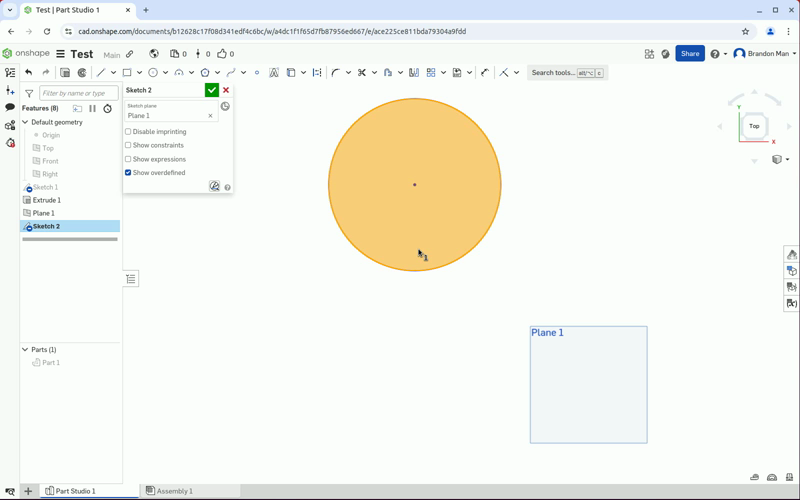
scroll(-6)
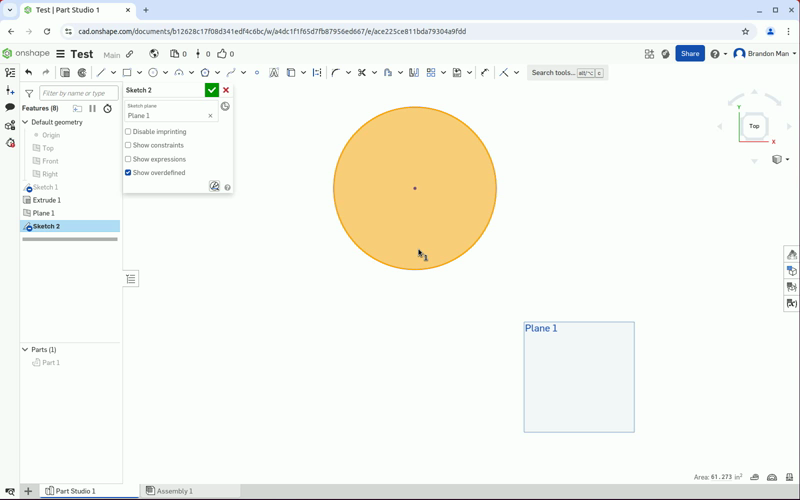
scroll(-6)
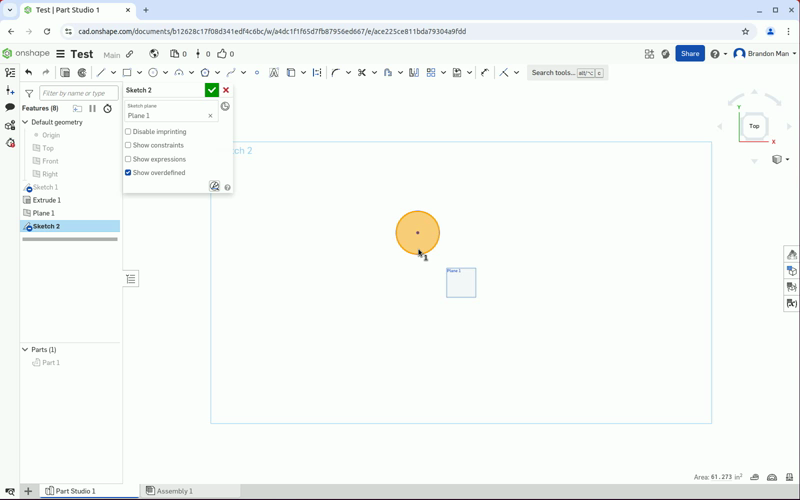
mouse_move(73, 352)
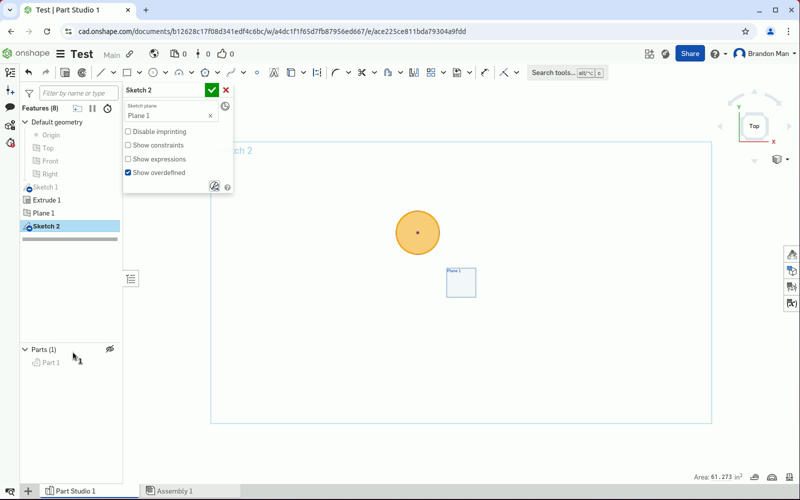
key(shift+y)
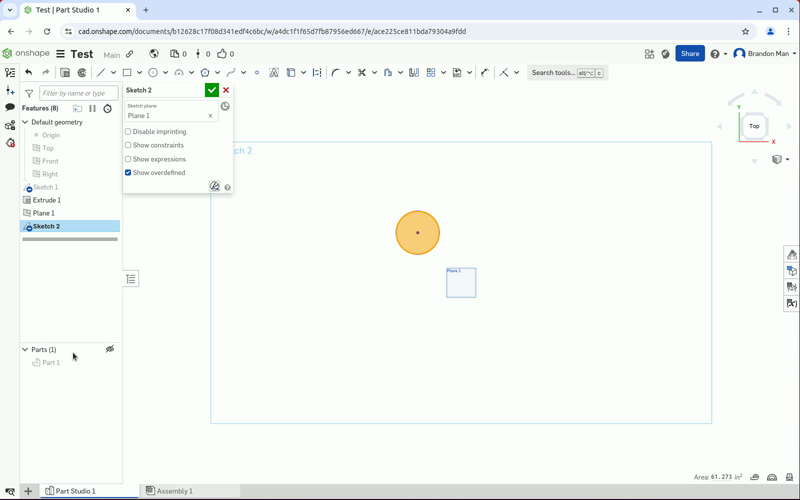
key(shift+e)
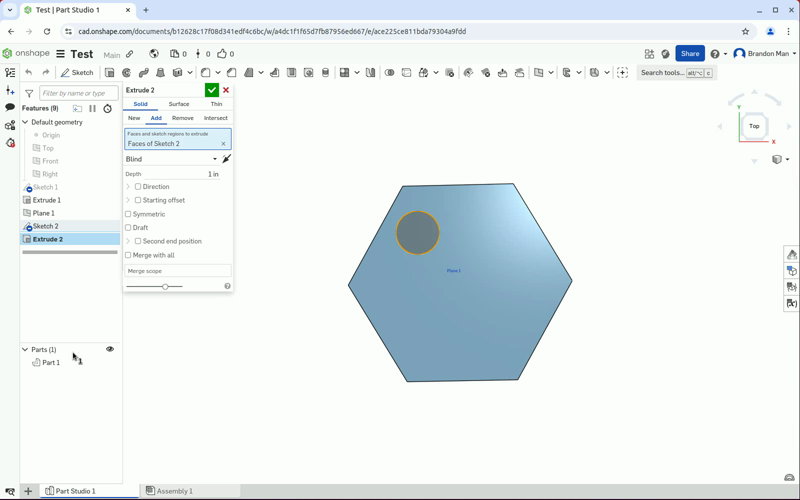
mouse_move(143, 106)
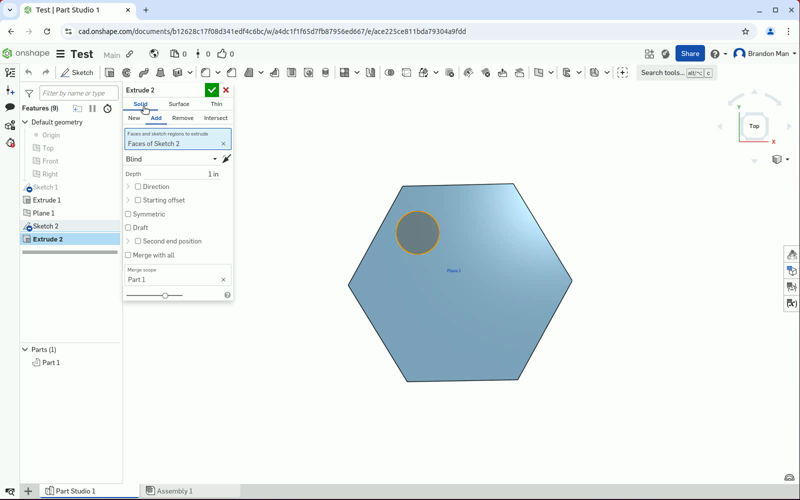
click(143, 106)
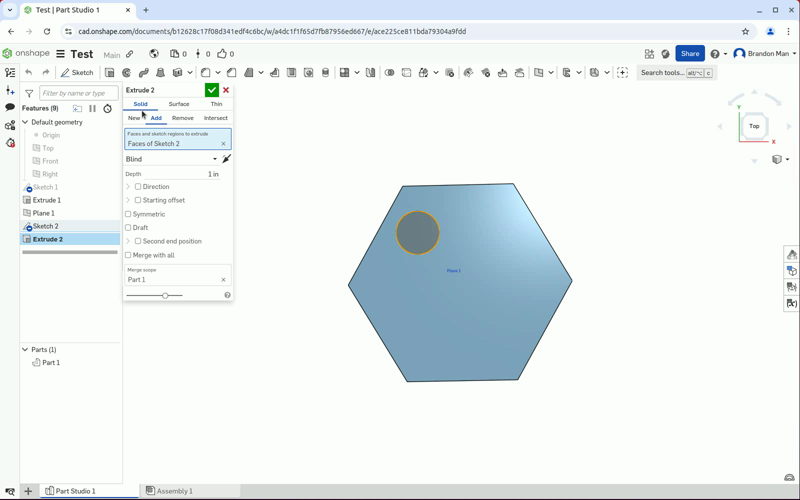
mouse_move(137, 120)
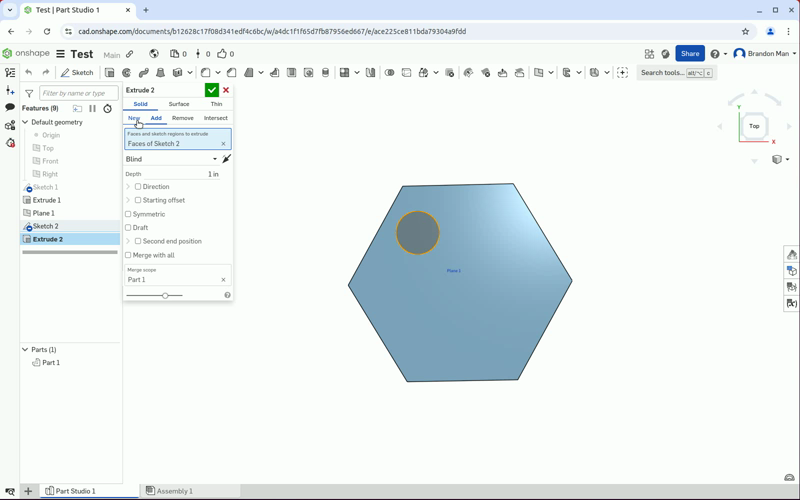
click(137, 120)
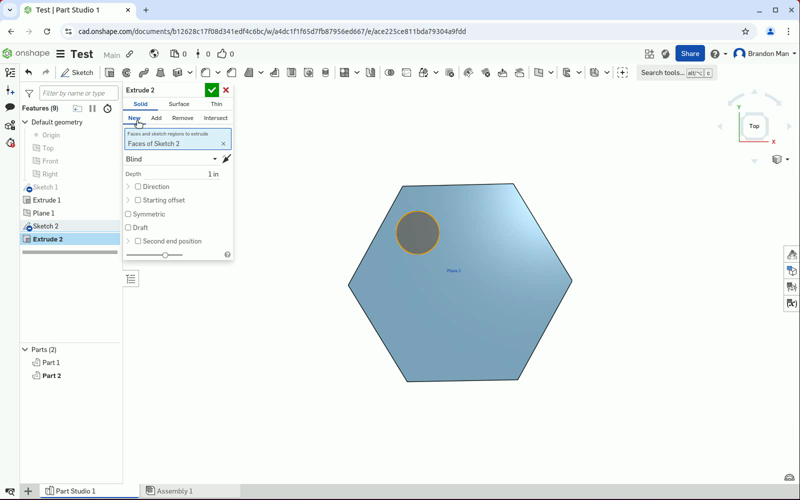
key(tab, 4)
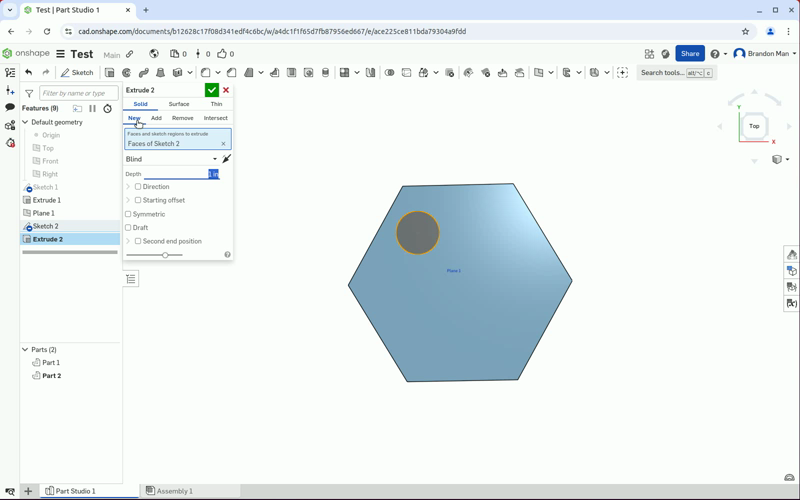
text(10.11)
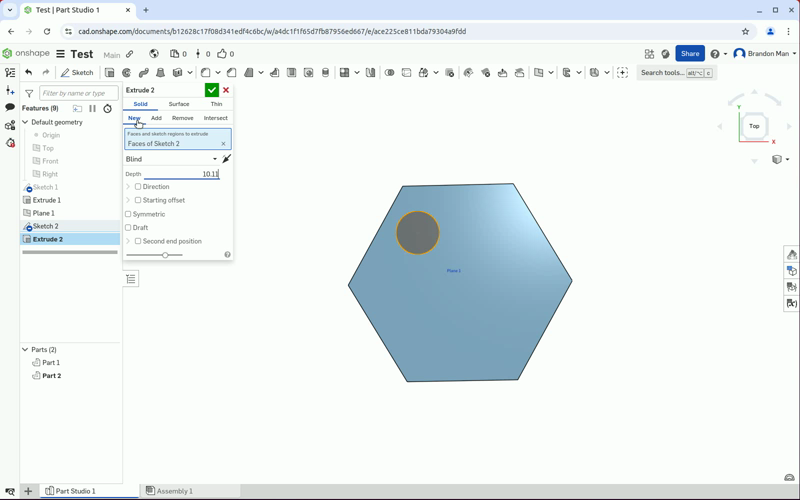
key(enter)
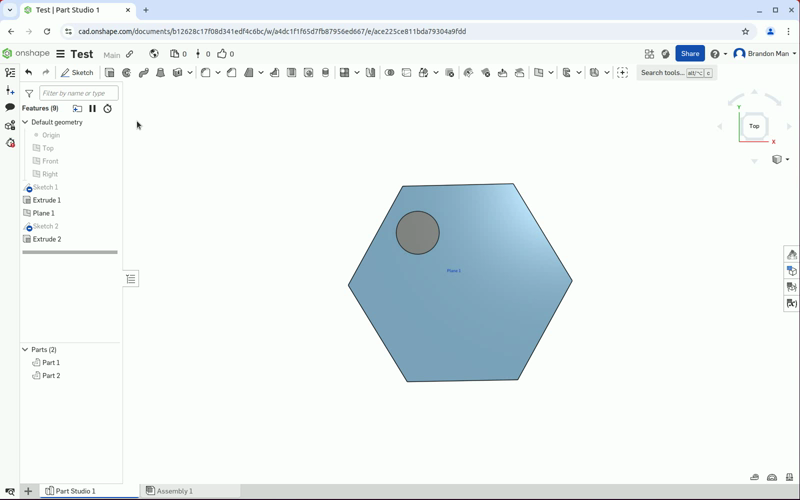
key(shift+h)
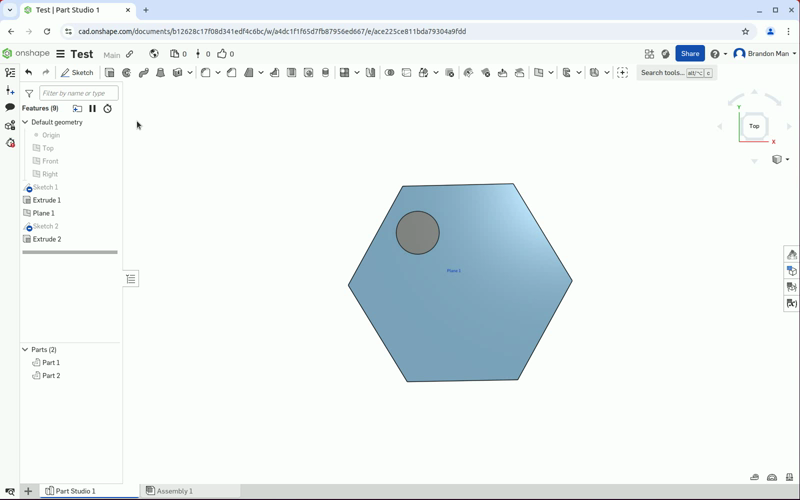
key(shift+h)
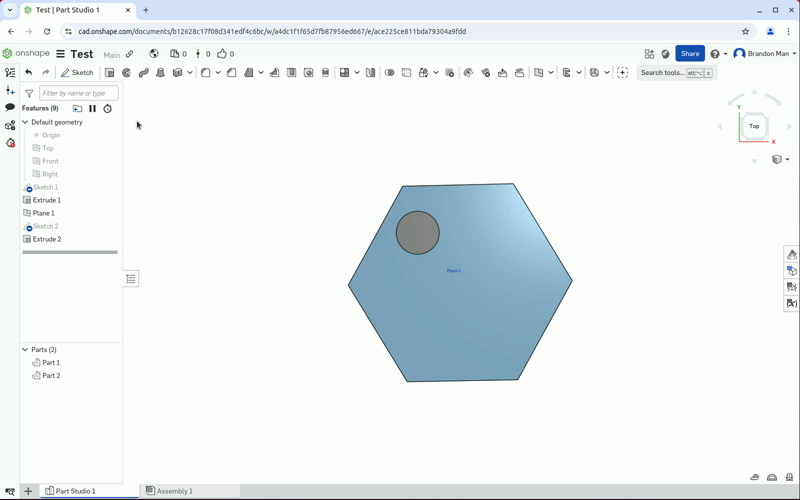
mouse_move(73, 189)
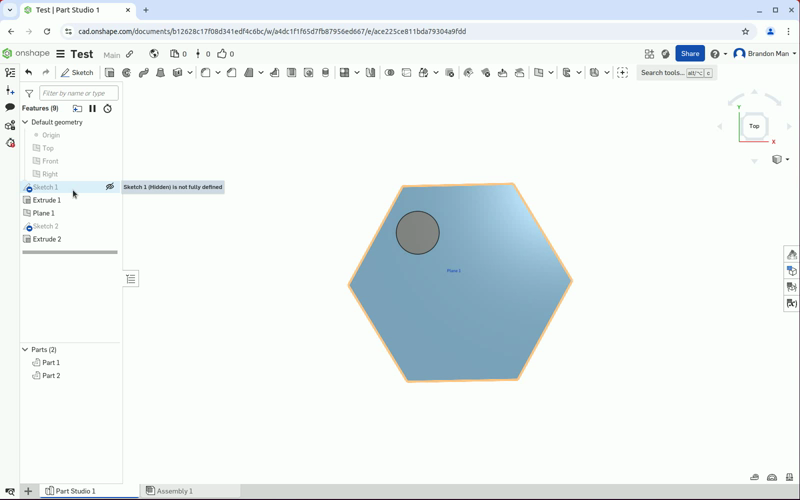
click(73, 189)
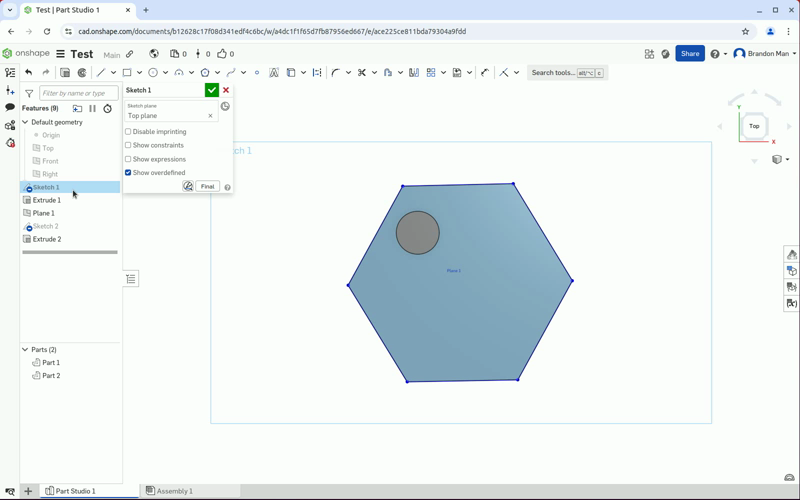
mouse_move(229, 92)
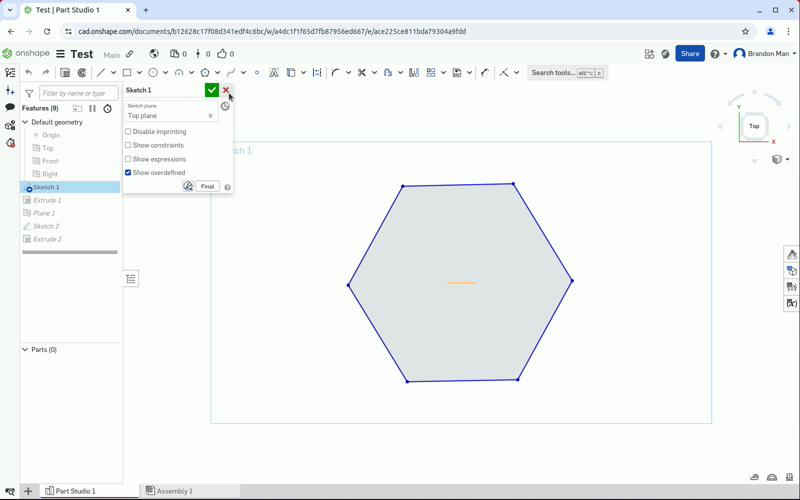
click(229, 92)
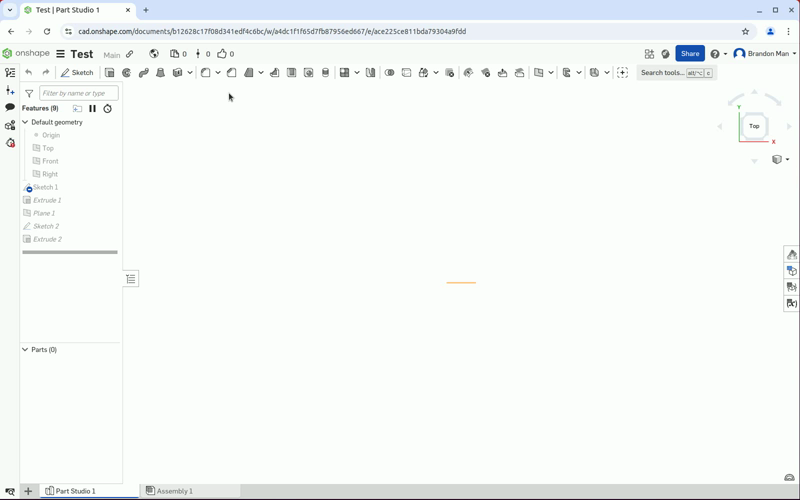
key(shift+s)
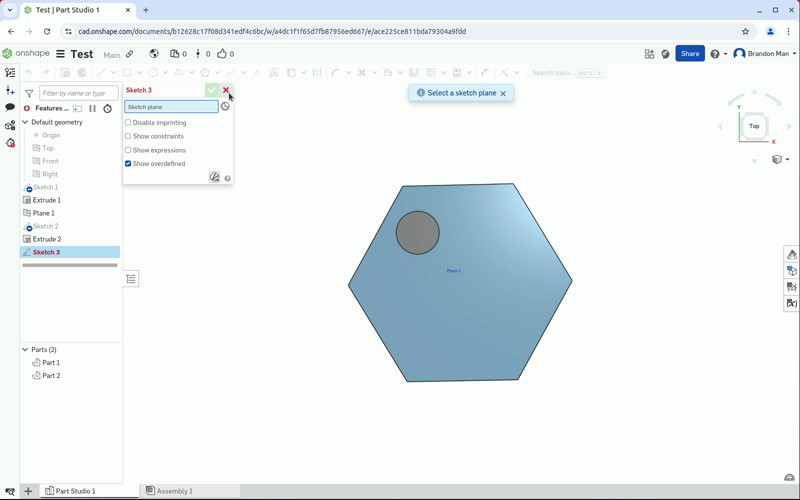
mouse_move(73, 215)
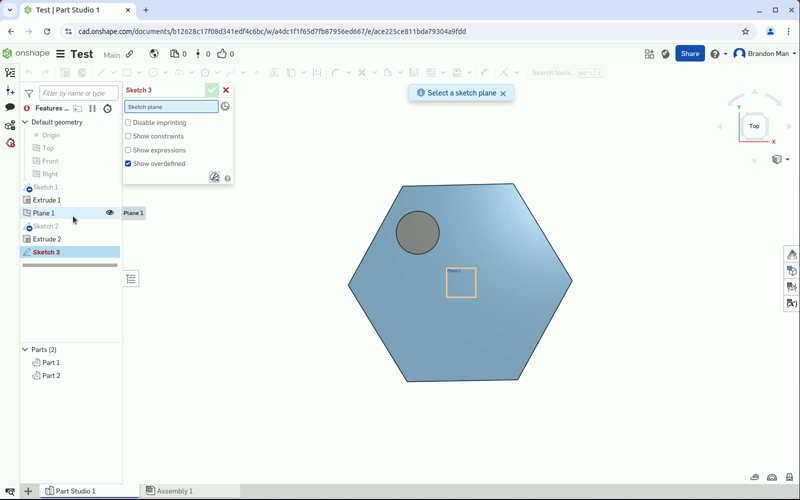
click(73, 215)
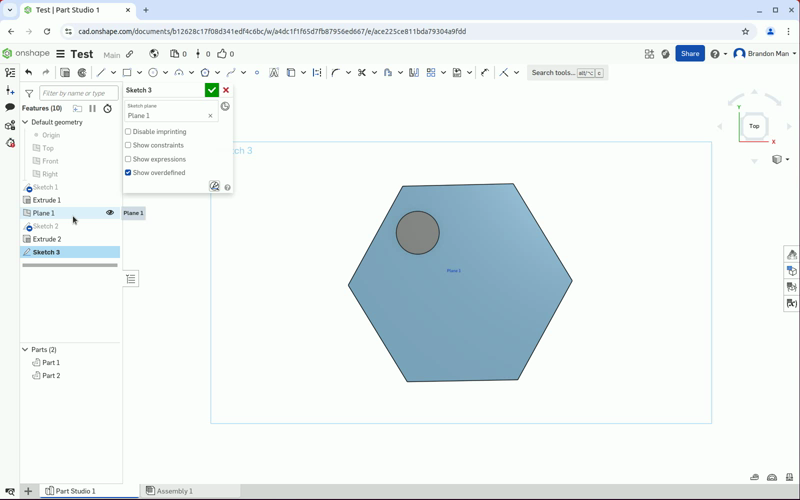
mouse_move(73, 352)
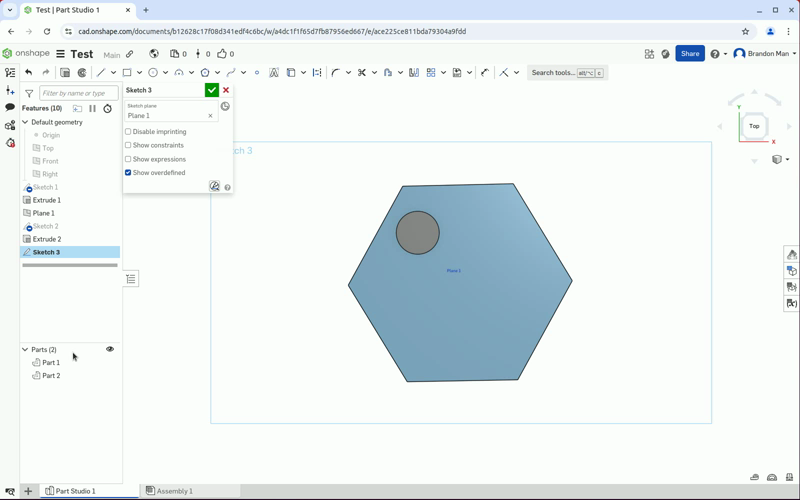
key(y)
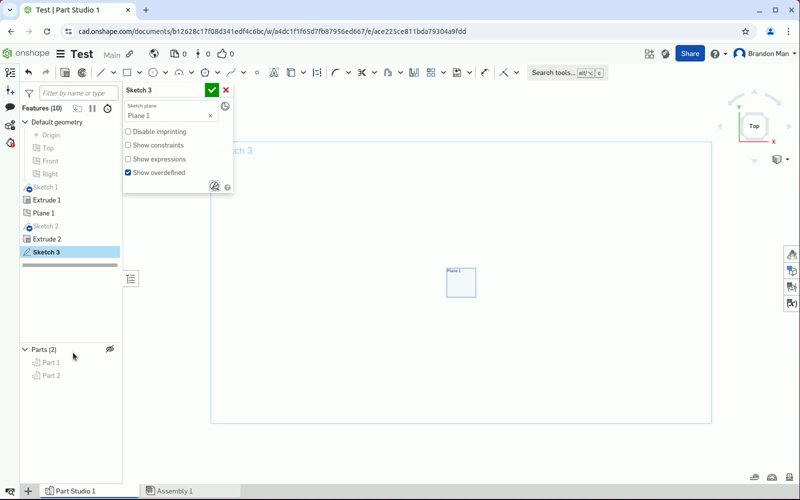
key(c)
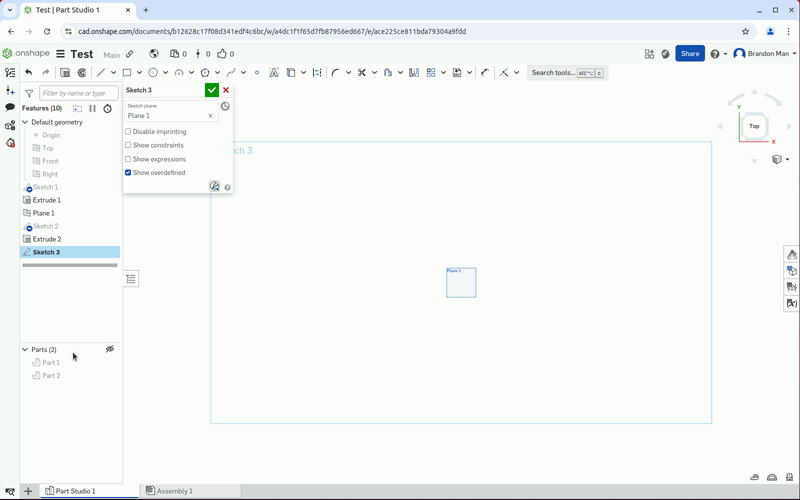
key_down(shift)
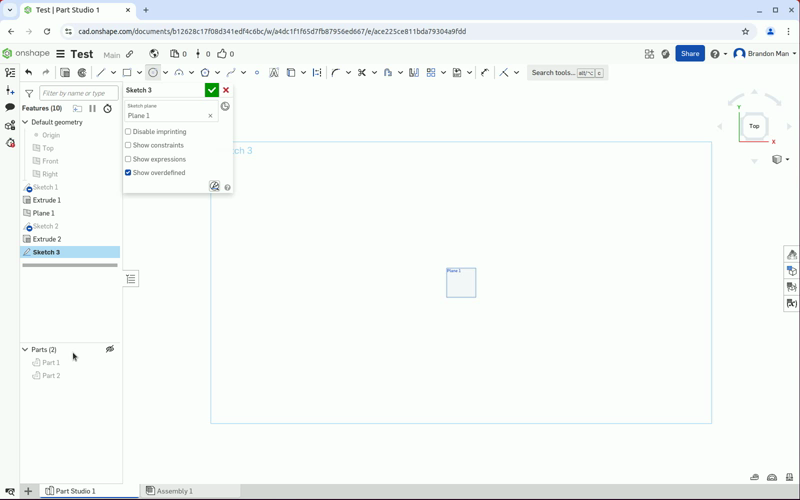
mouse_move(500, 218)
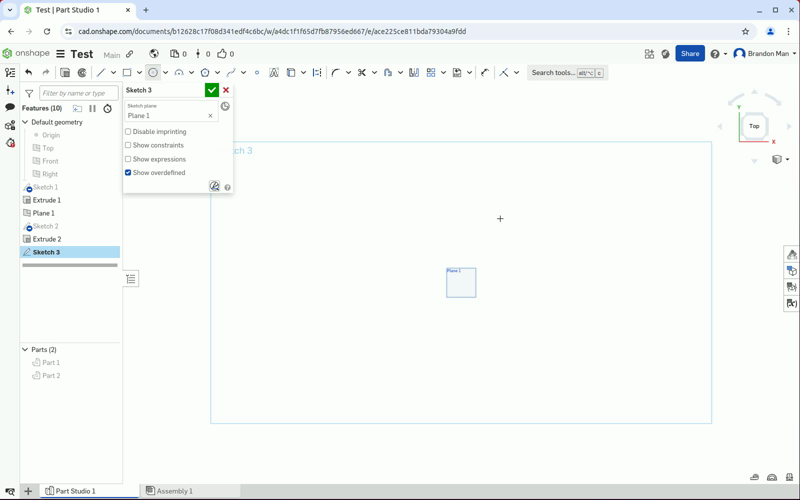
click(500, 218)
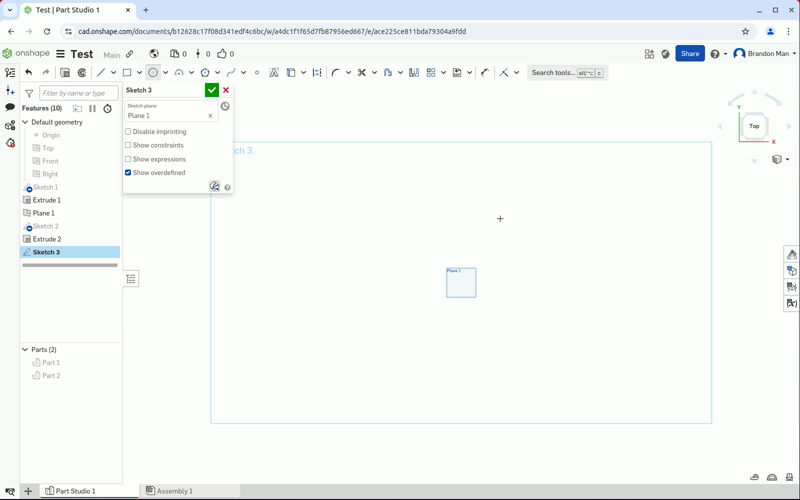
key_up(shift)
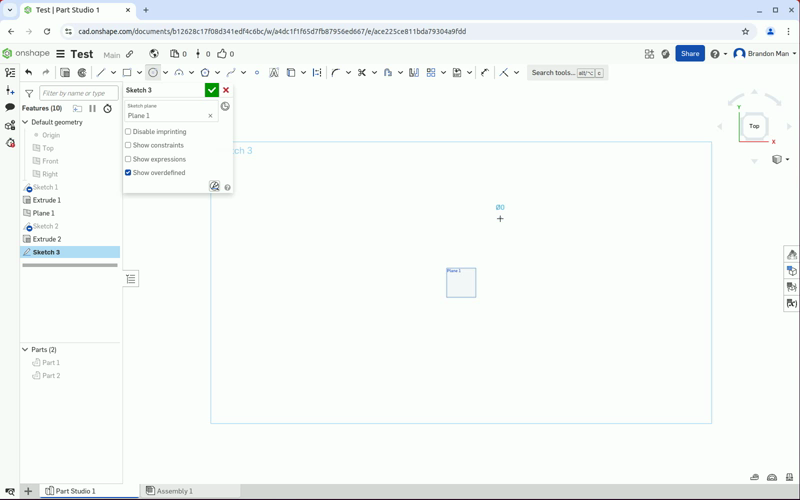
mouse_move(519, 218)
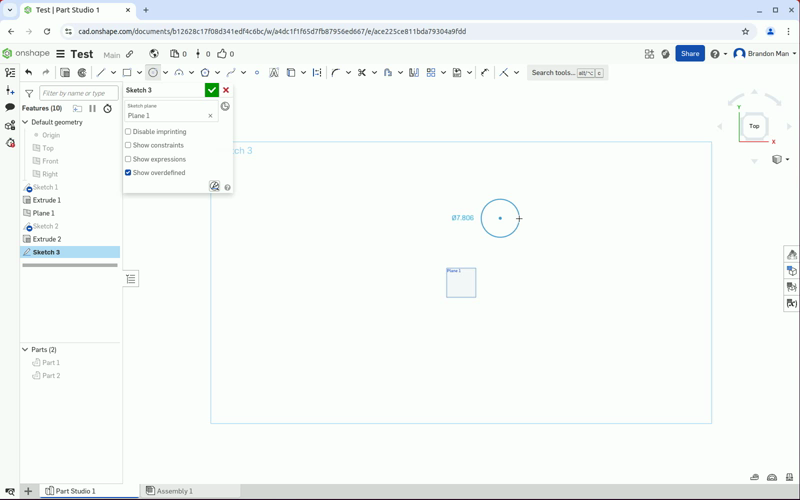
click(519, 218)
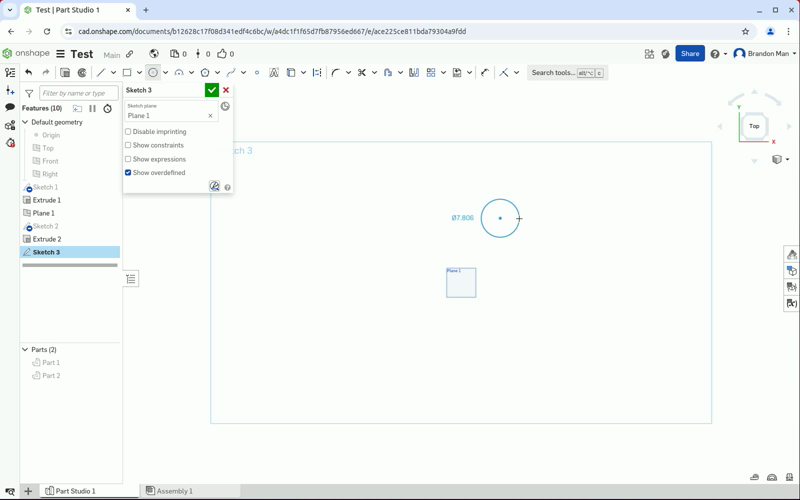
key(esc)
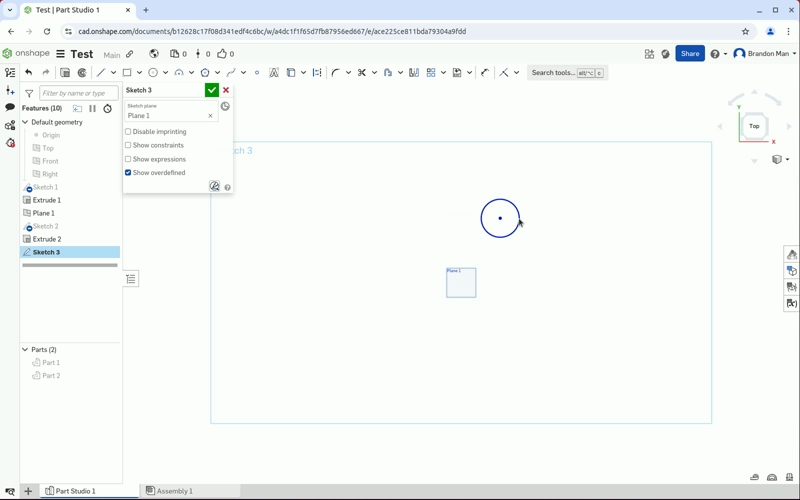
mouse_move(489, 215)
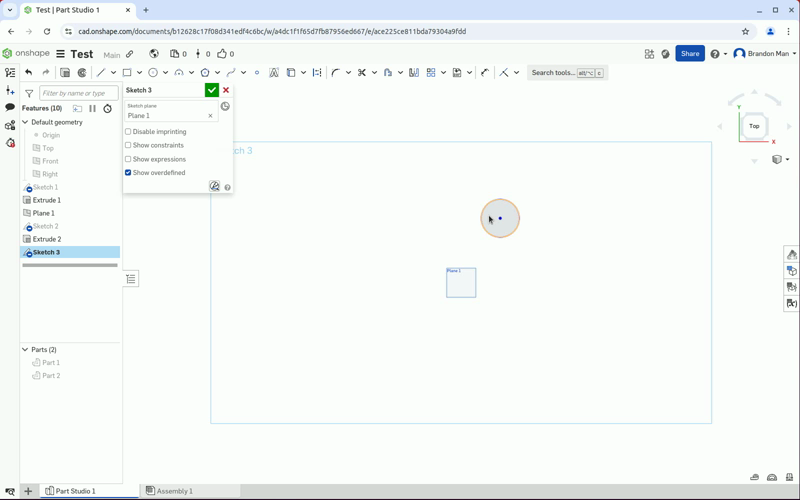
scroll(6)
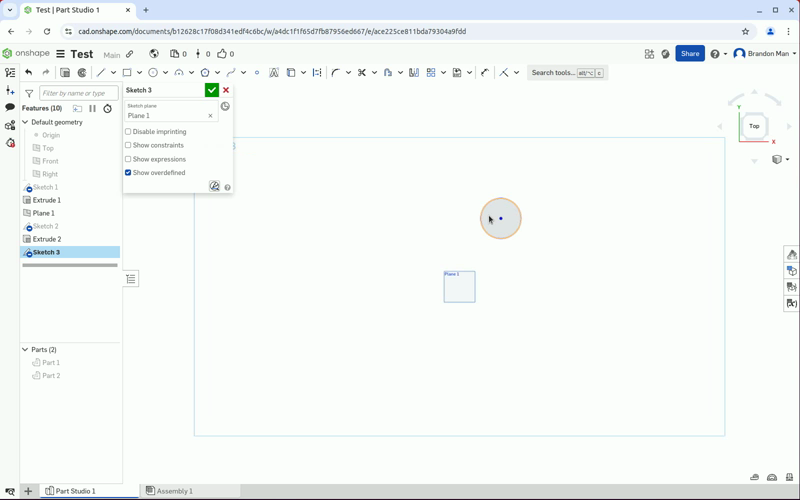
scroll(6)
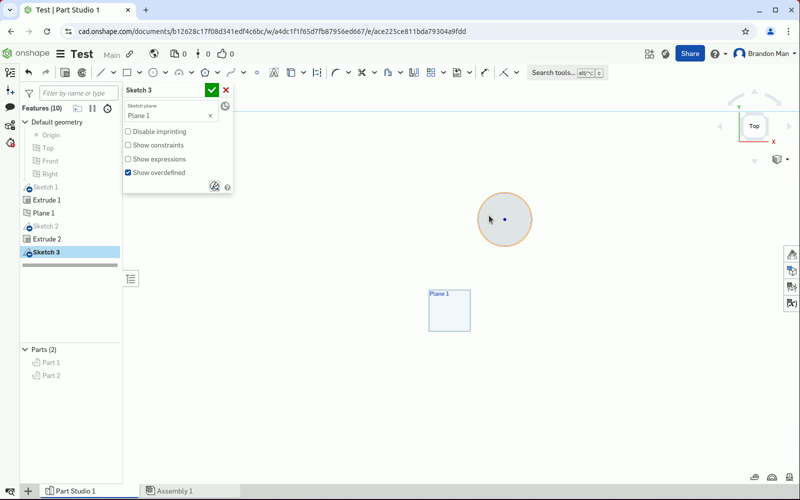
scroll(6)
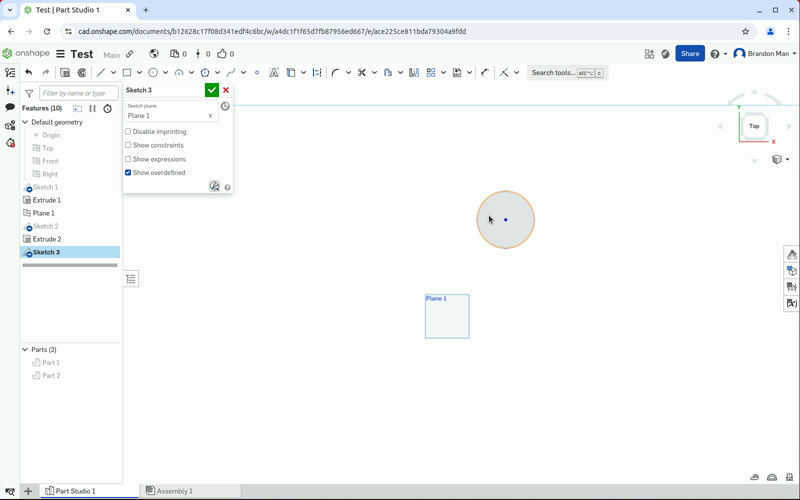
scroll(6)
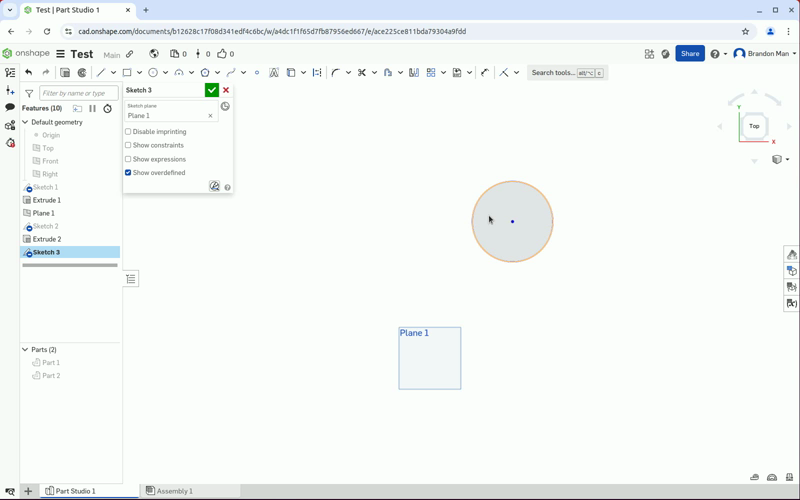
scroll(6)
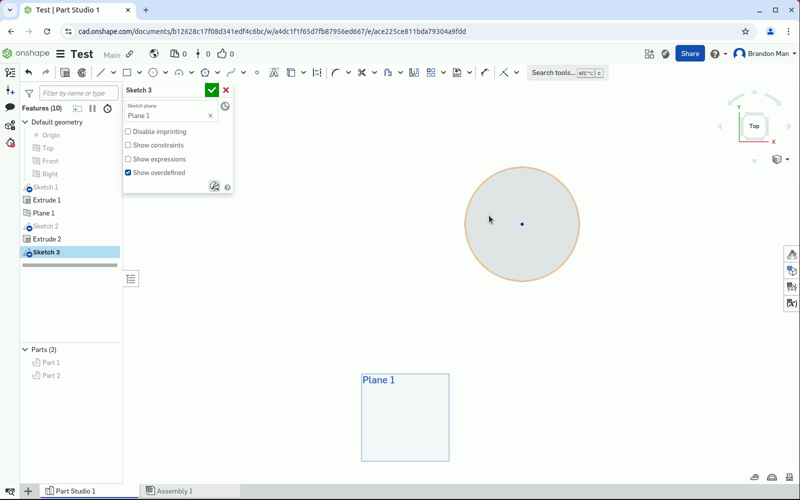
scroll(6)
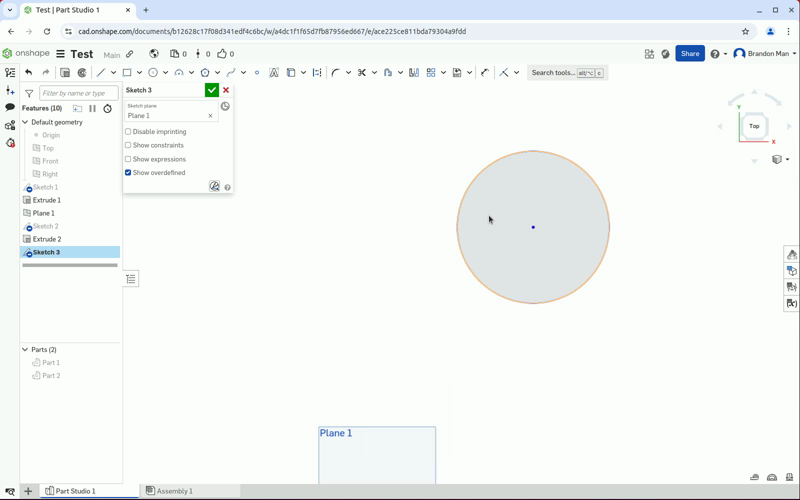
scroll(6)
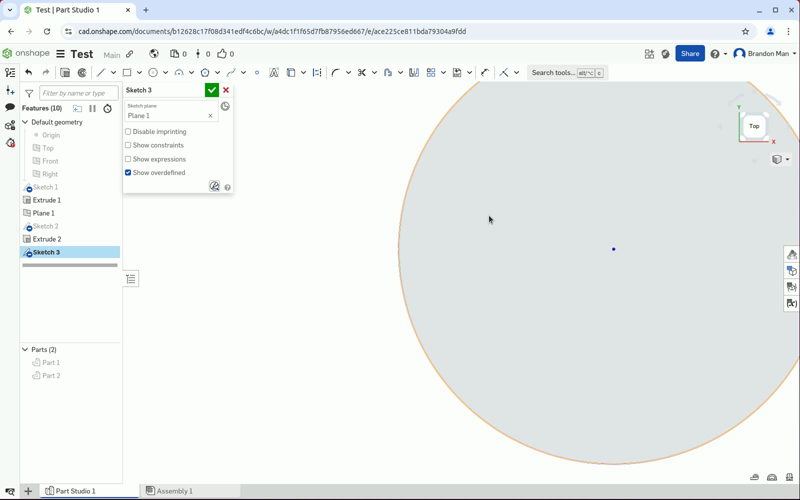
click(489, 215)
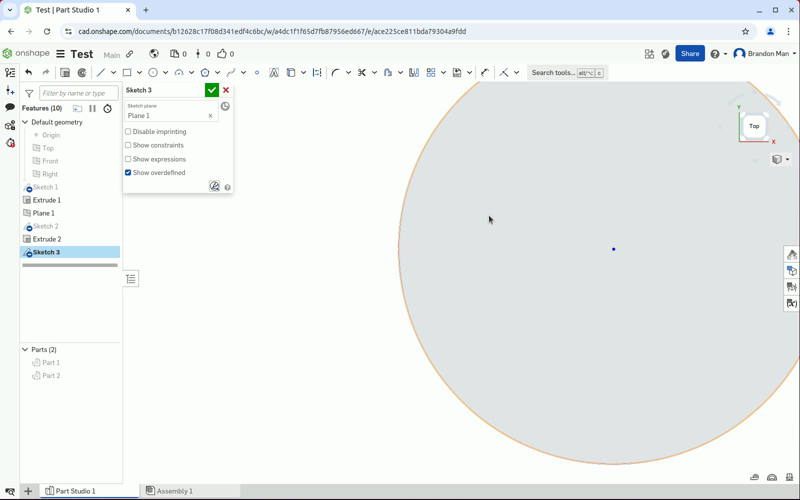
scroll(-6)
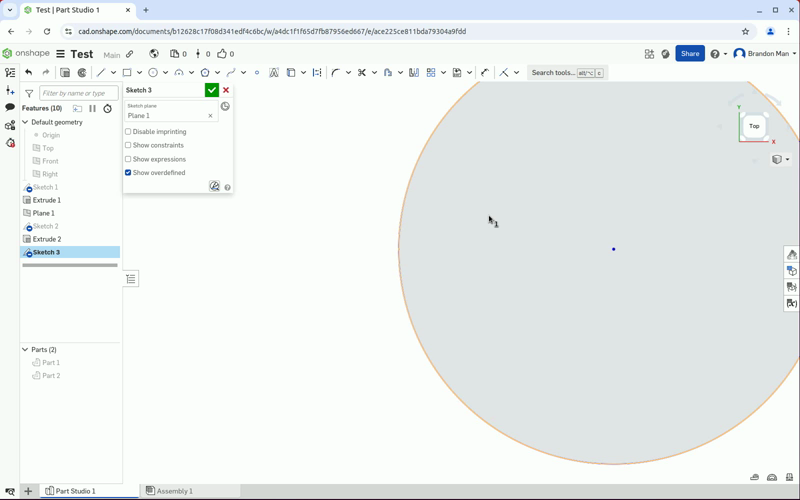
scroll(-6)
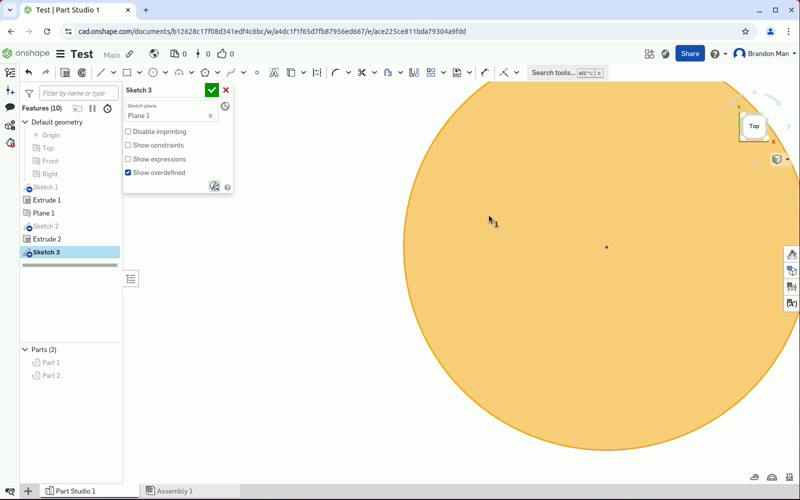
scroll(-6)
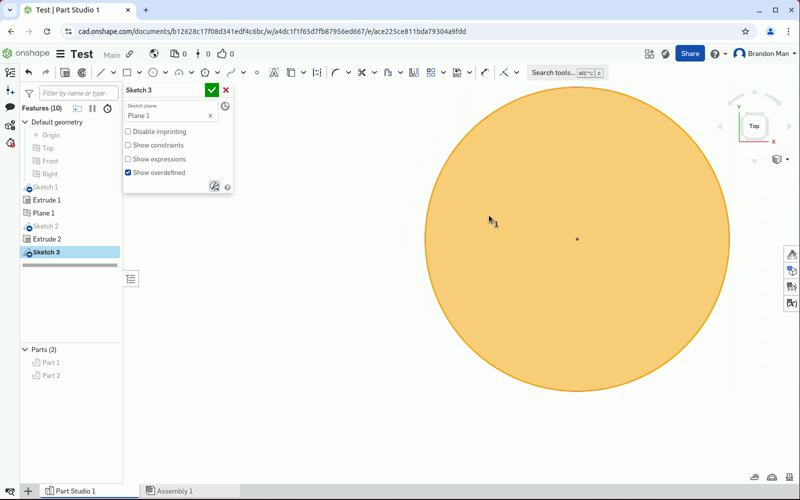
scroll(-6)
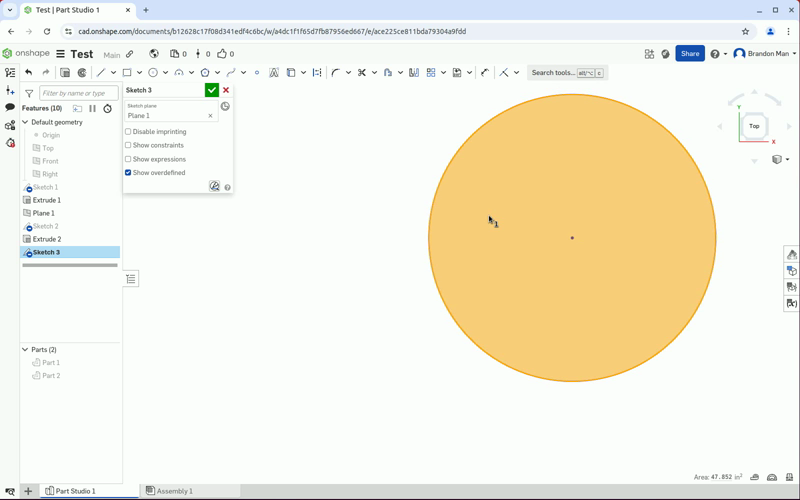
scroll(-6)
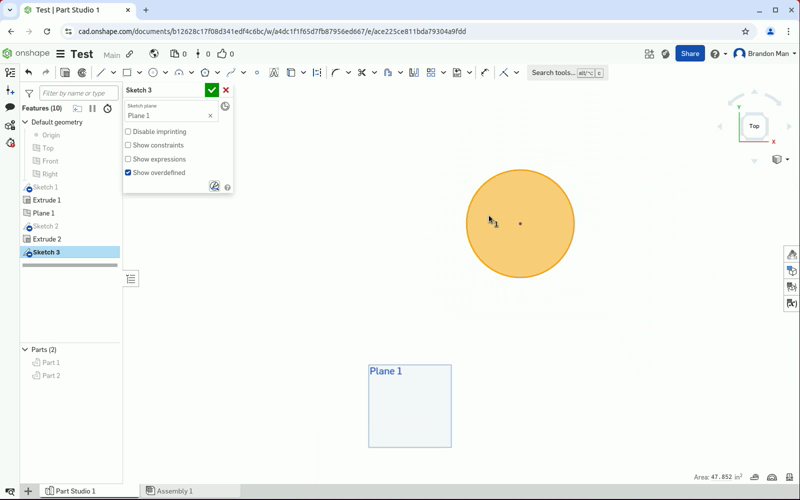
scroll(-6)
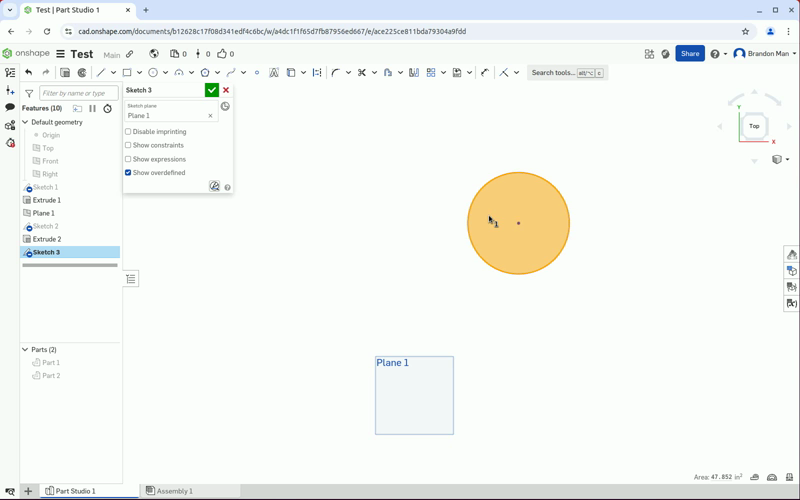
scroll(-6)
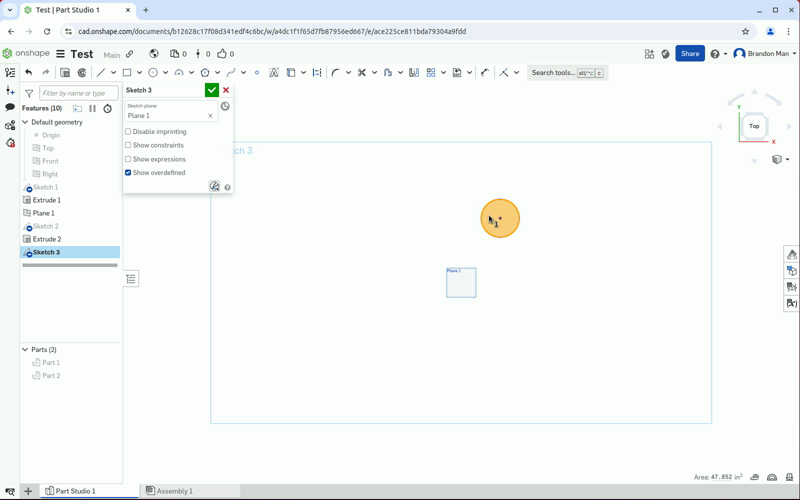
mouse_move(73, 352)
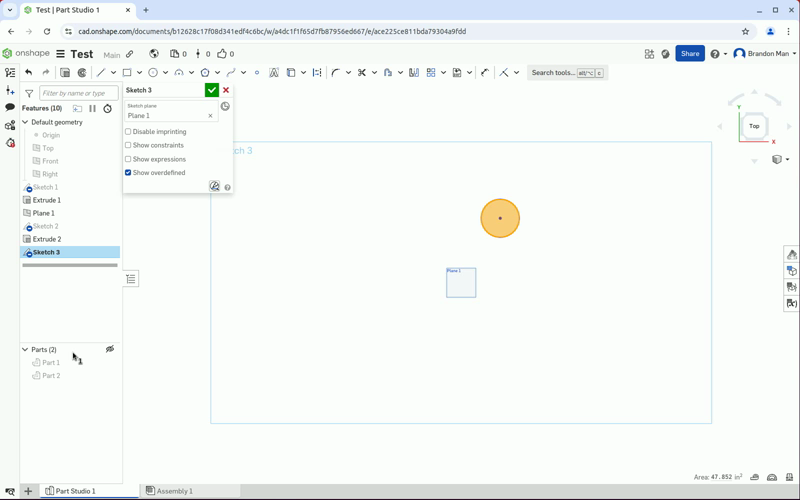
key(shift+y)
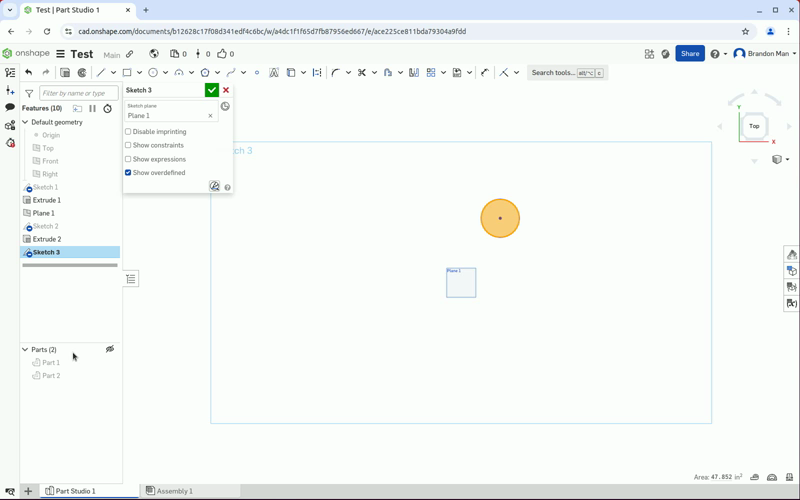
key(shift+e)
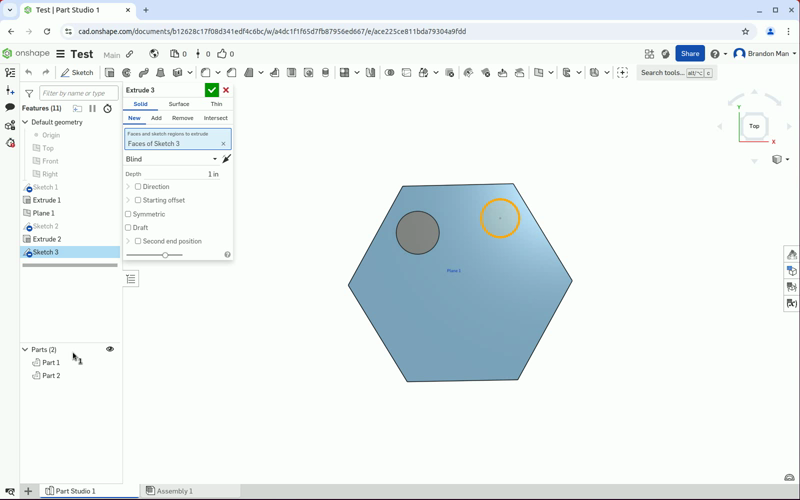
mouse_move(143, 106)
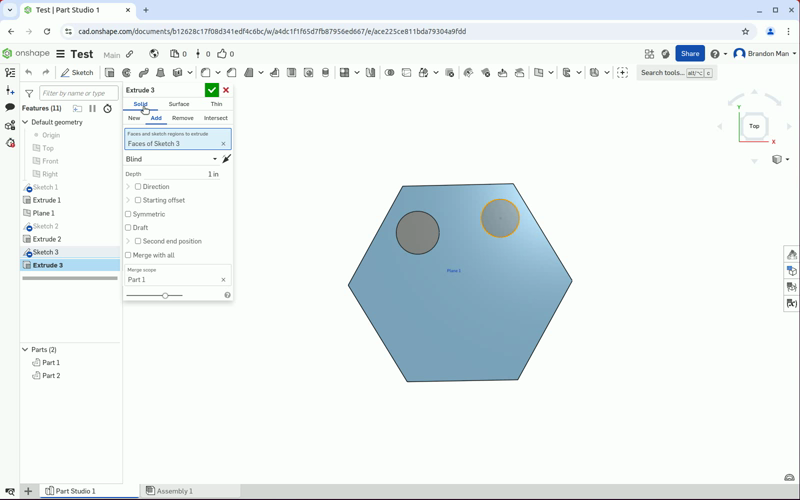
click(143, 106)
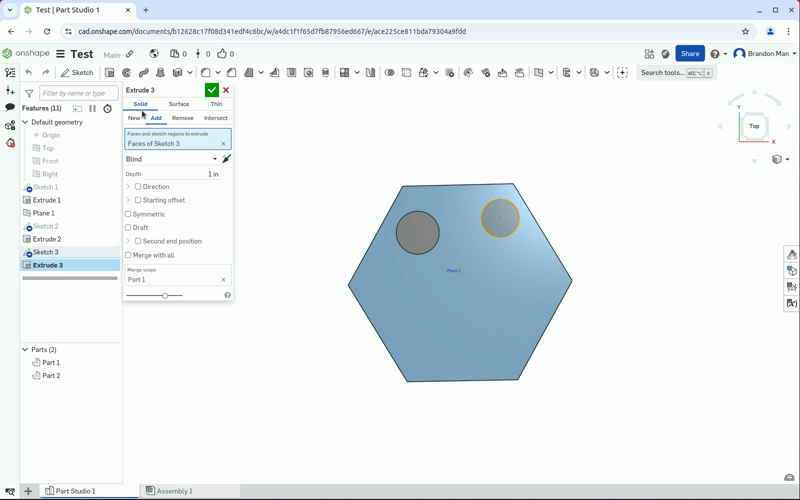
mouse_move(137, 120)
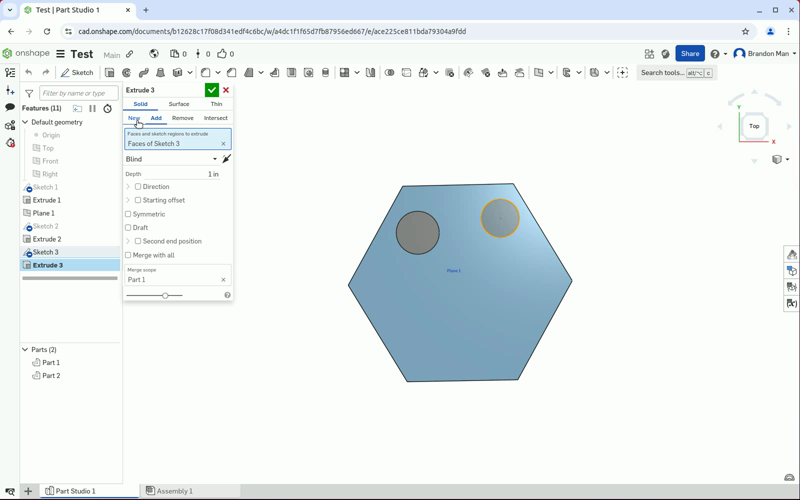
click(137, 120)
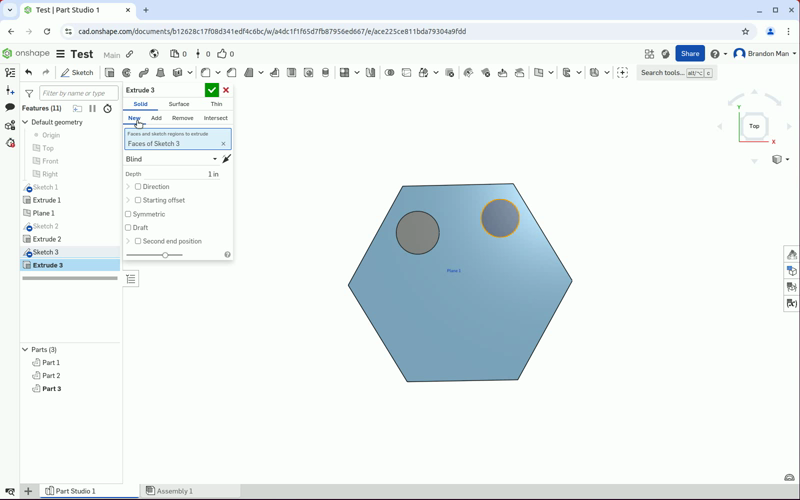
key(tab, 4)
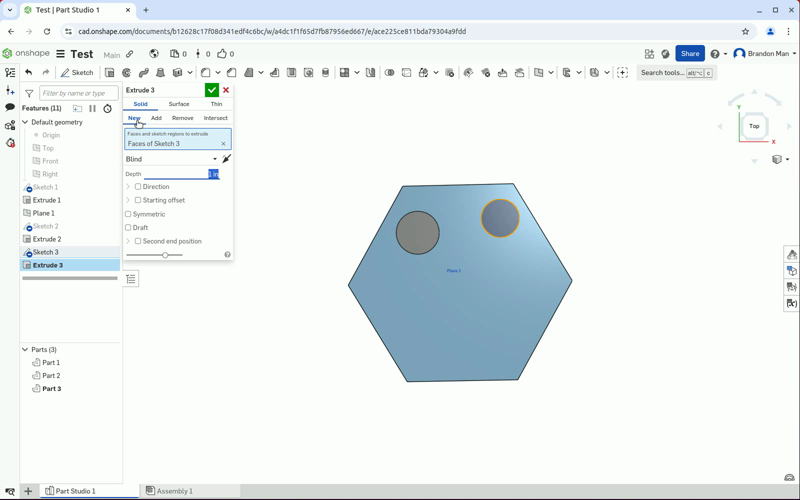
text(10.11)
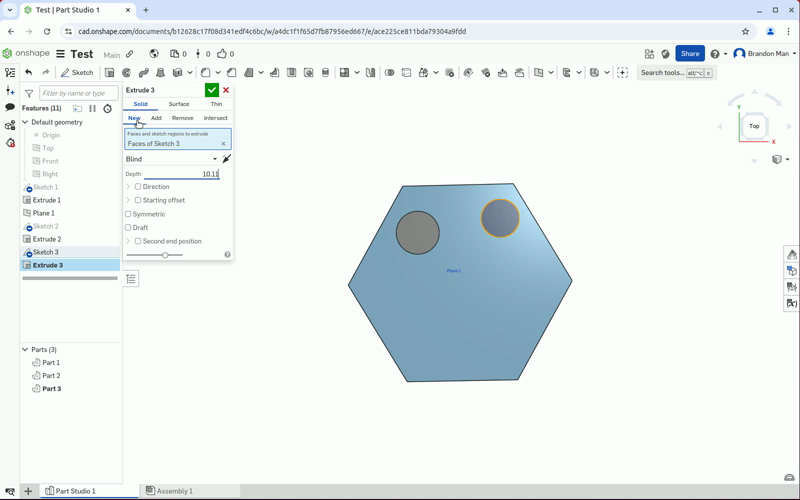
key(enter)
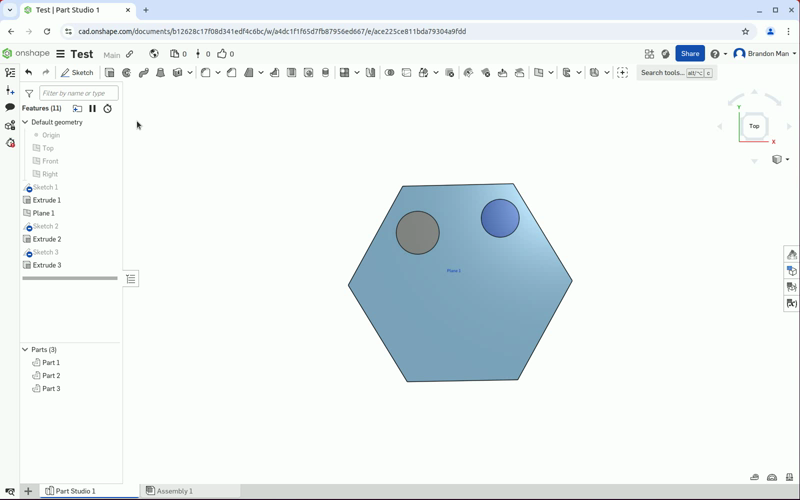
key(shift+h)
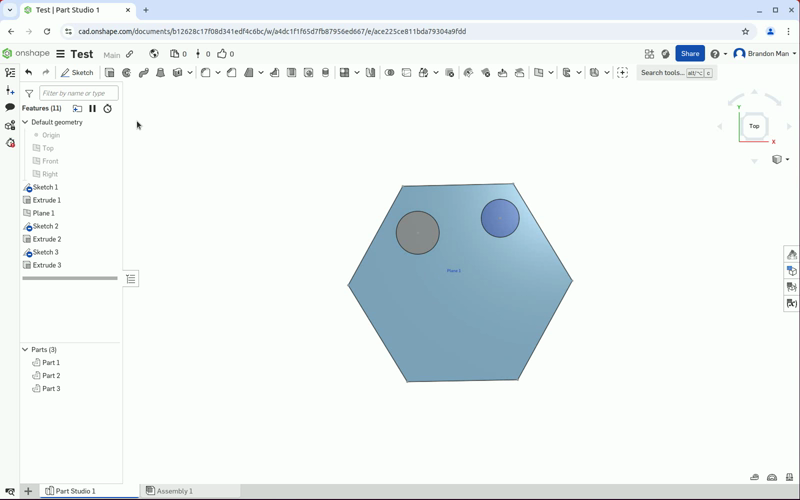
key(shift+h)
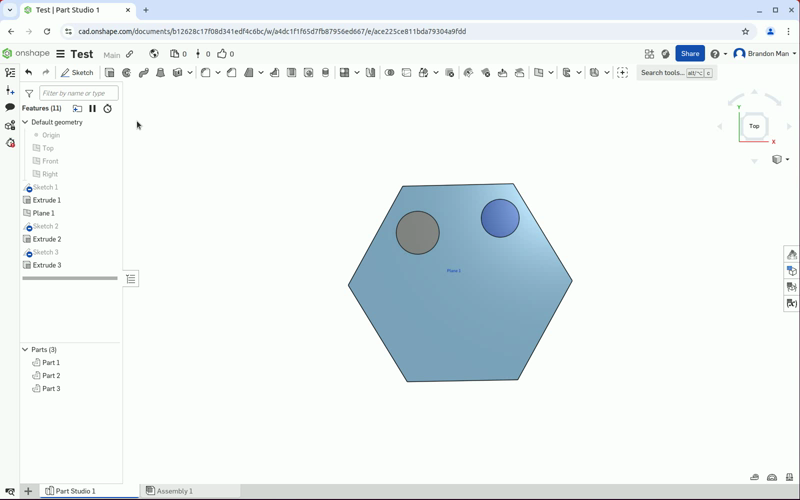
mouse_move(73, 189)
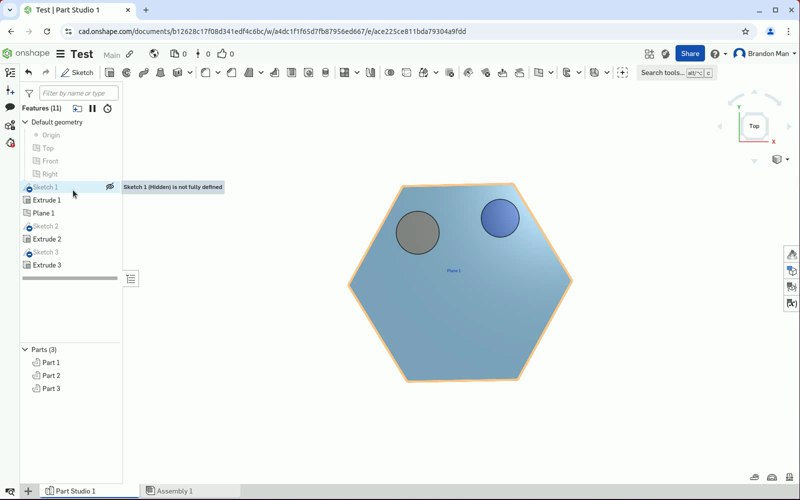
click(73, 189)
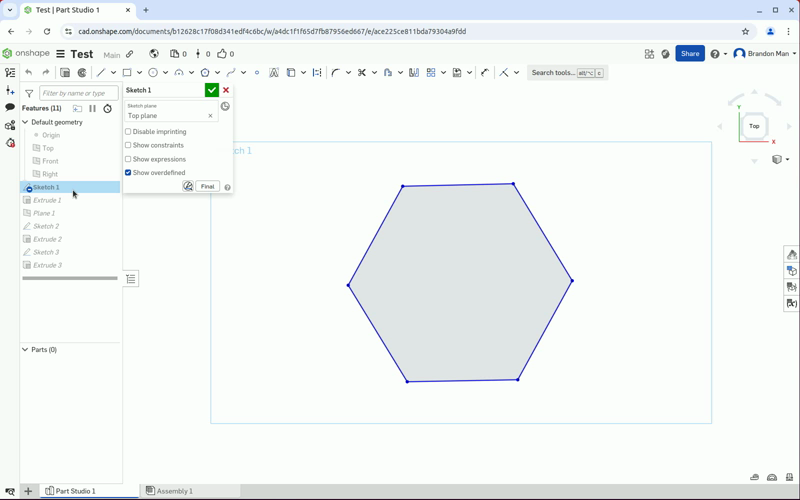
mouse_move(229, 92)
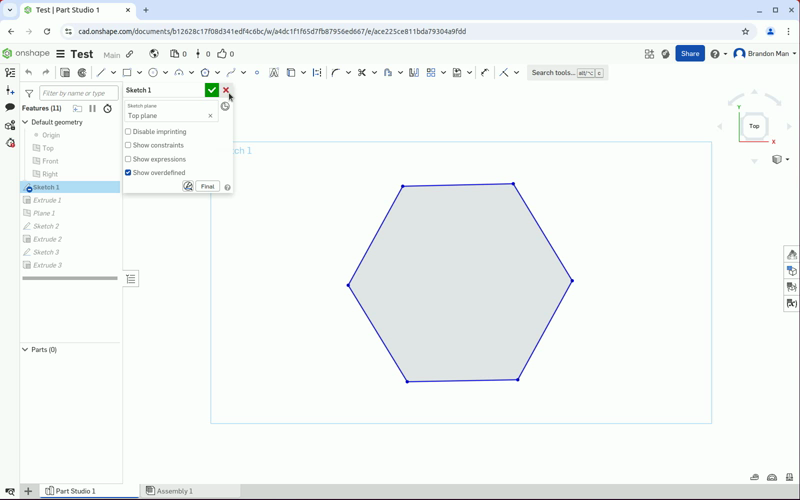
click(229, 92)
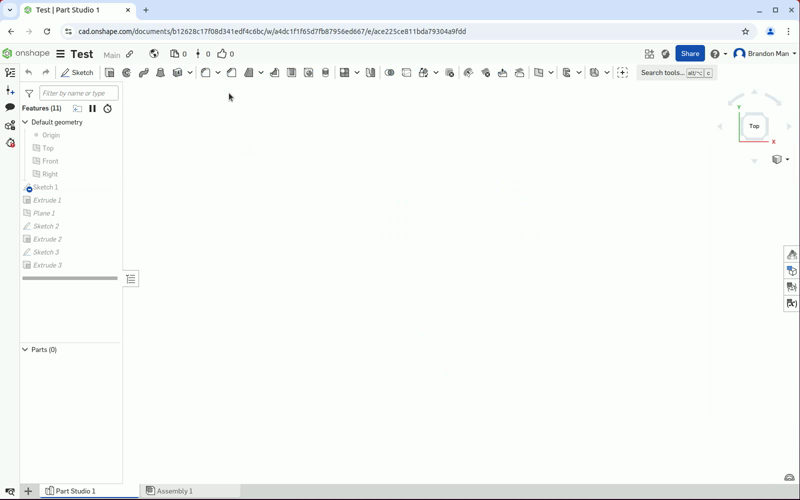
key(shift+s)
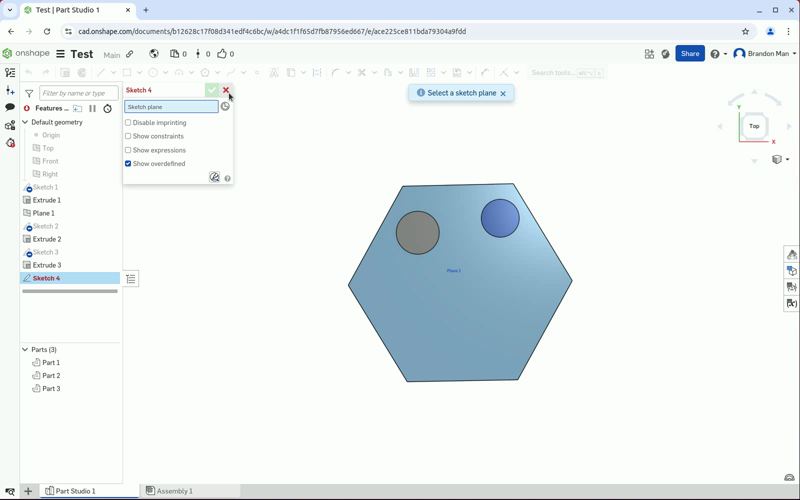
mouse_move(73, 215)
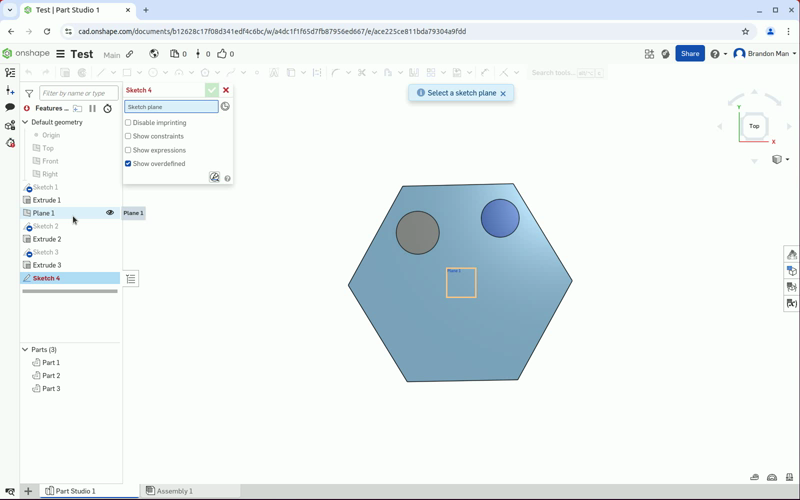
click(73, 215)
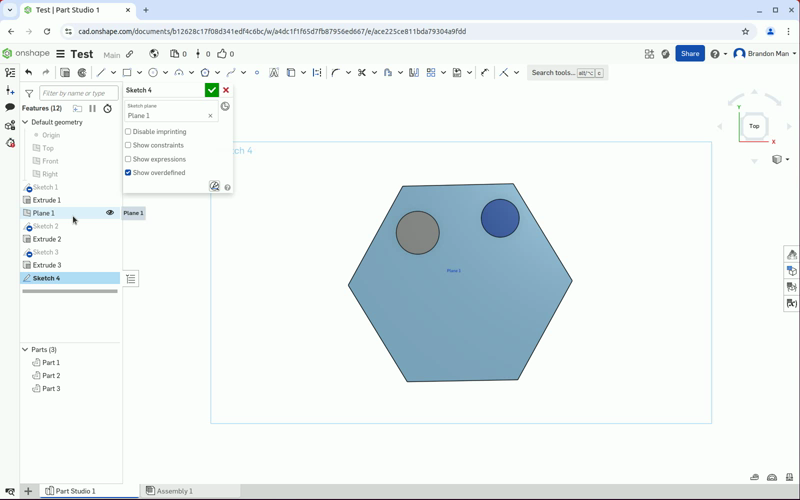
mouse_move(73, 352)
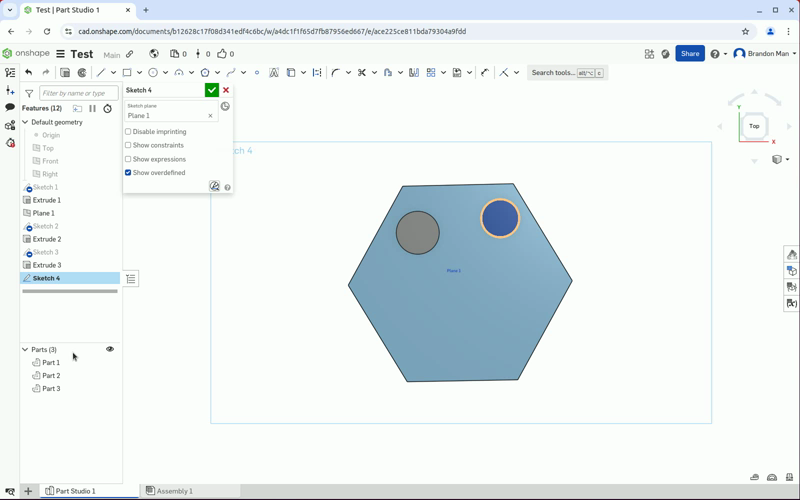
key(y)
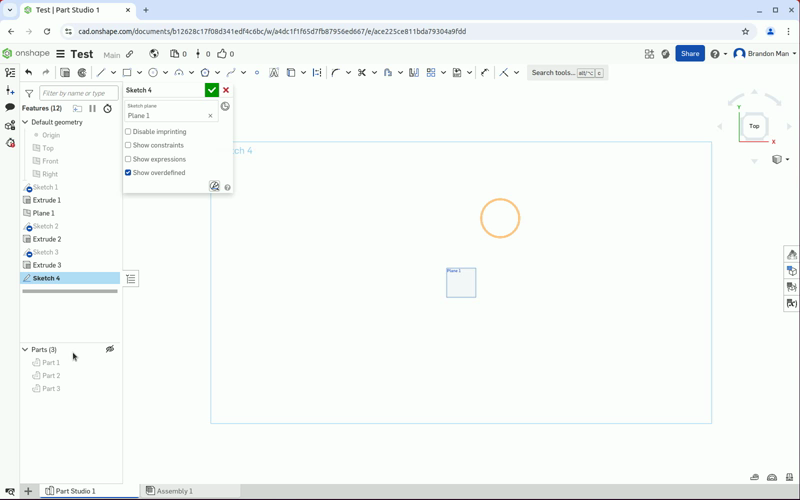
key(l)
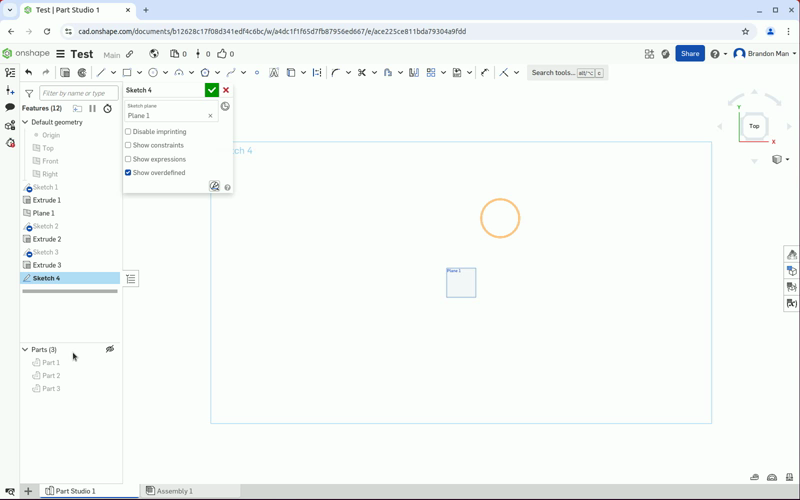
key_down(shift)
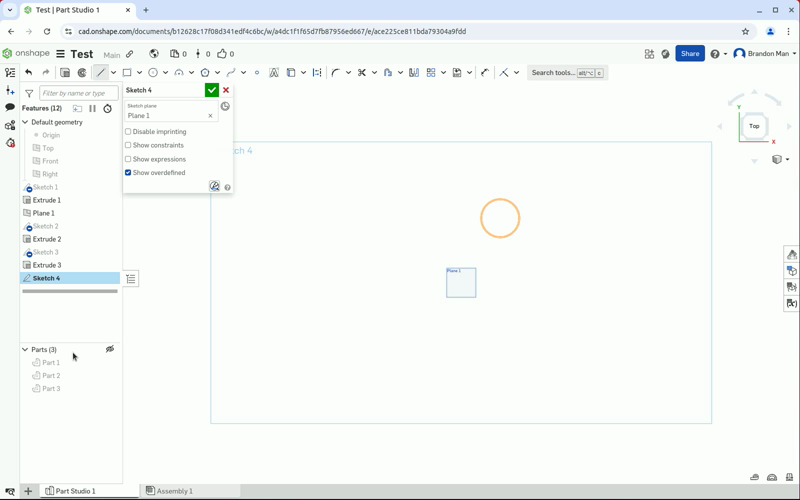
mouse_move(478, 284)
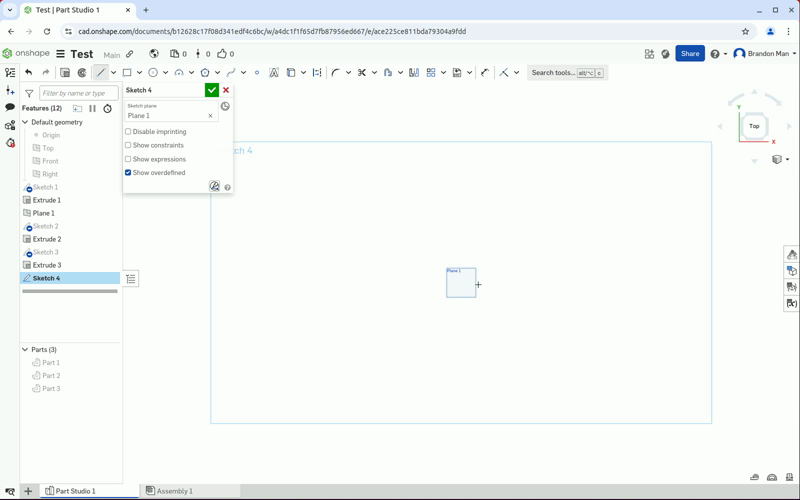
click(478, 284)
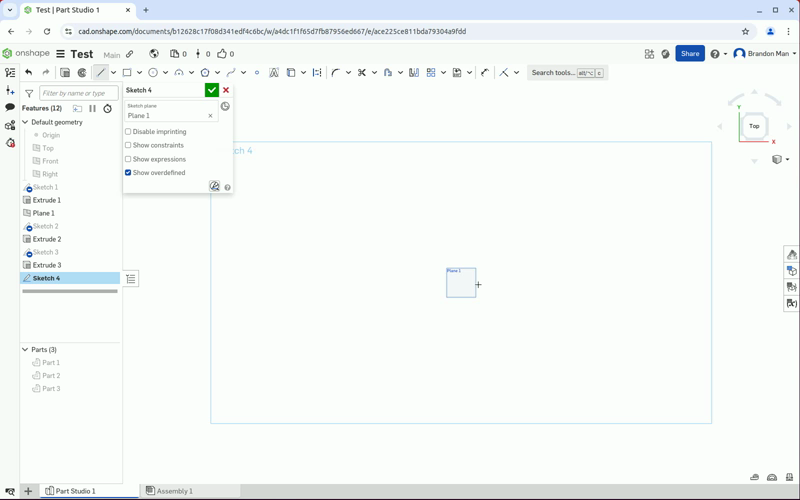
key_up(shift)
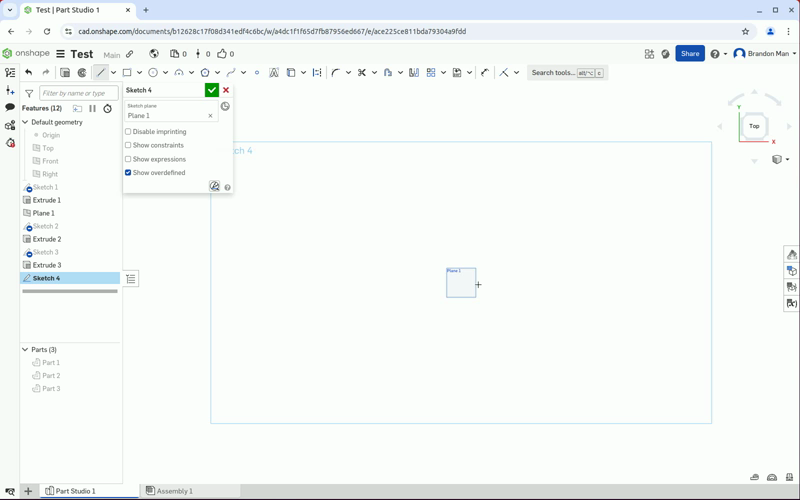
key_down(shift)
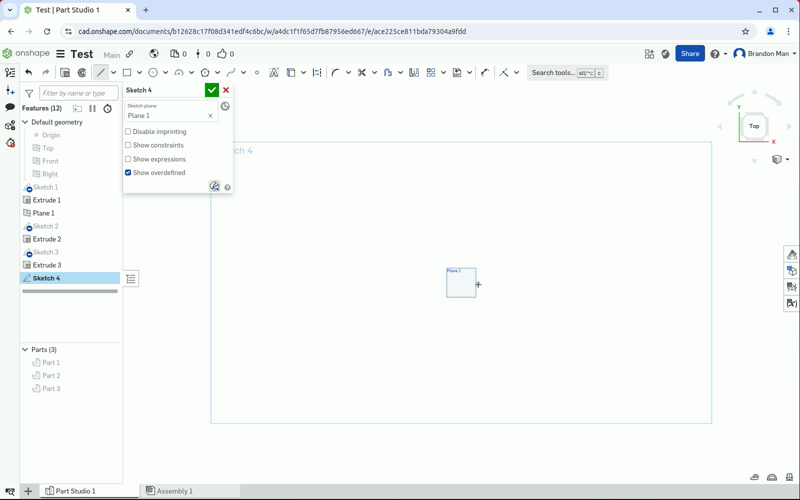
mouse_move(508, 284)
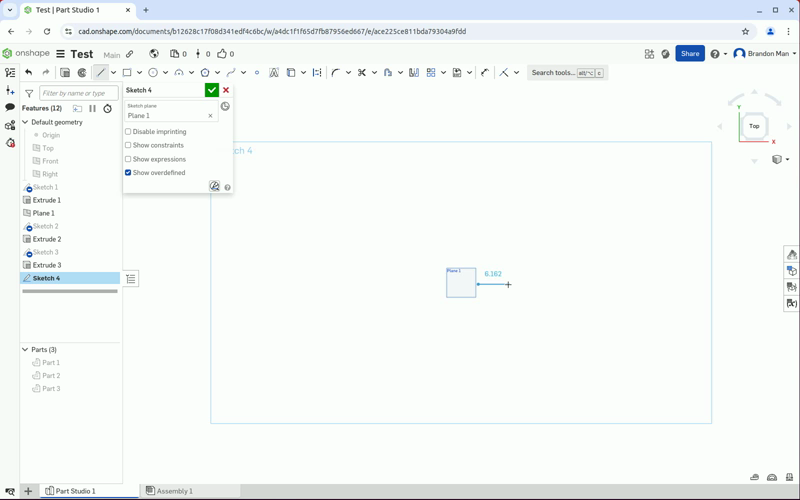
mouse_move(527, 310)
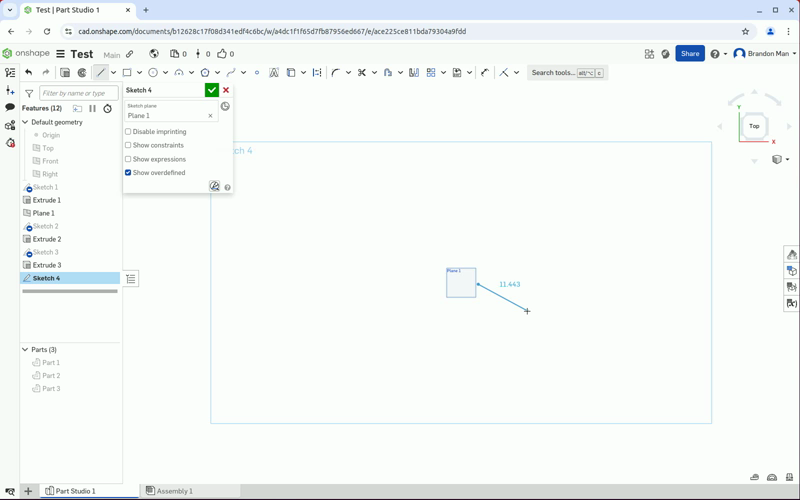
click(527, 310)
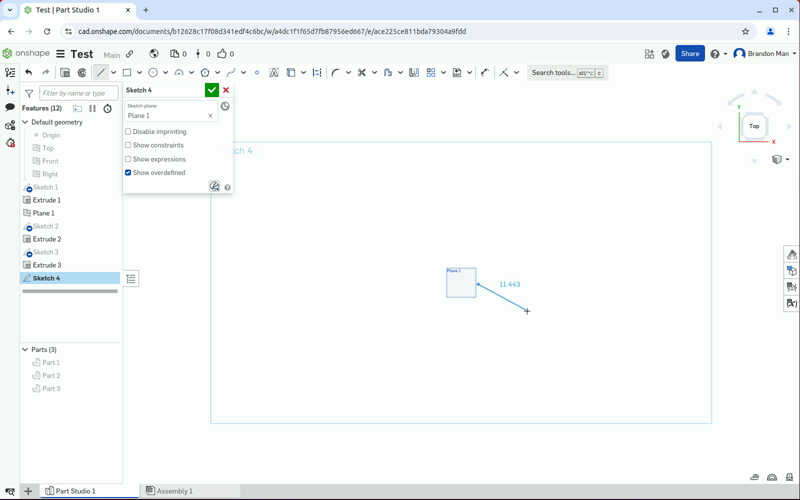
key_up(shift)
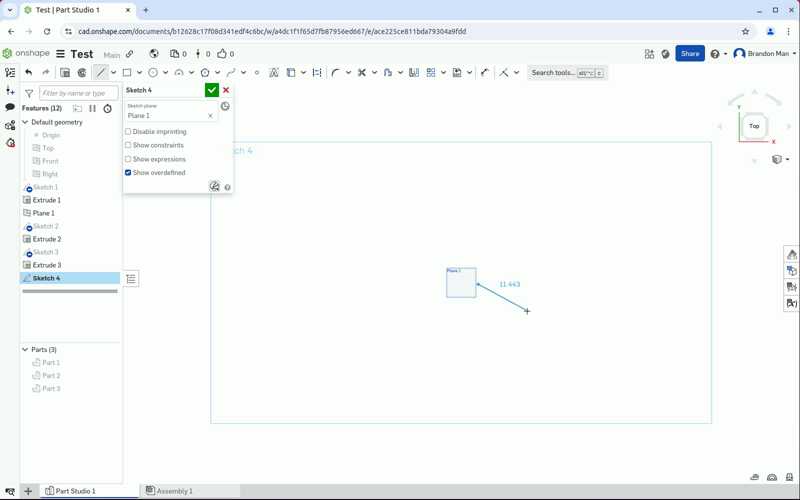
key_down(shift)
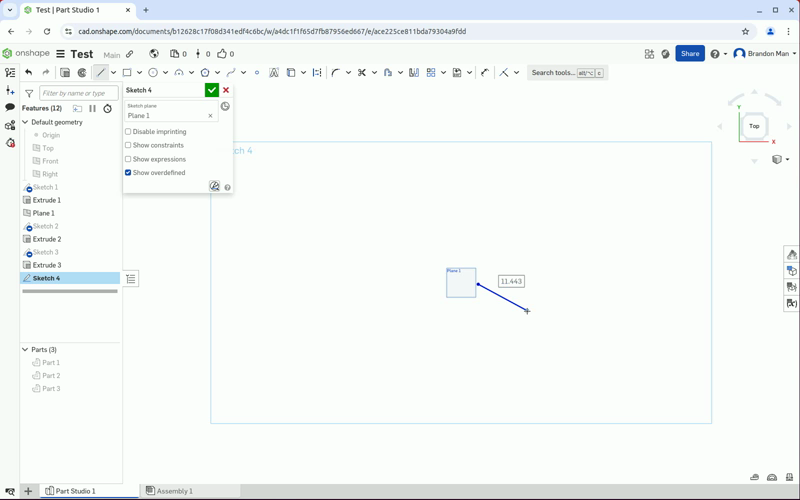
mouse_move(557, 310)
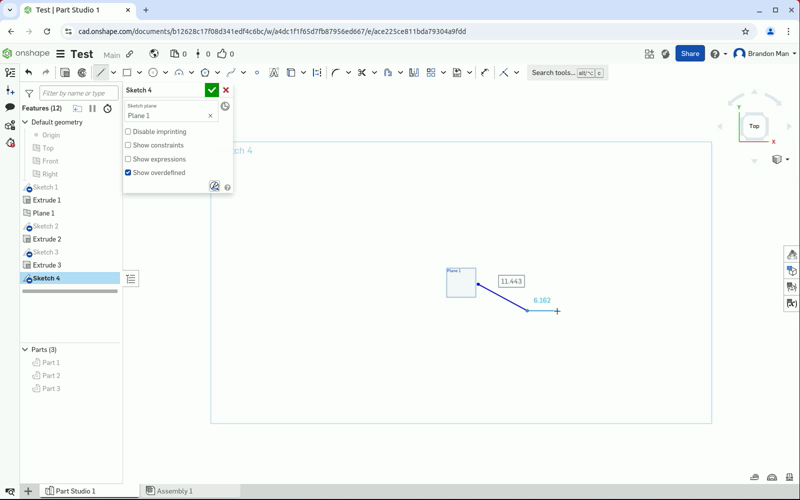
mouse_move(525, 255)
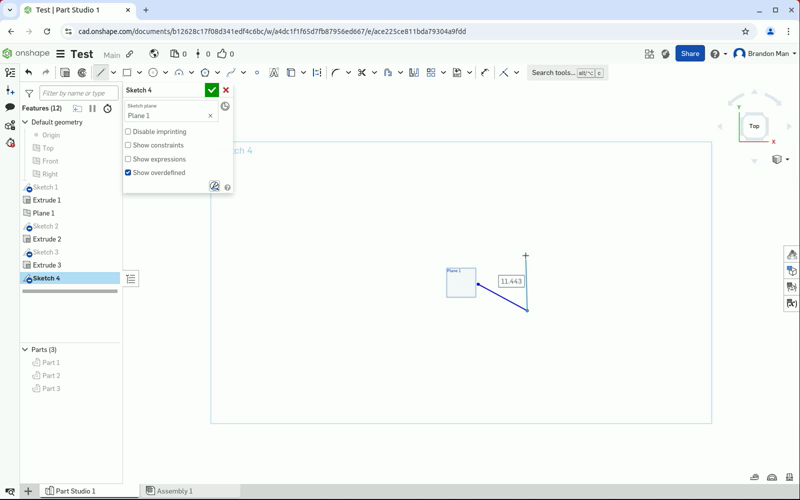
click(525, 255)
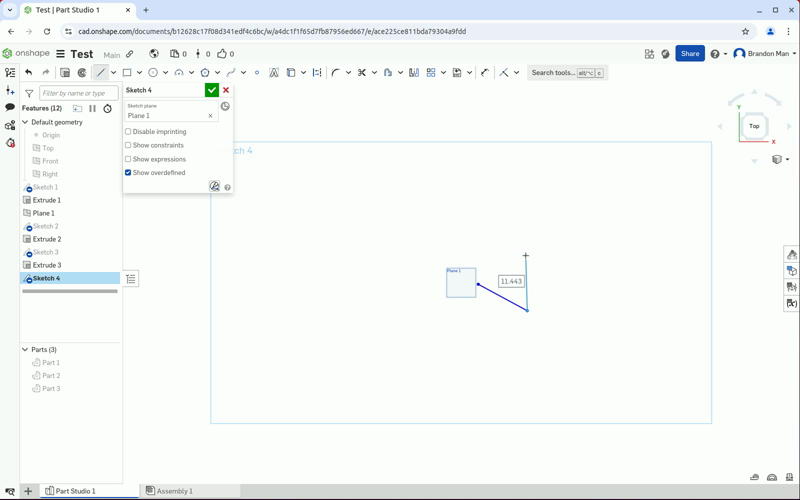
key_up(shift)
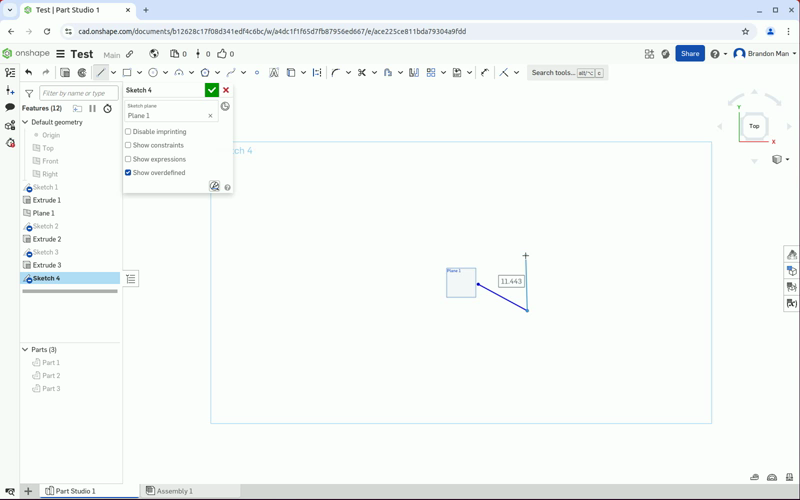
mouse_move(555, 255)
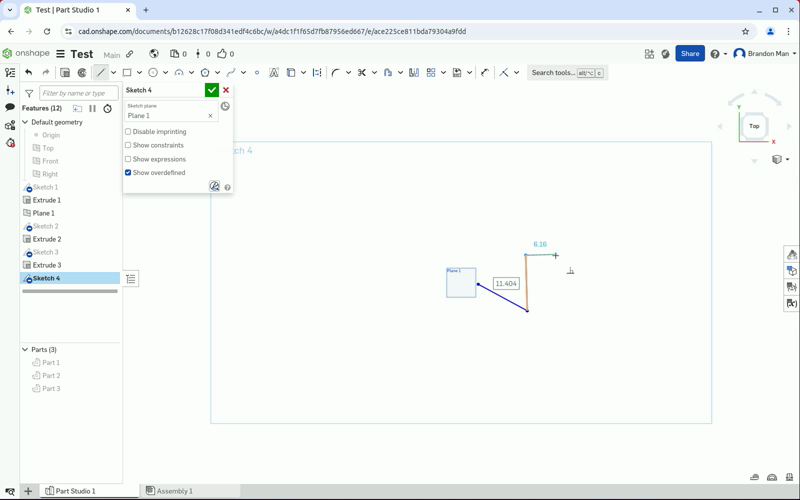
key_down(shift)
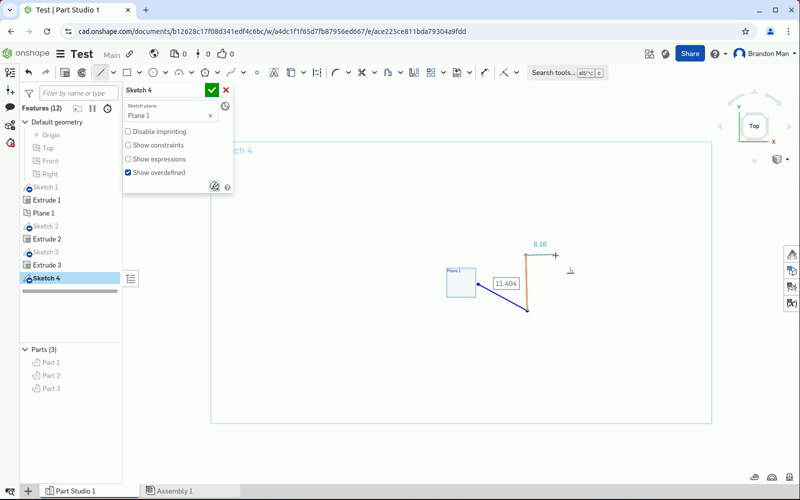
mouse_move(478, 284)
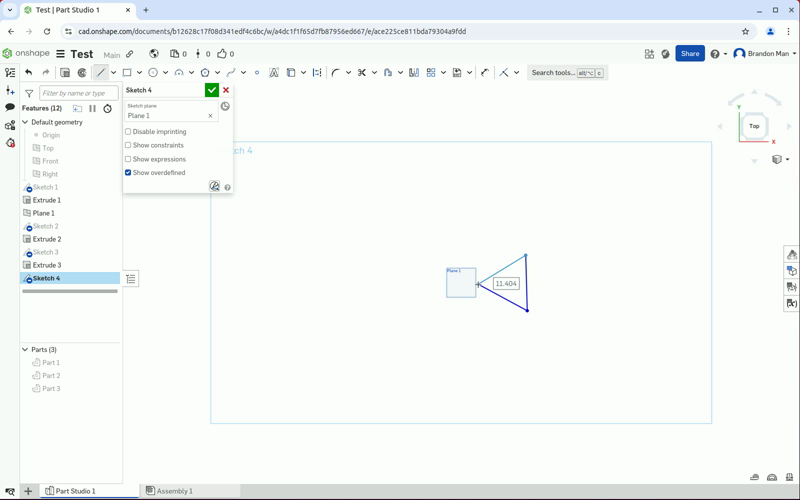
key_up(shift)
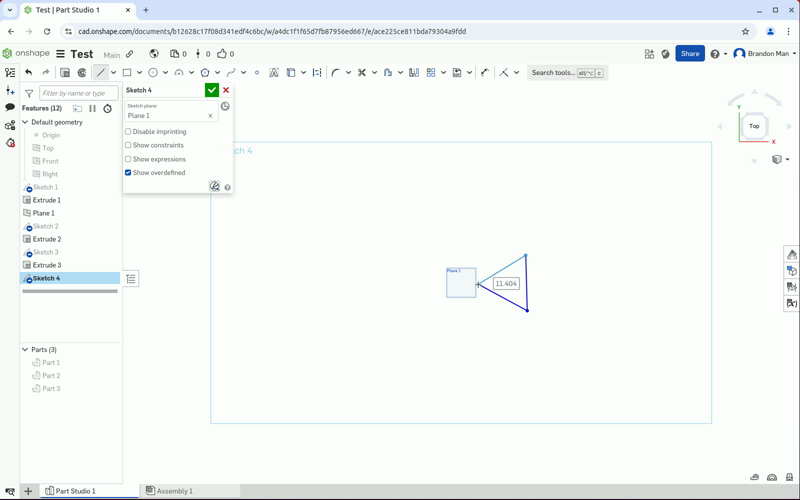
click(478, 284)
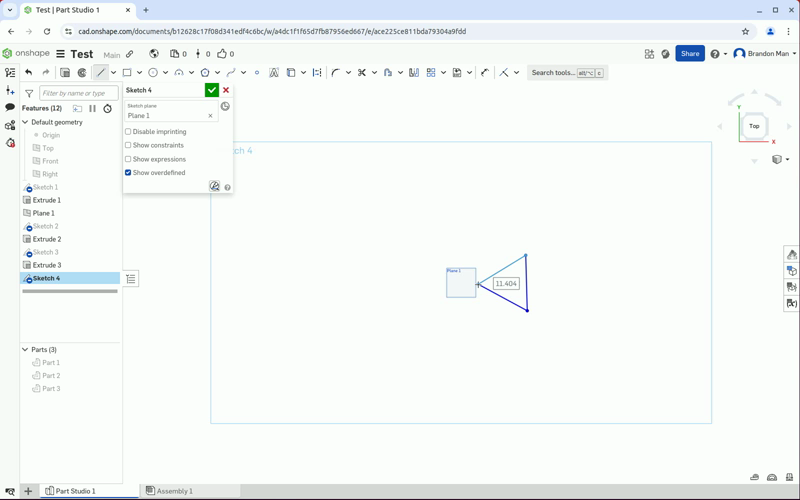
key(esc)
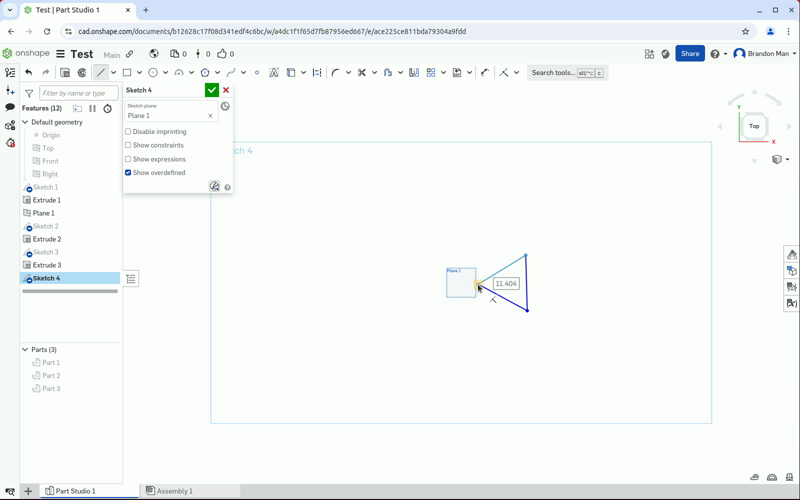
mouse_move(507, 268)
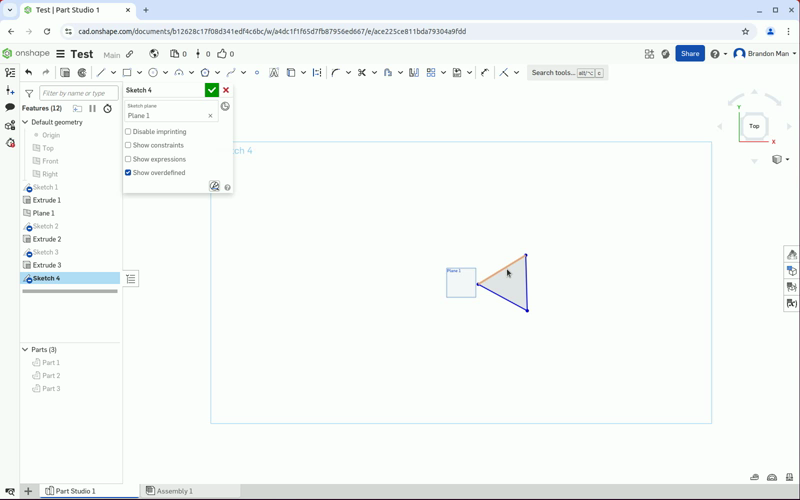
scroll(6)
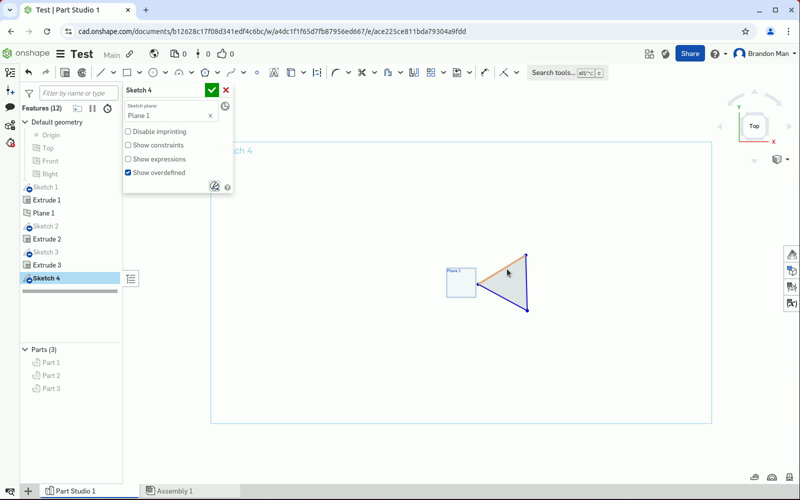
scroll(6)
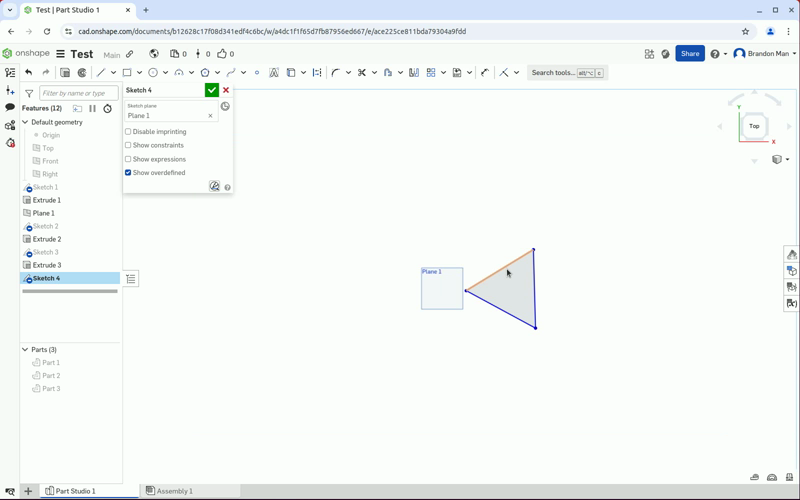
scroll(6)
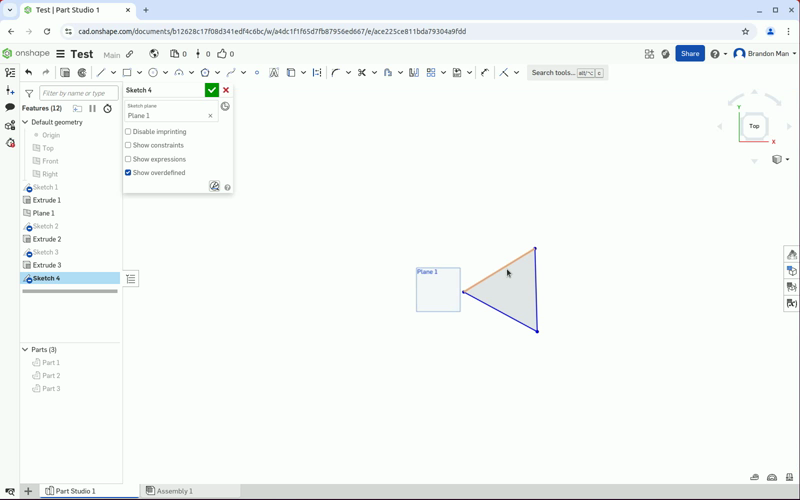
scroll(6)
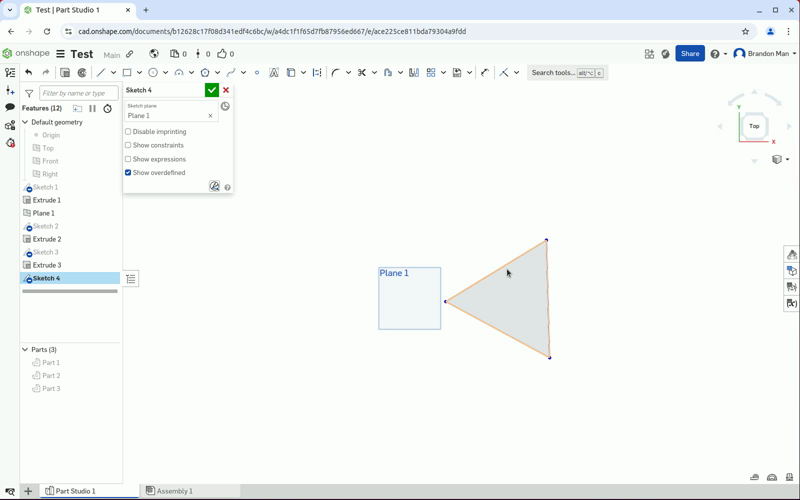
scroll(6)
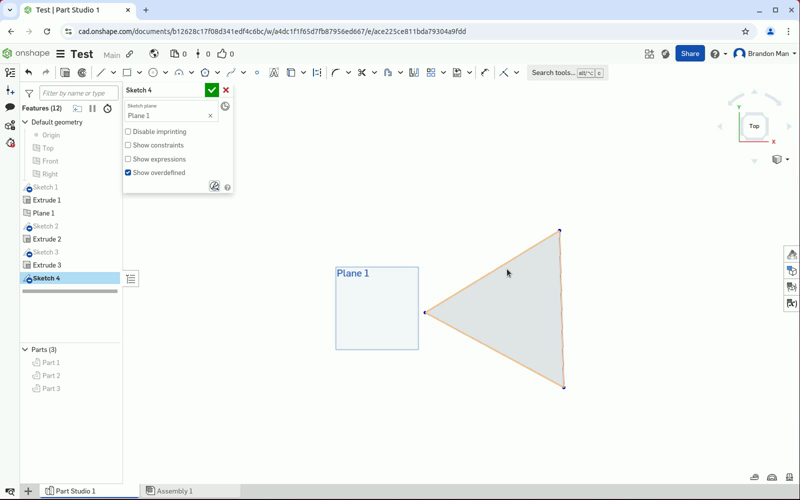
scroll(6)
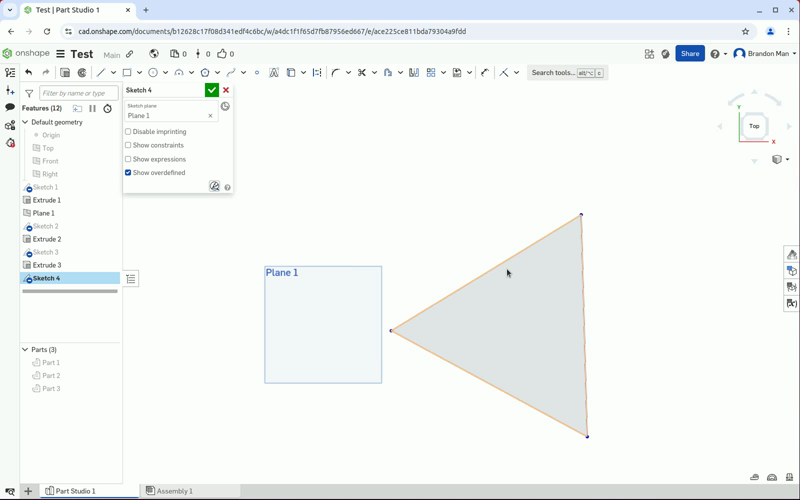
scroll(6)
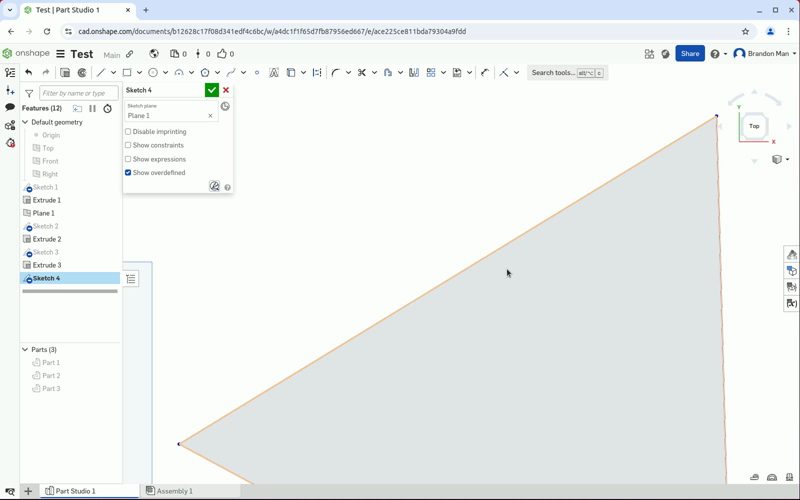
click(507, 268)
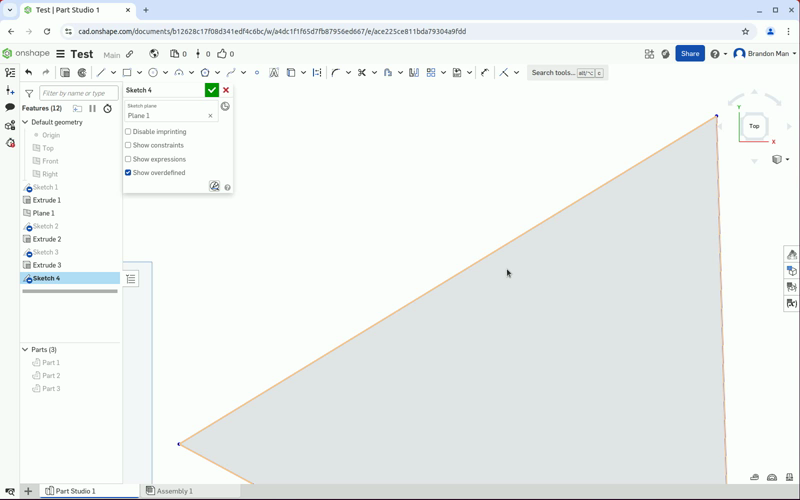
scroll(-6)
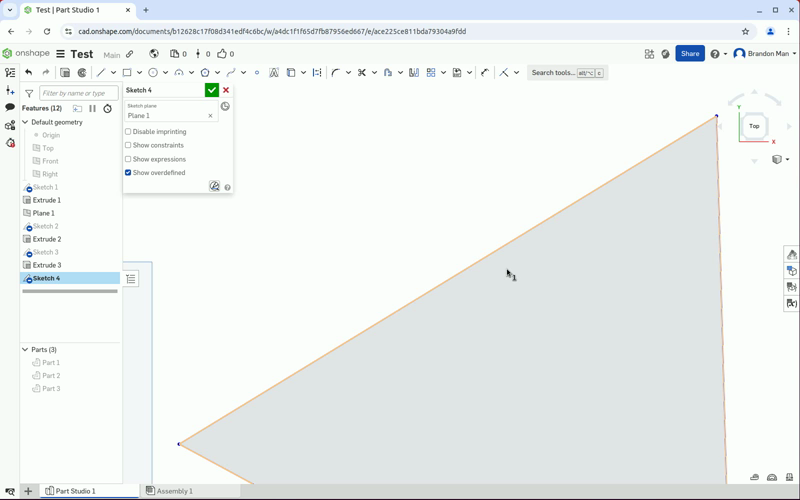
scroll(-6)
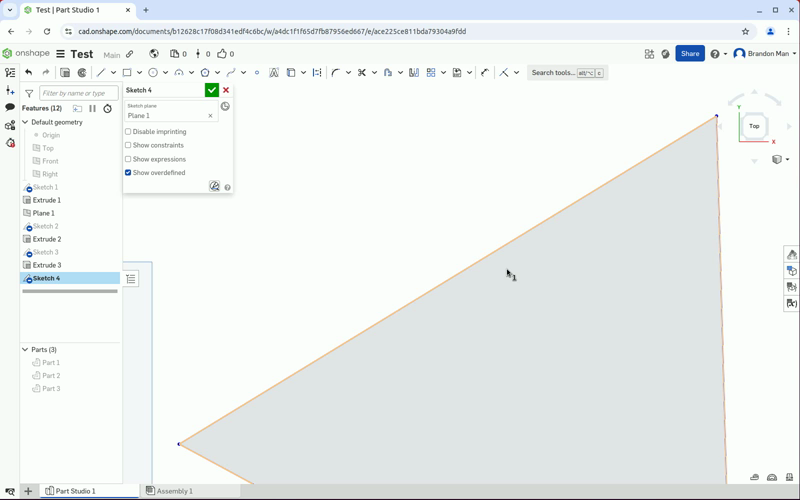
scroll(-6)
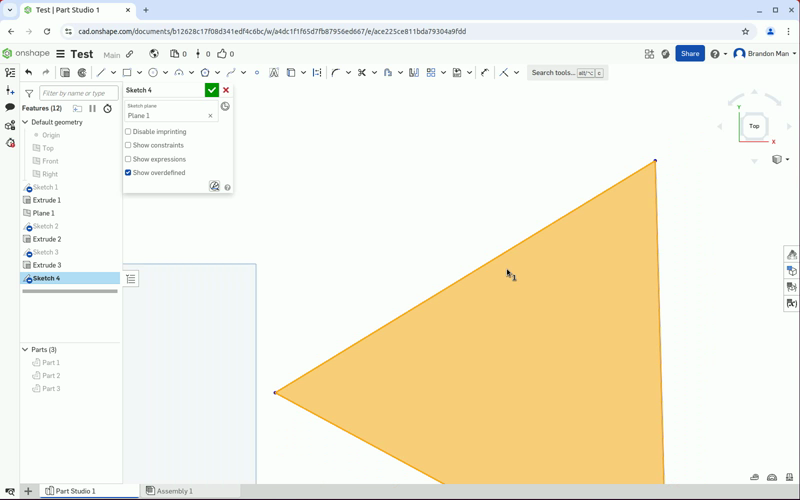
scroll(-6)
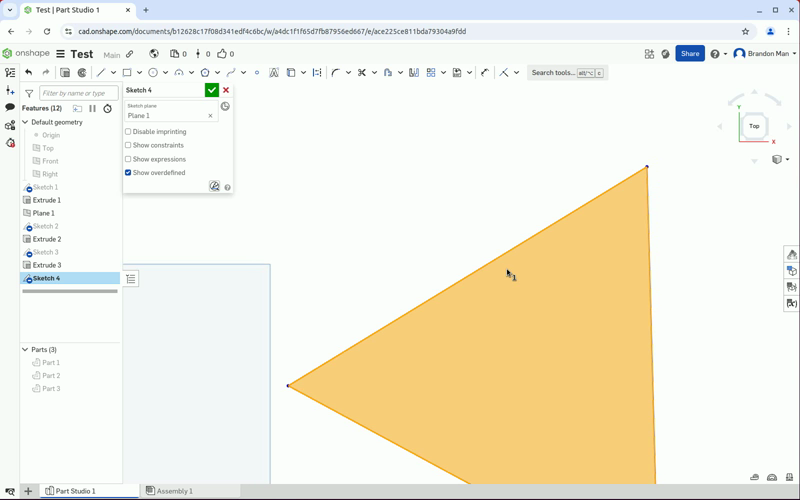
scroll(-6)
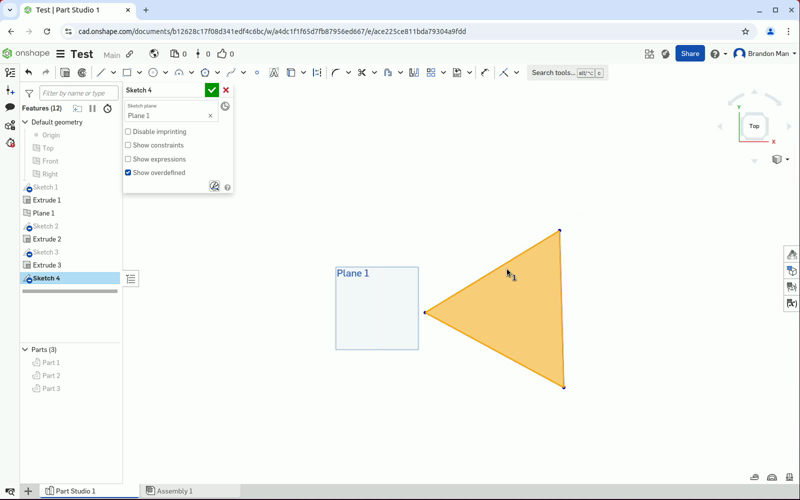
scroll(-6)
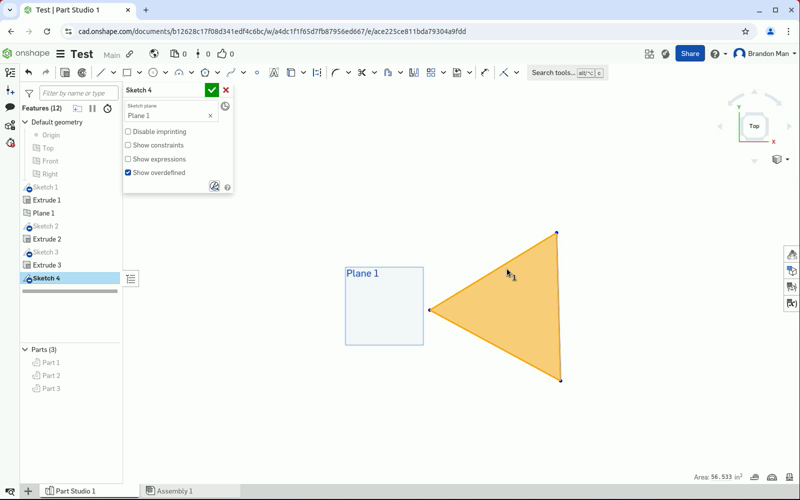
scroll(-6)
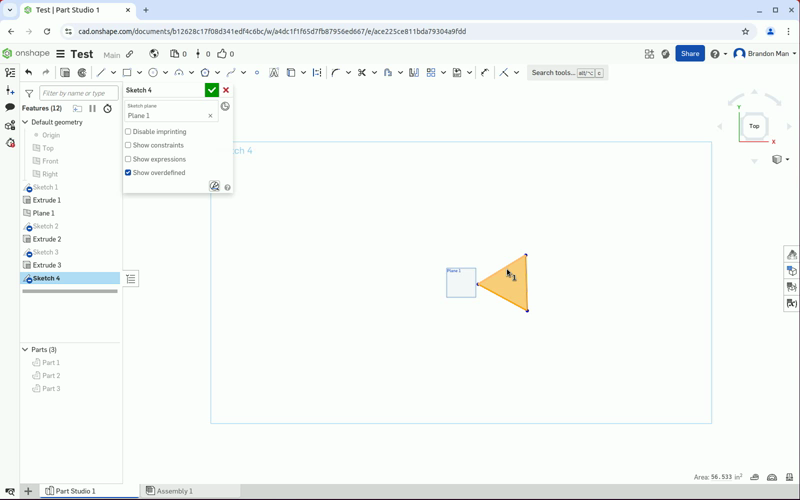
mouse_move(73, 352)
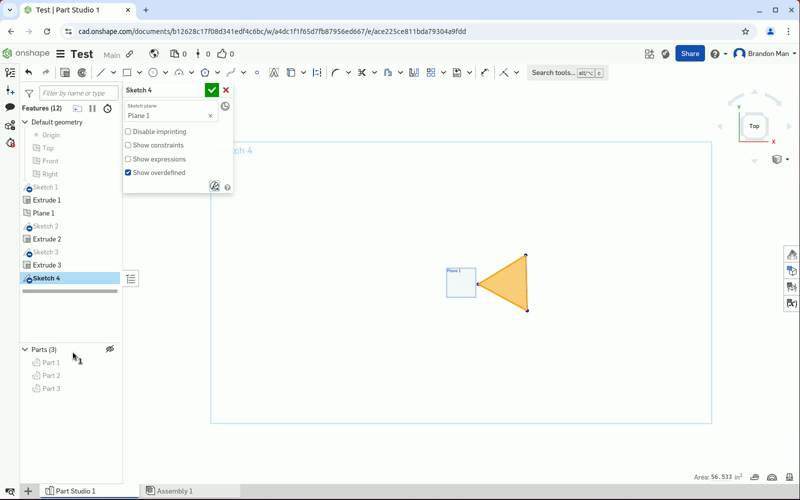
key(shift+y)
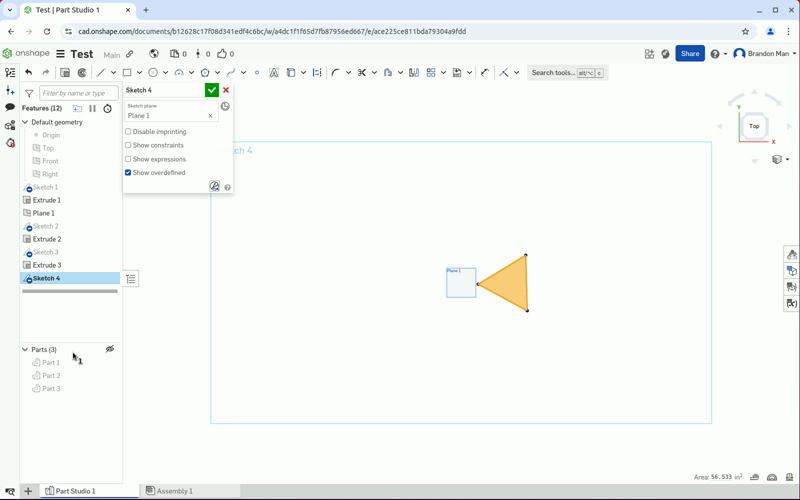
key(shift+e)
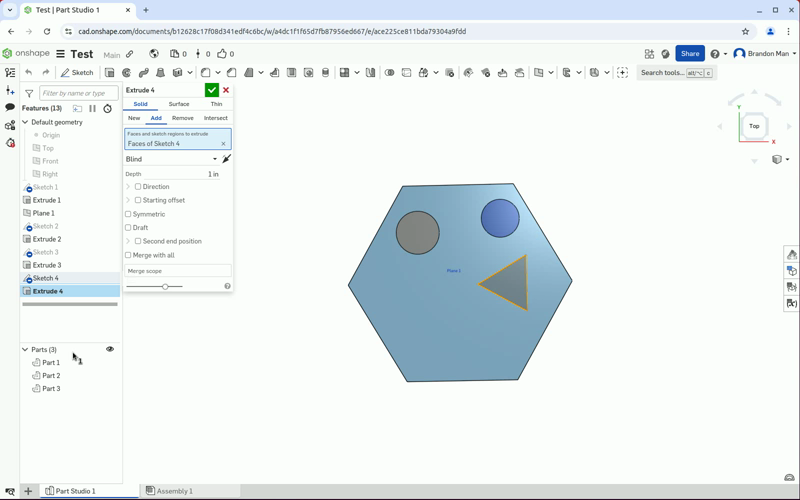
mouse_move(143, 106)
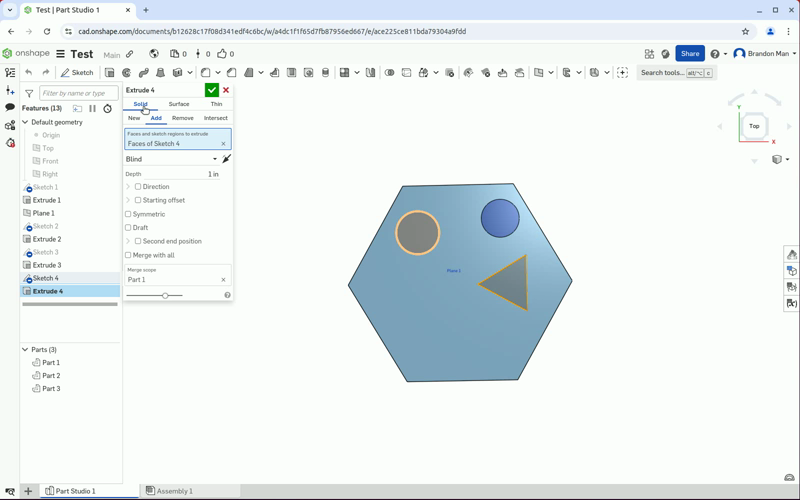
click(143, 106)
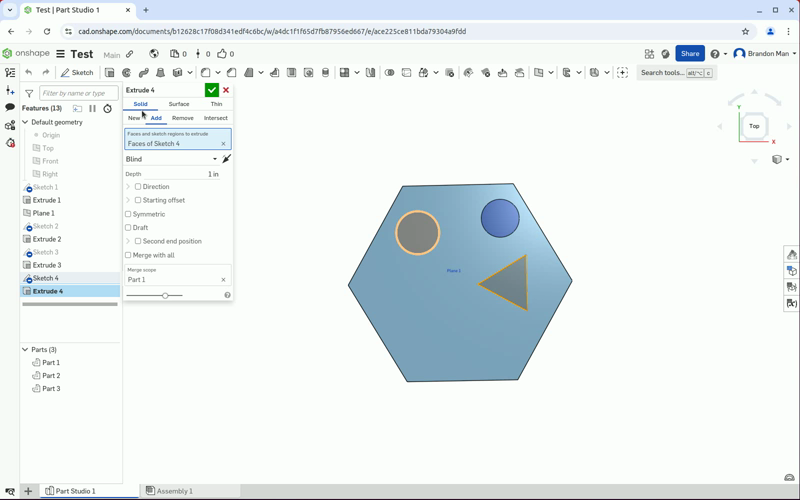
mouse_move(137, 120)
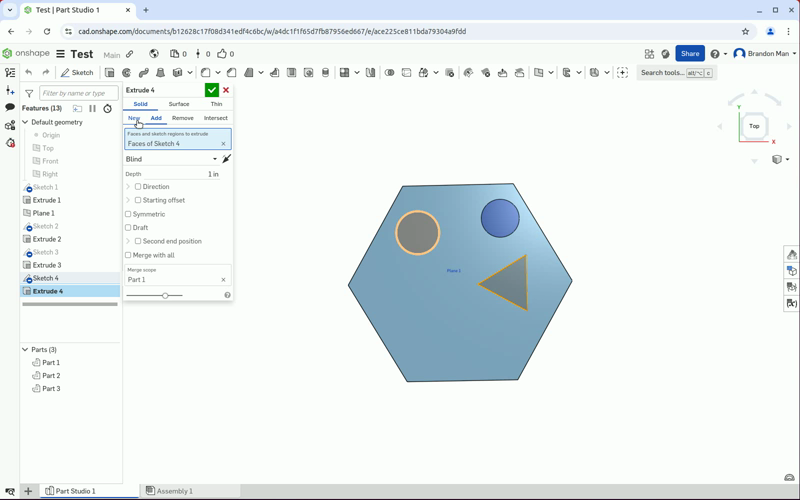
click(137, 120)
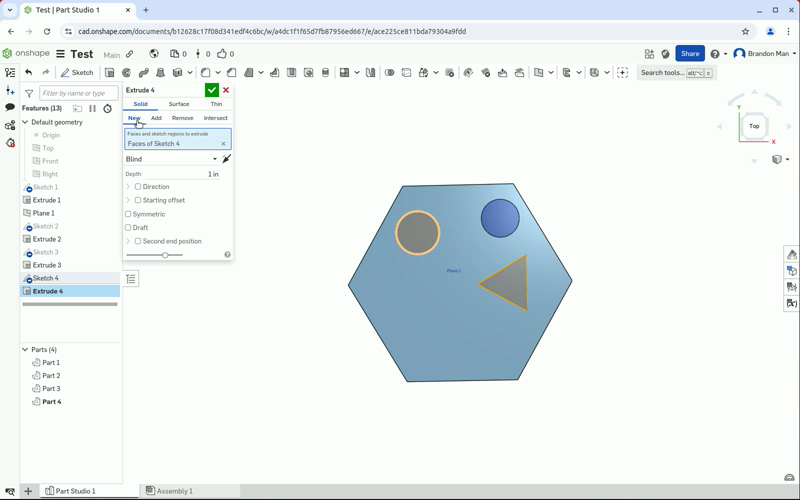
key(tab, 4)
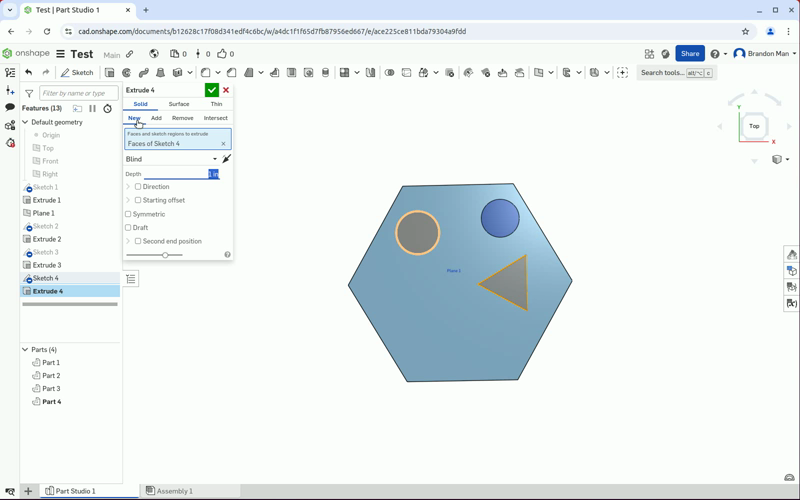
text(10.11)
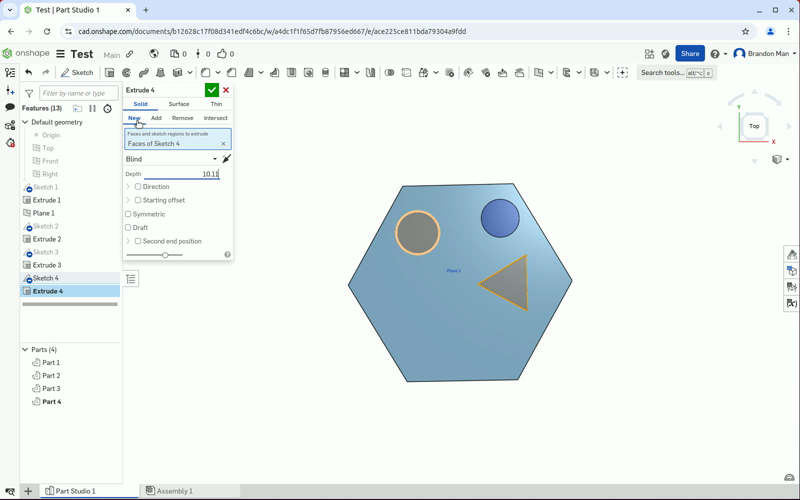
key(enter)
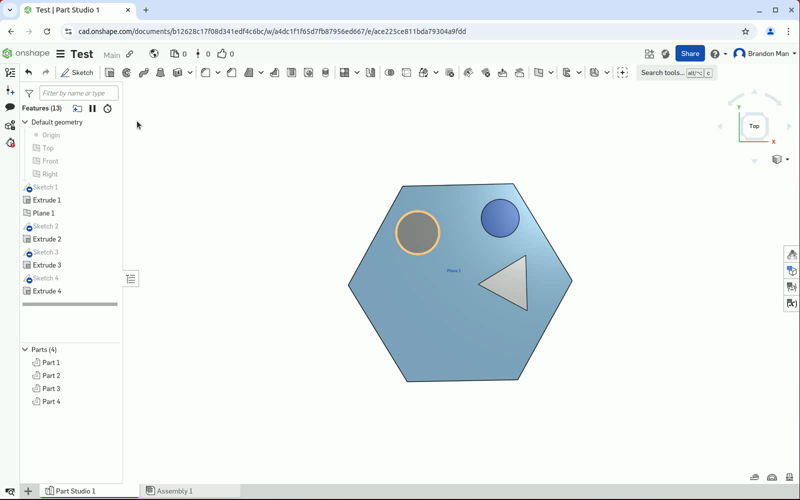
key(shift+h)
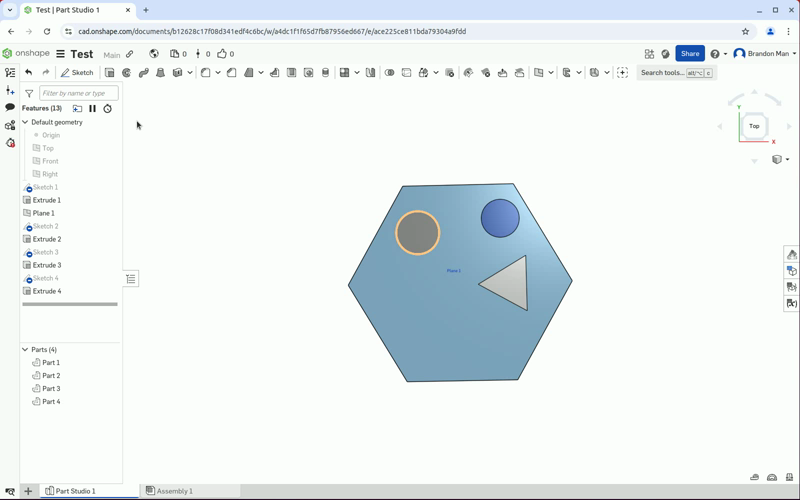
key(shift+h)
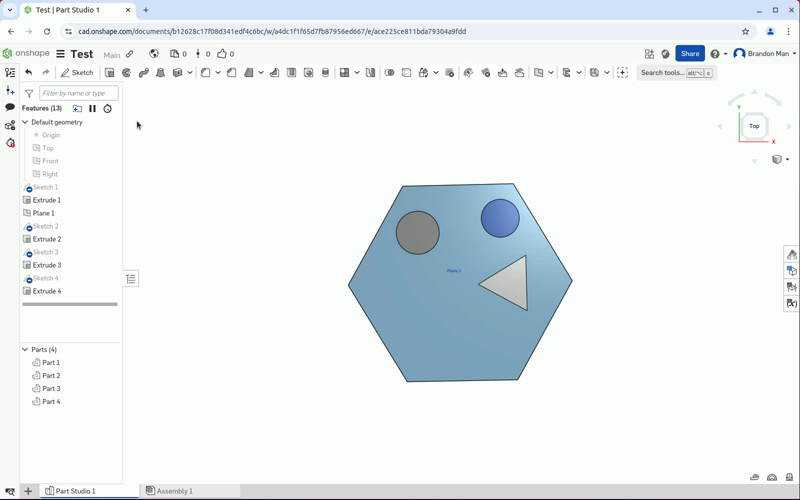
mouse_move(73, 189)
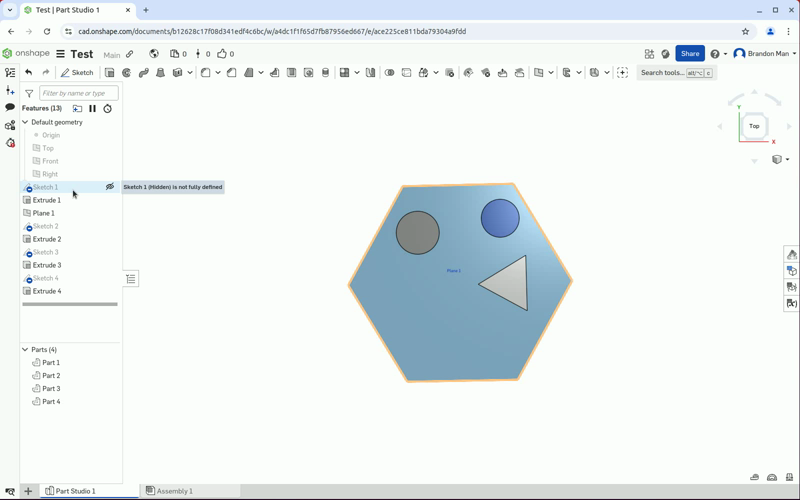
click(73, 189)
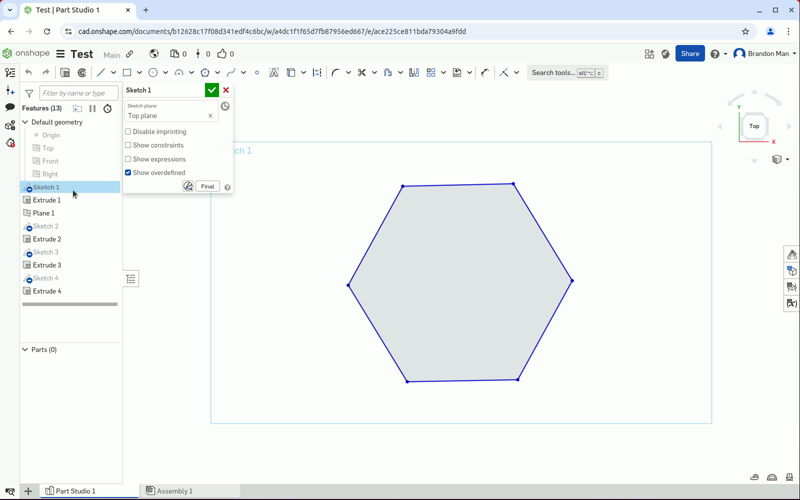
mouse_move(229, 92)
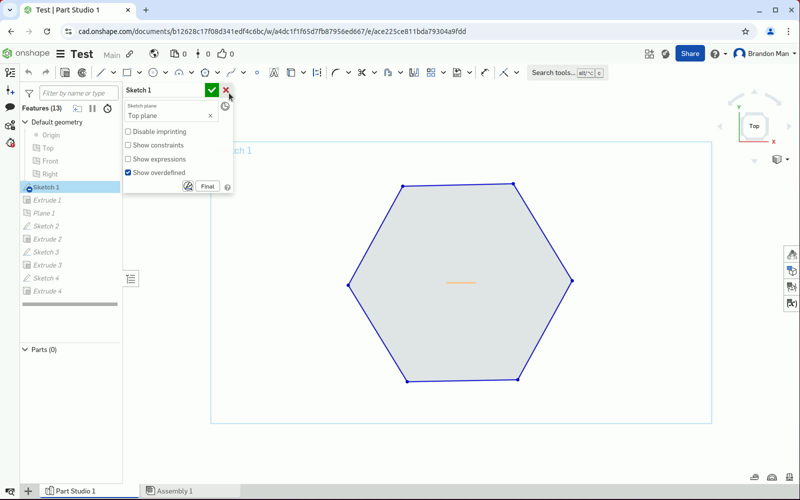
click(229, 92)
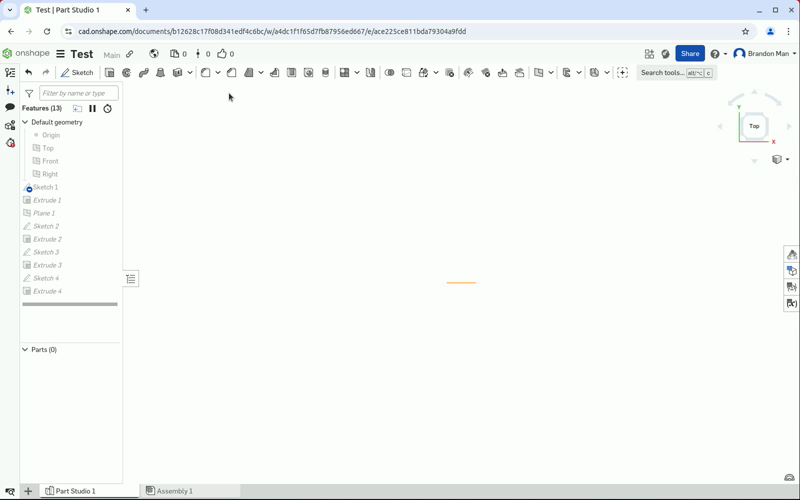
key(shift+s)
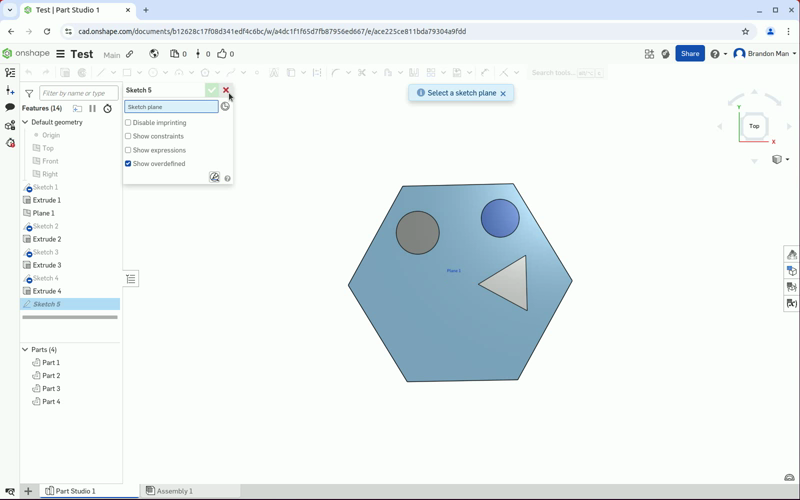
mouse_move(73, 215)
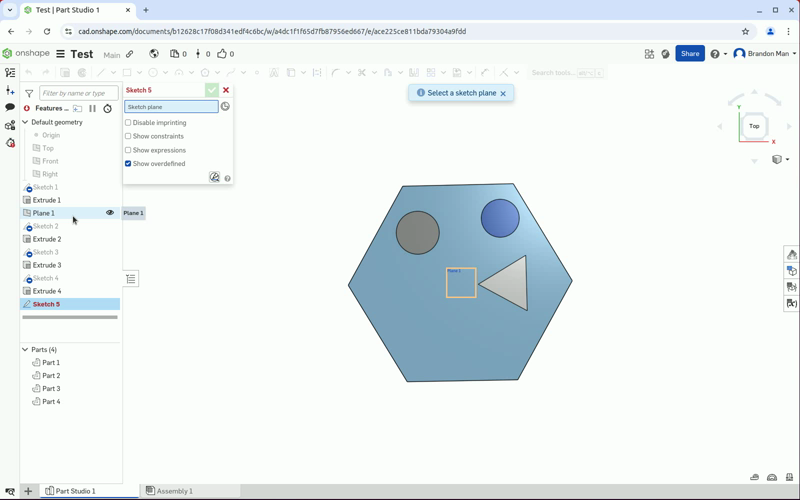
click(73, 215)
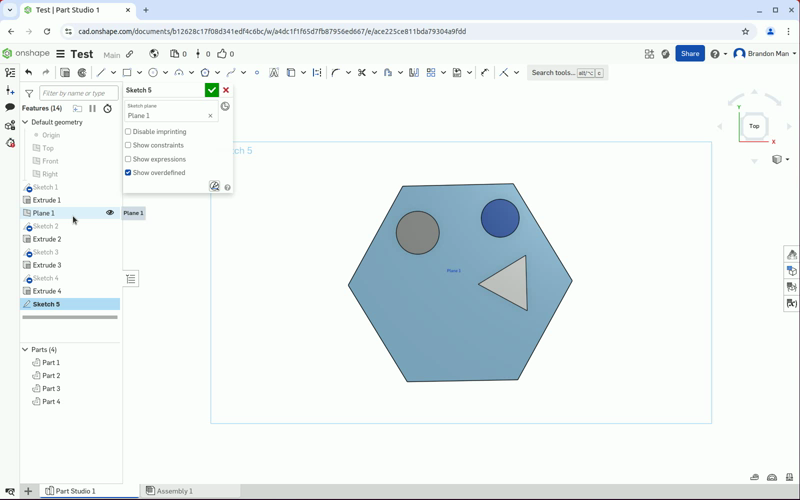
mouse_move(73, 352)
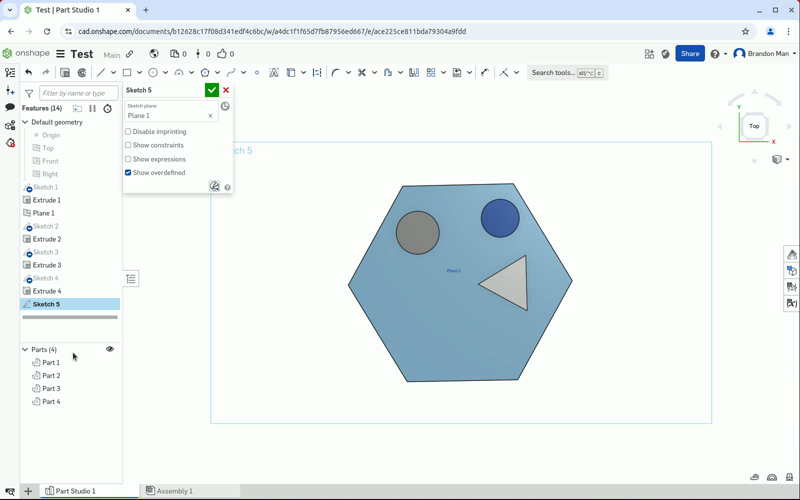
key(y)
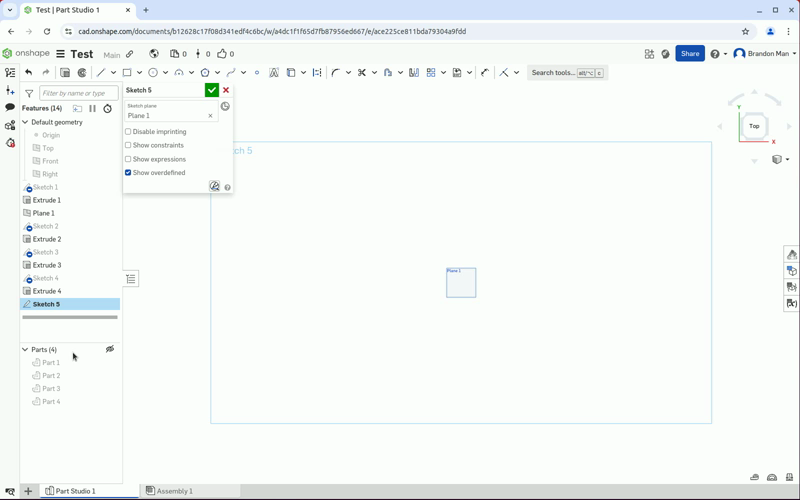
key(l)
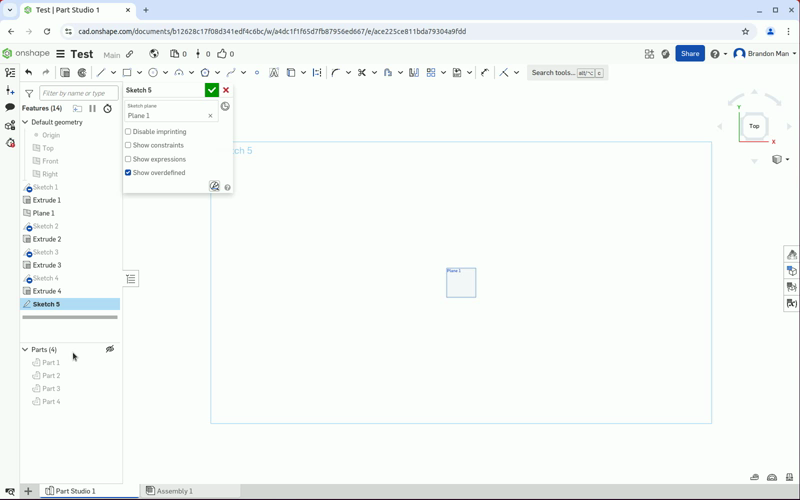
key_down(shift)
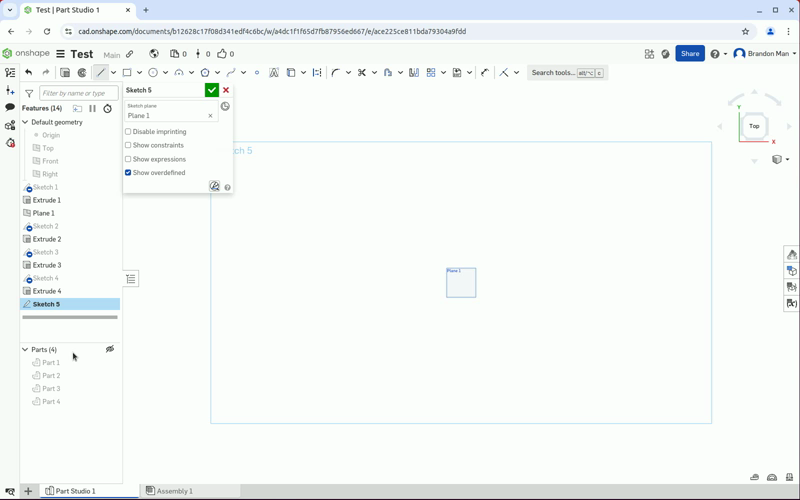
mouse_move(393, 305)
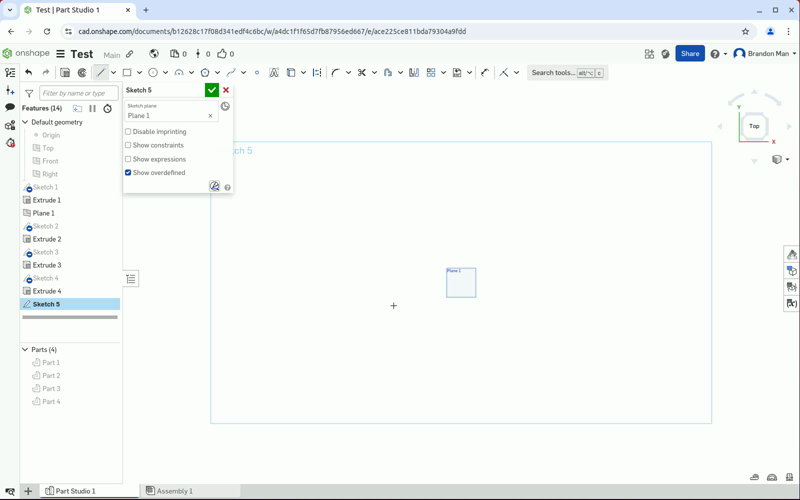
click(393, 305)
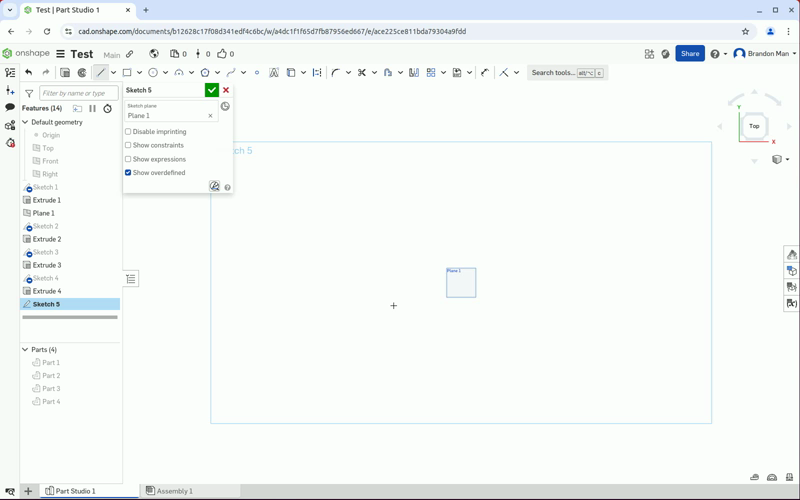
key_up(shift)
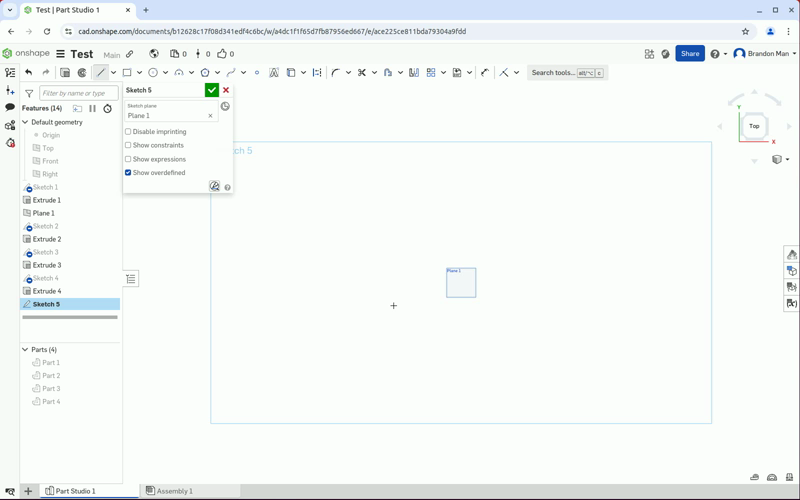
key_down(shift)
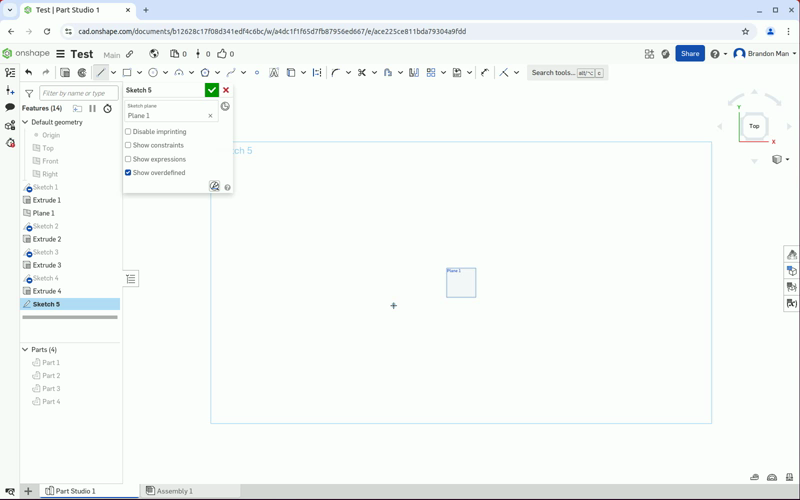
mouse_move(423, 305)
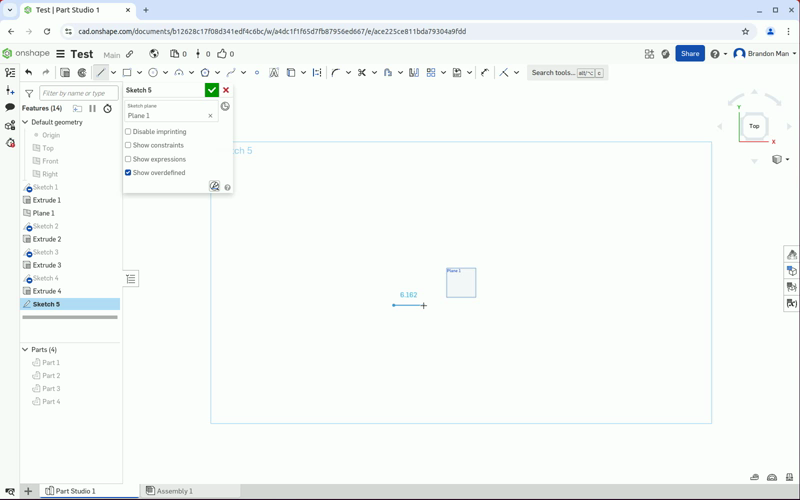
mouse_move(420, 305)
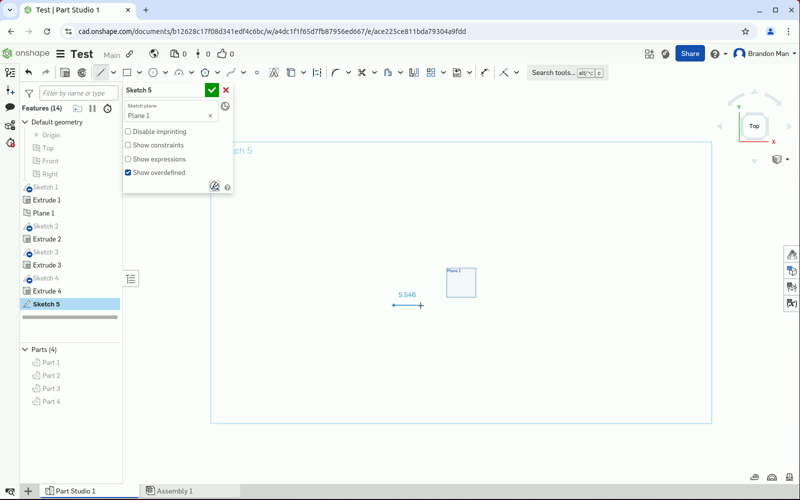
click(420, 305)
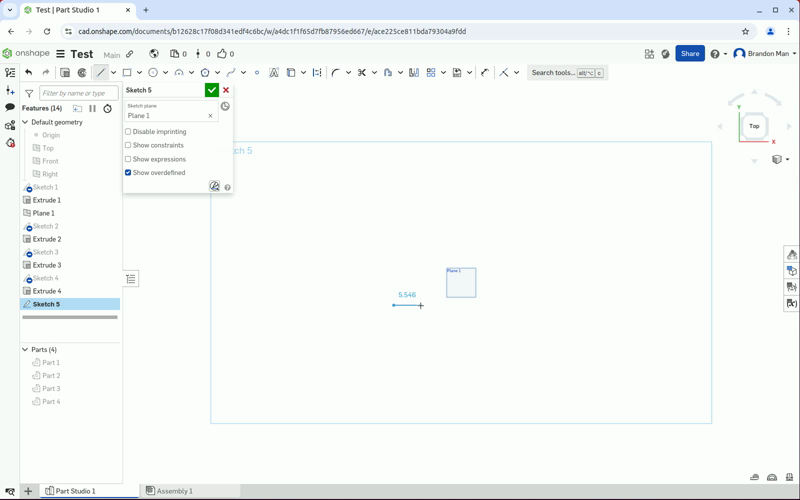
key_up(shift)
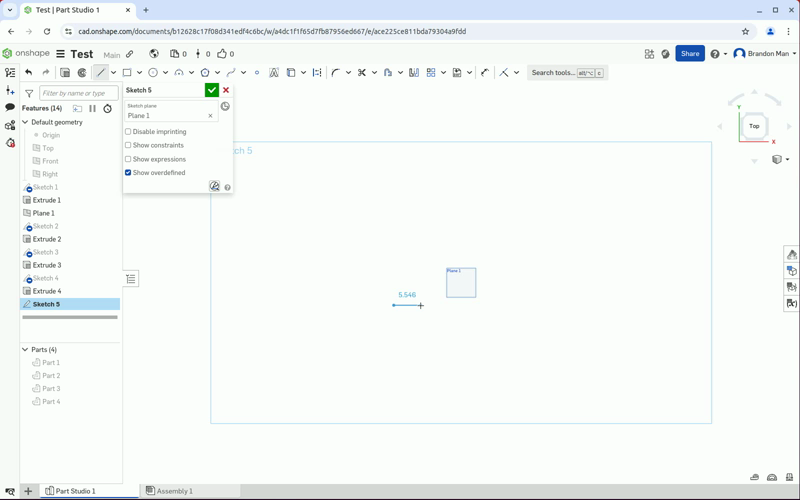
key_down(shift)
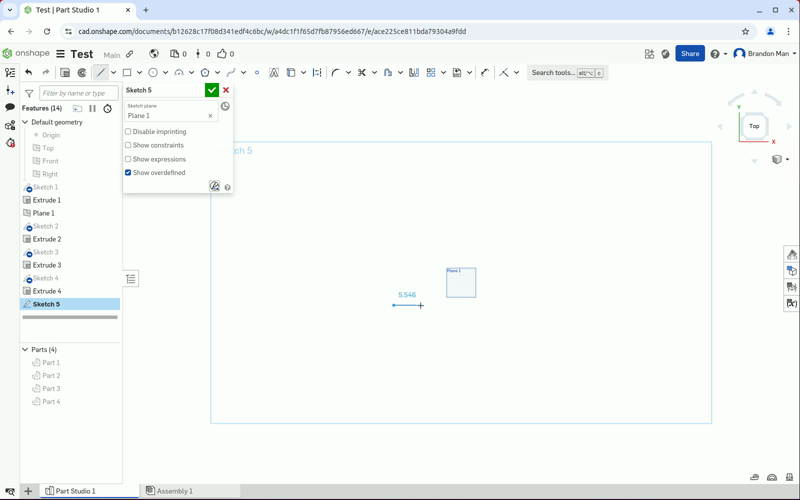
mouse_move(450, 305)
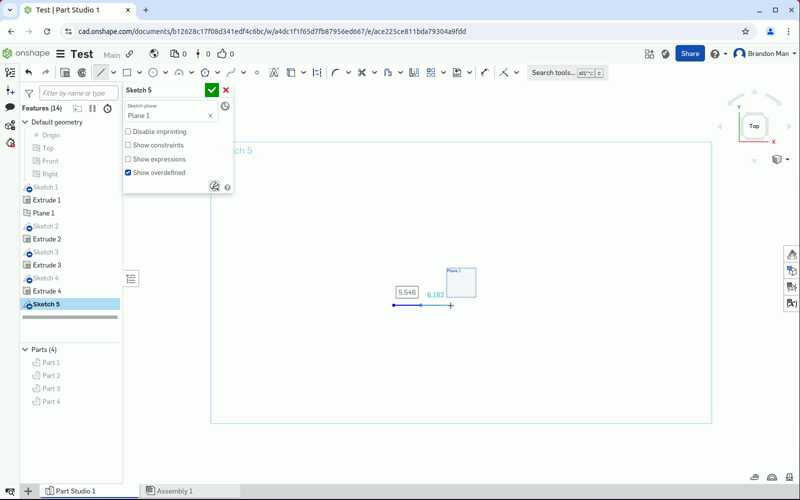
mouse_move(420, 282)
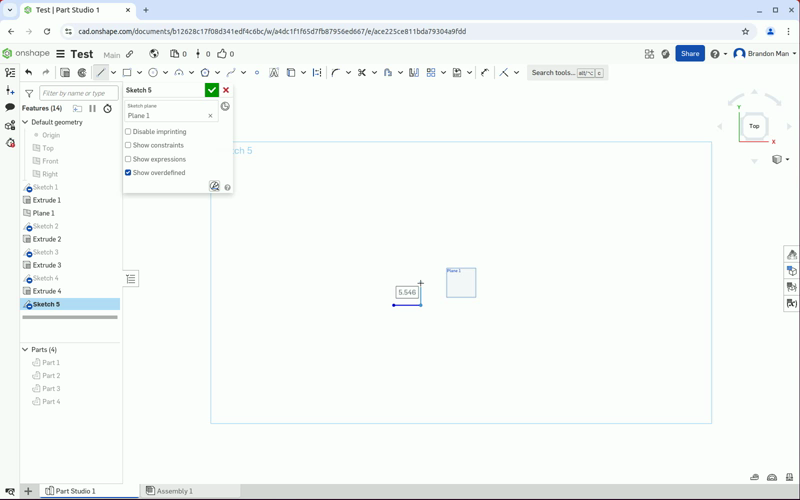
click(420, 282)
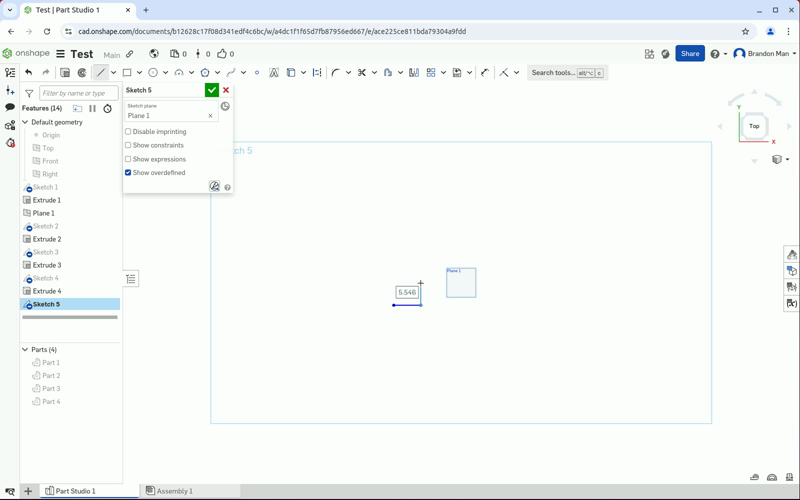
key_up(shift)
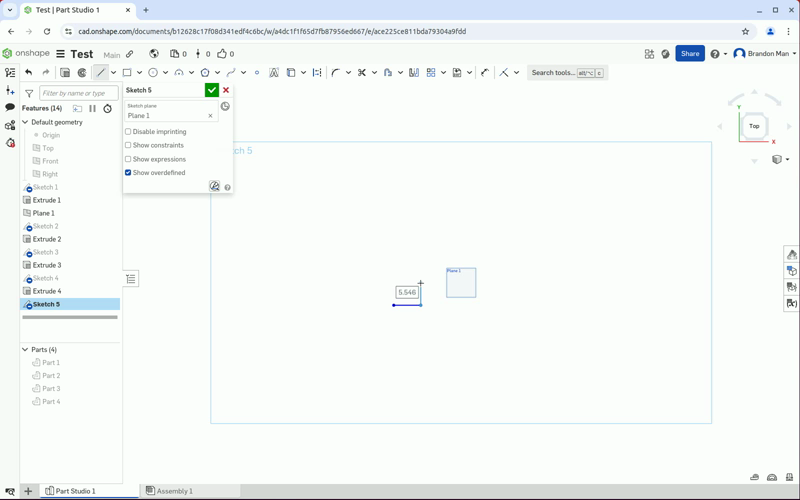
key_down(shift)
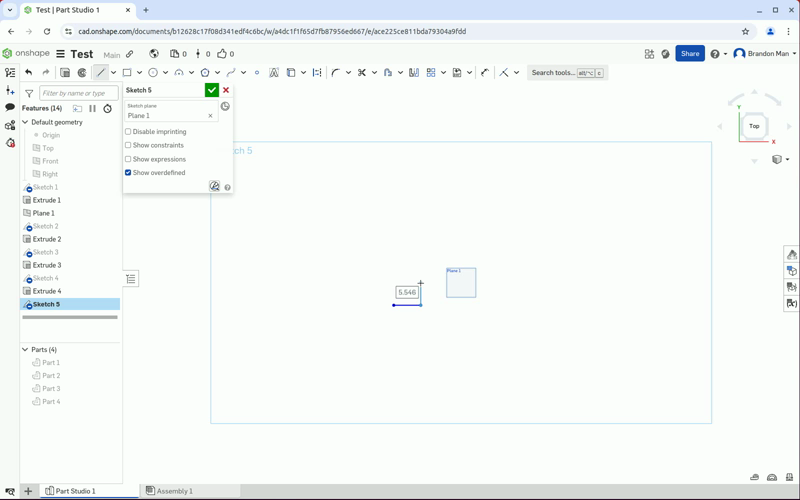
mouse_move(450, 282)
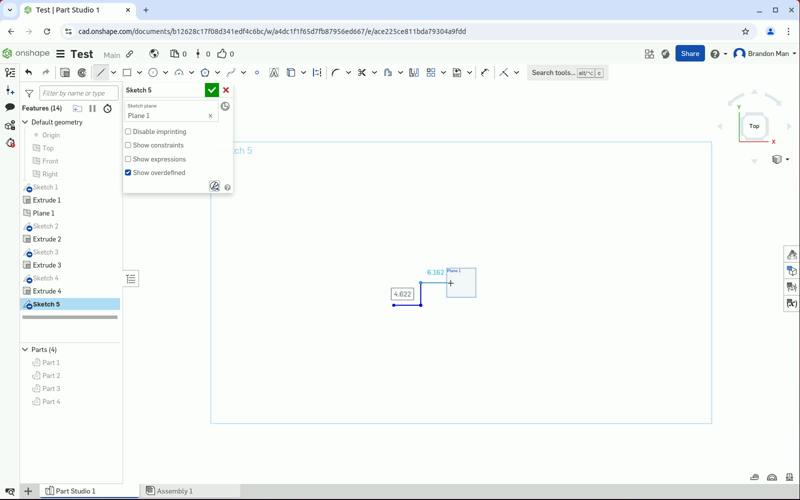
mouse_move(393, 282)
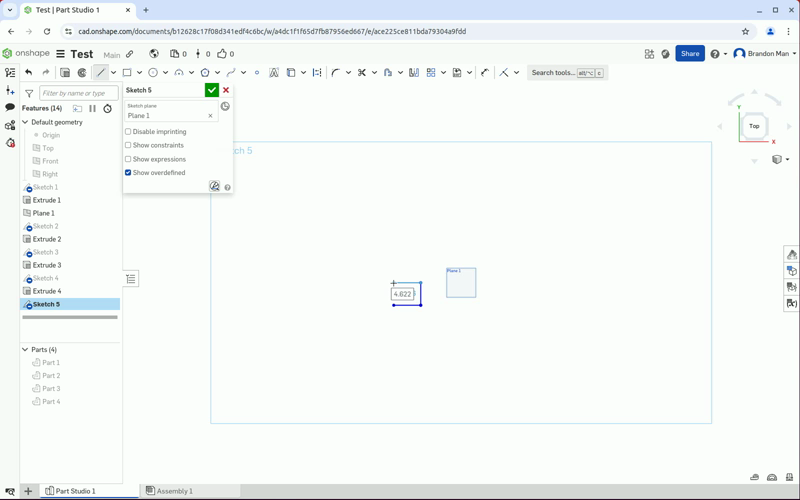
click(393, 282)
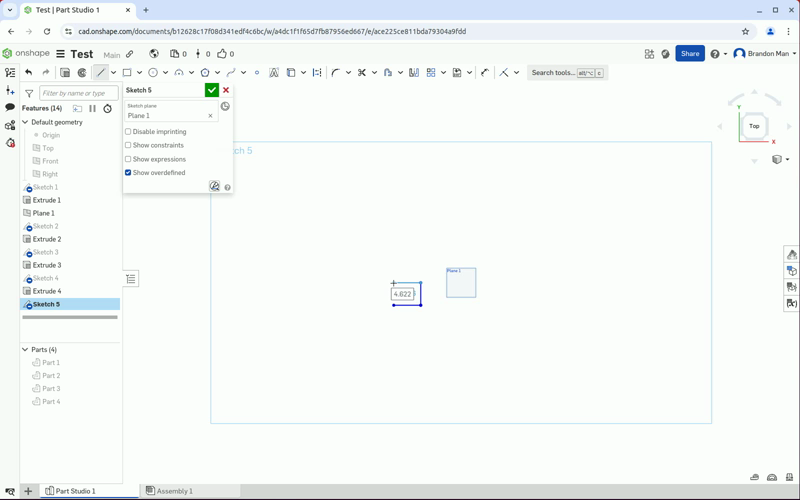
key_up(shift)
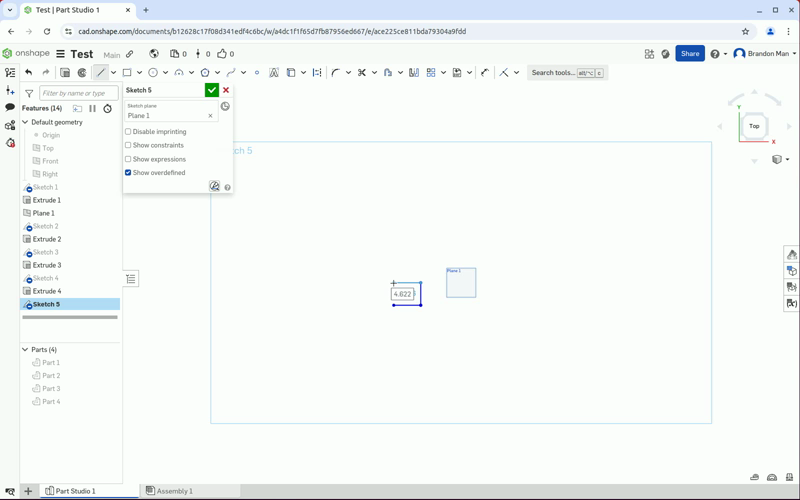
mouse_move(423, 282)
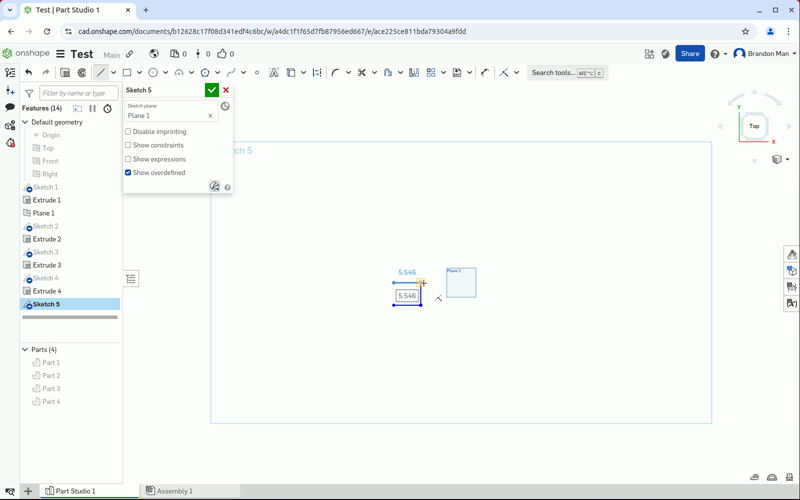
key_down(shift)
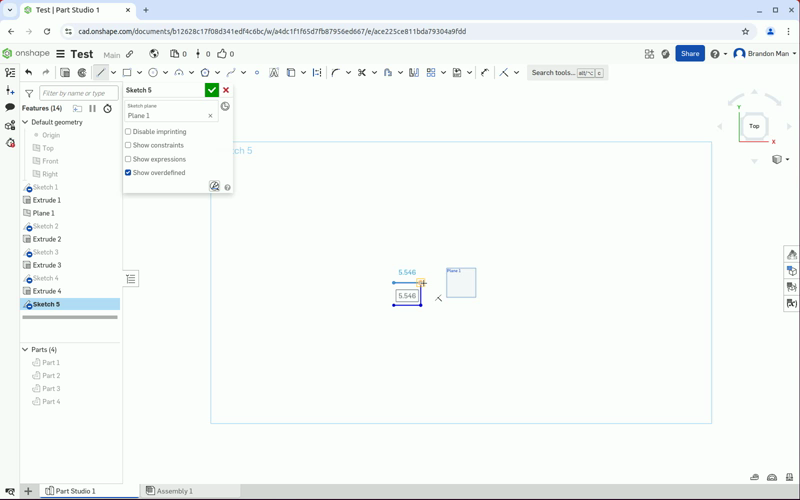
mouse_move(393, 305)
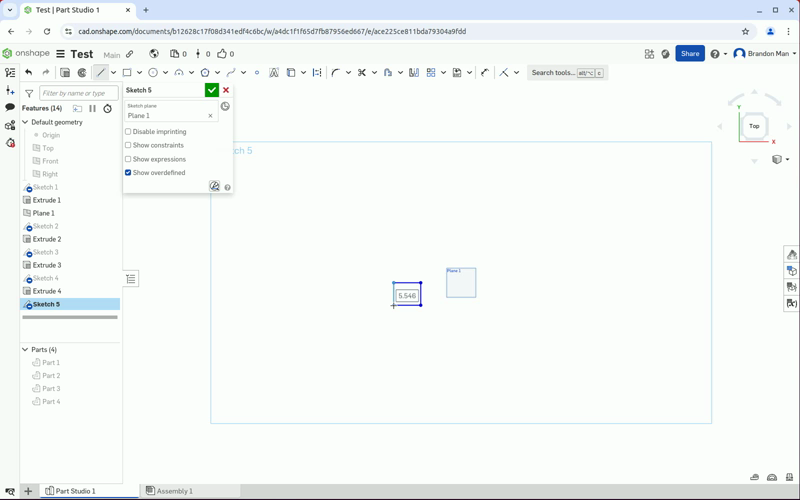
key_up(shift)
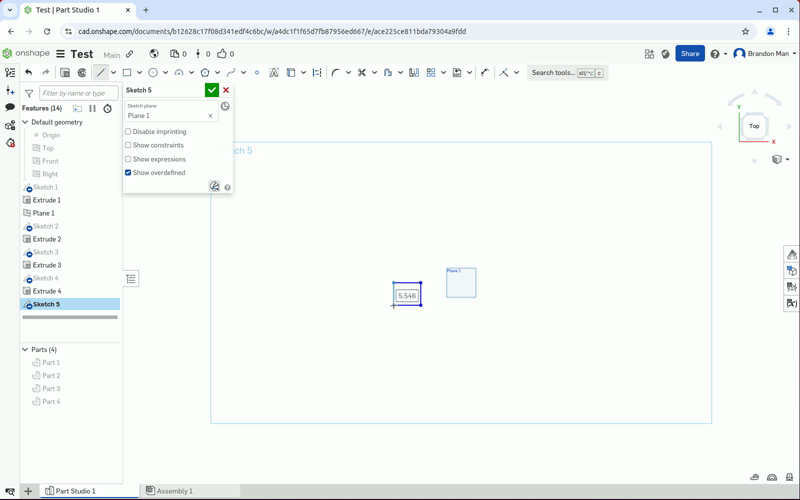
click(393, 305)
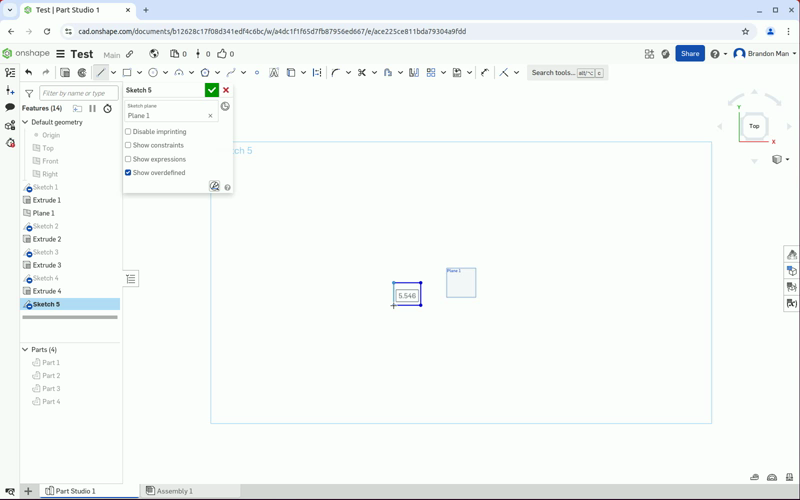
key(esc)
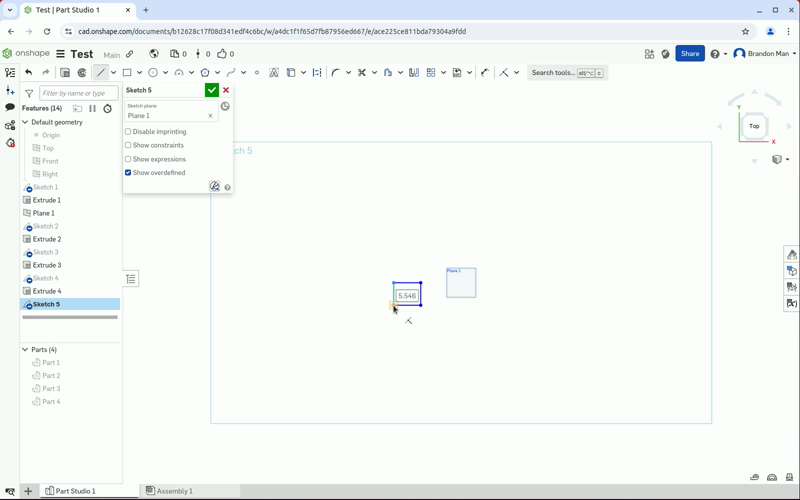
mouse_move(406, 292)
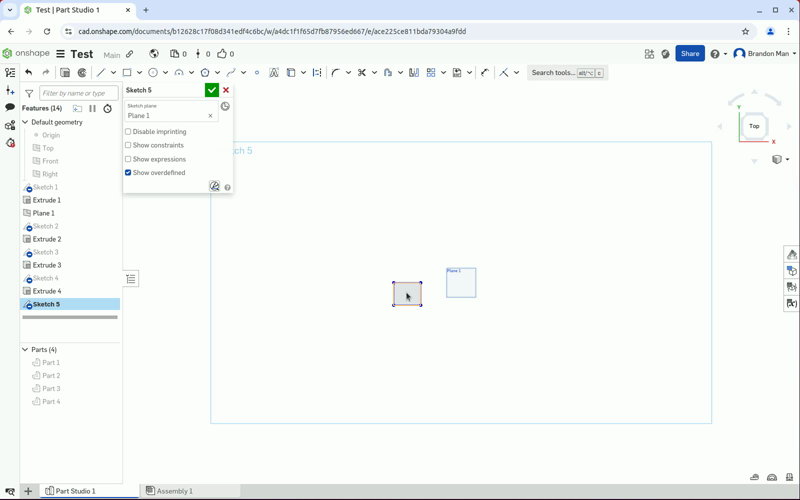
scroll(6)
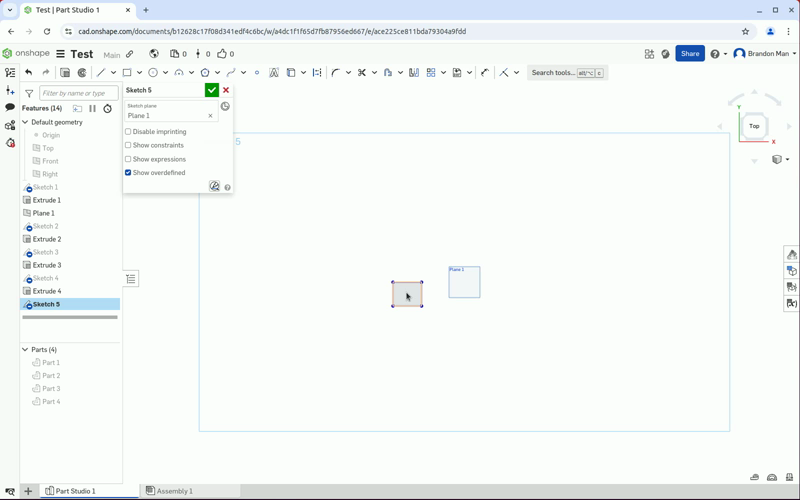
scroll(6)
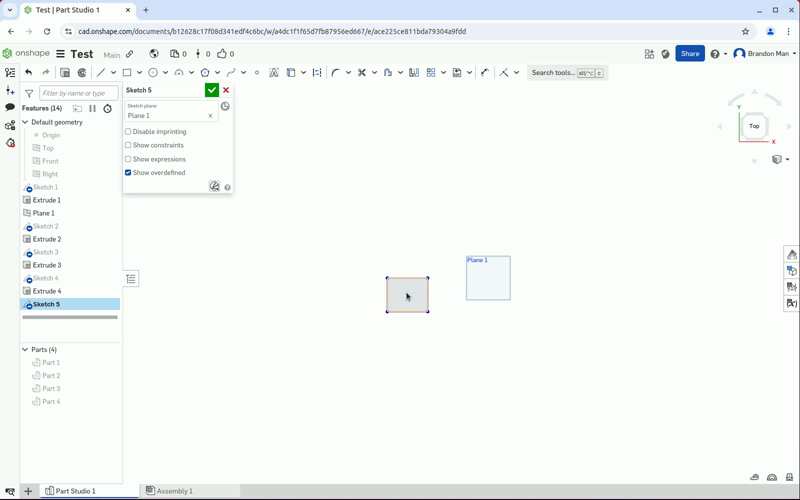
scroll(6)
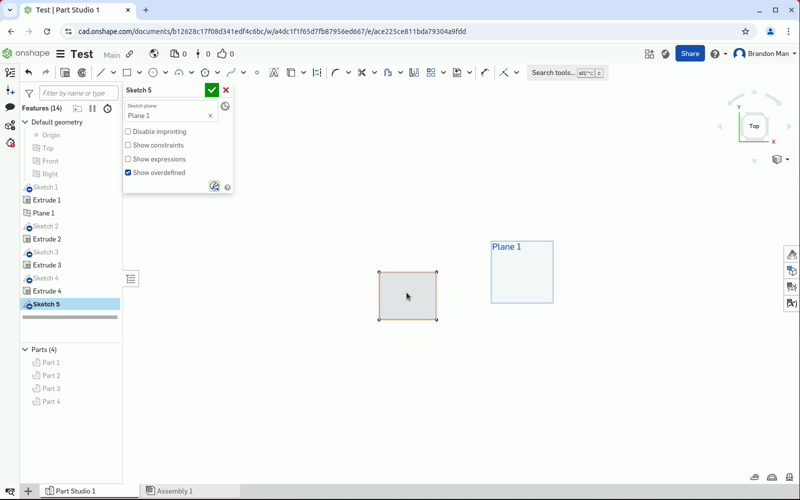
scroll(6)
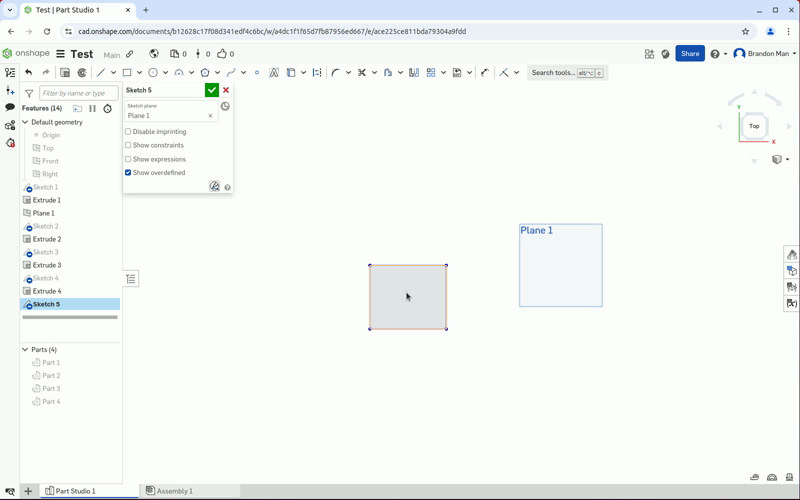
scroll(6)
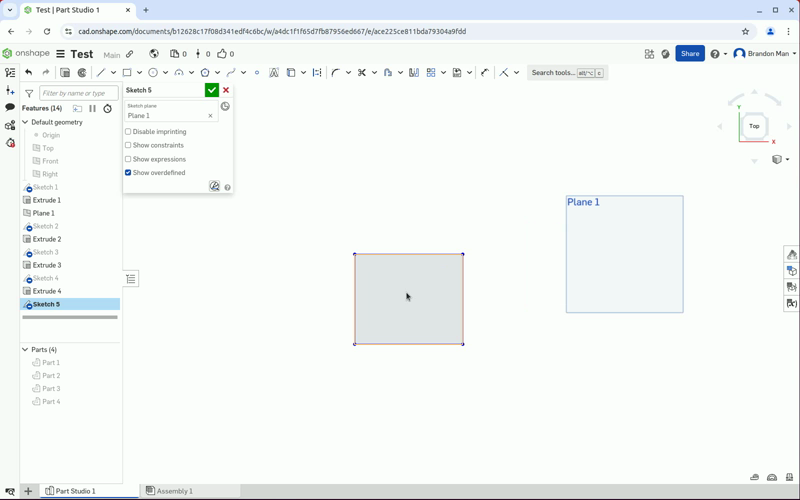
scroll(6)
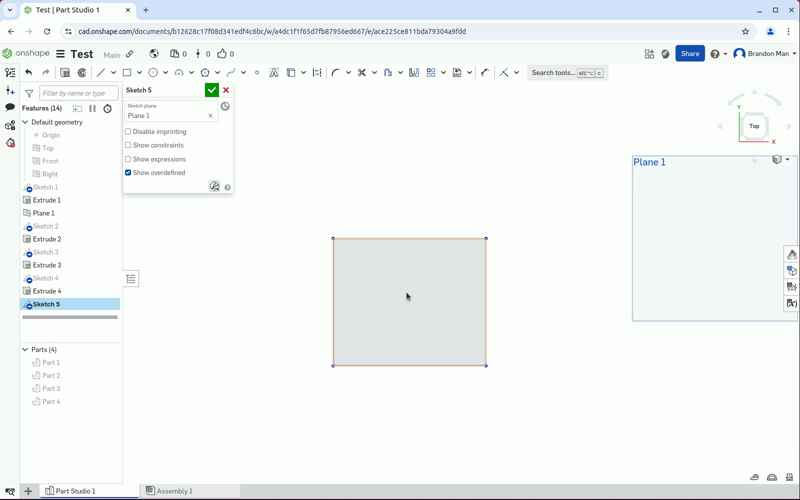
scroll(6)
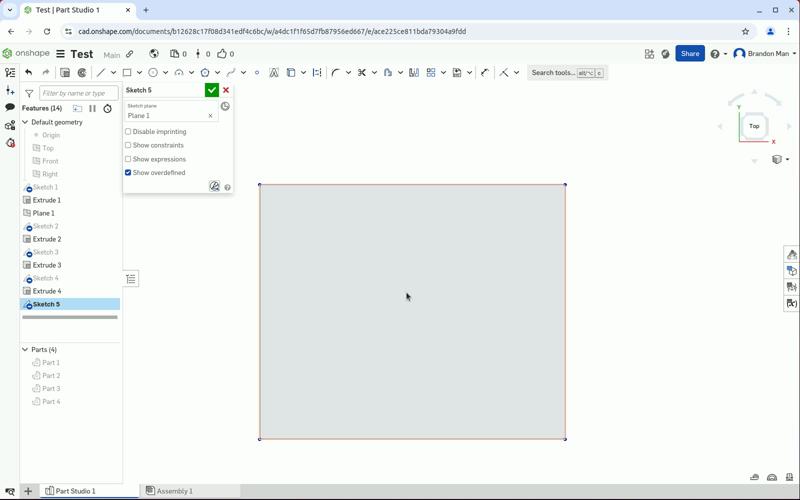
click(406, 292)
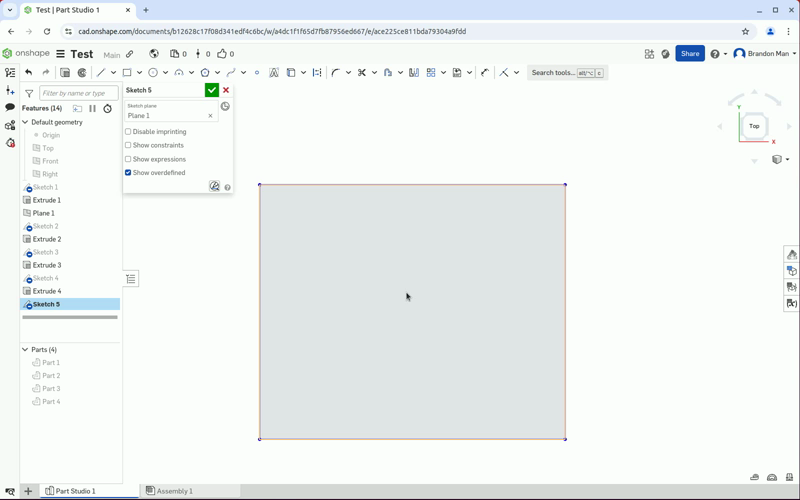
scroll(-6)
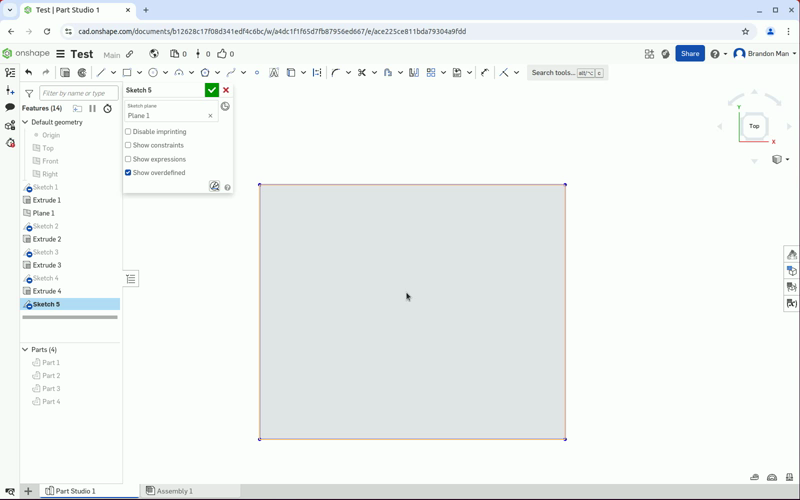
scroll(-6)
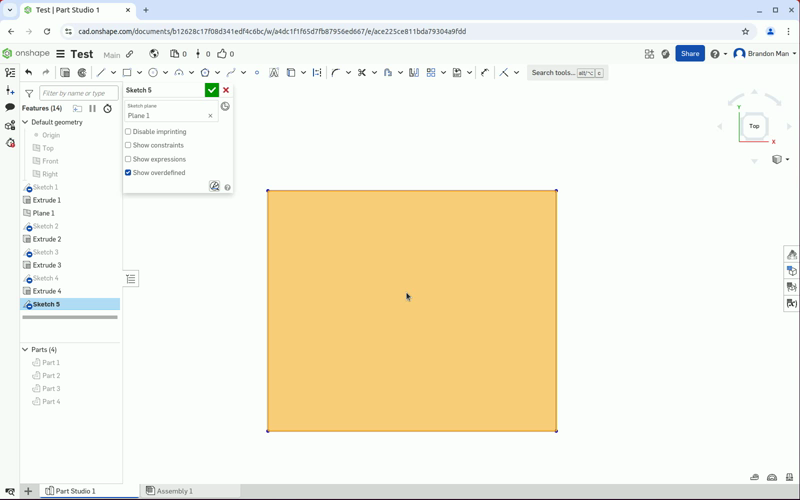
scroll(-6)
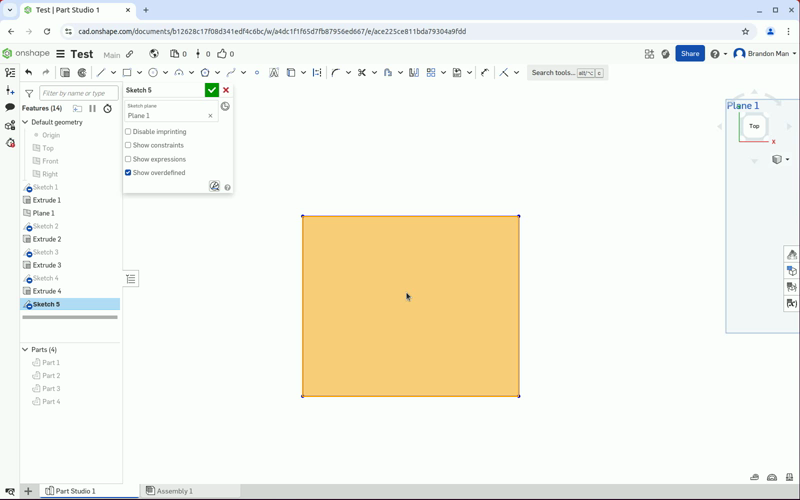
scroll(-6)
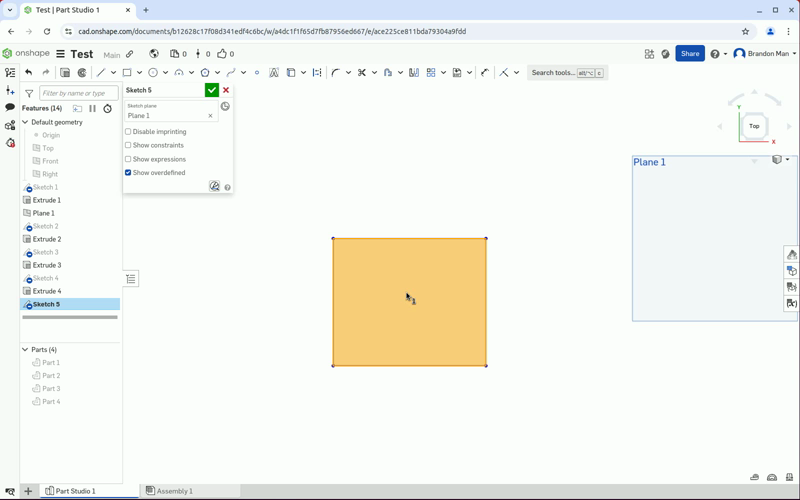
scroll(-6)
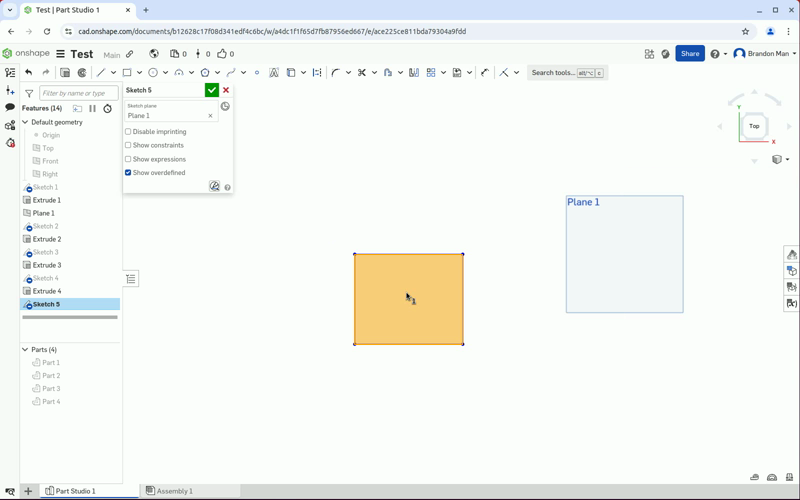
scroll(-6)
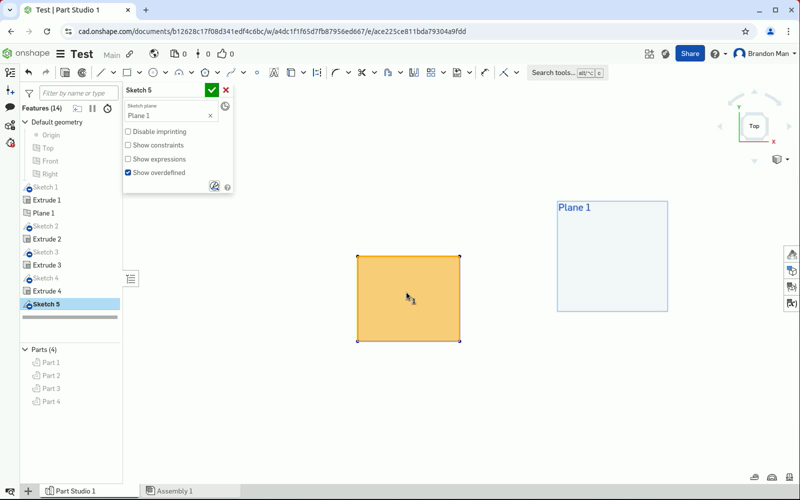
scroll(-6)
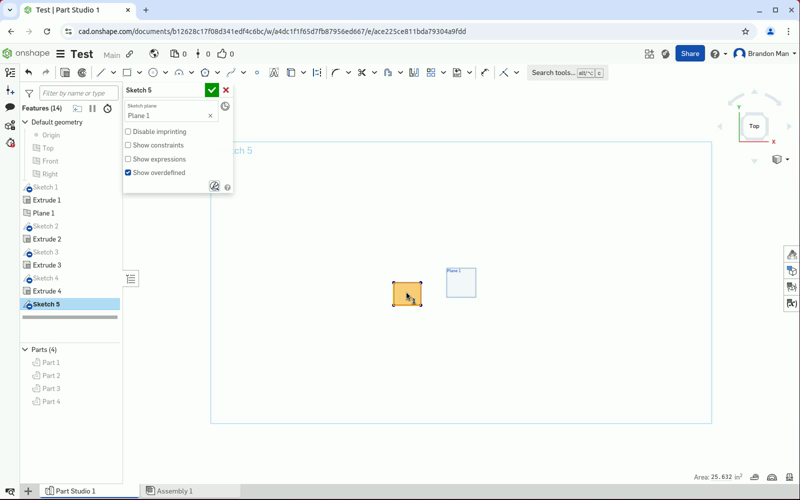
mouse_move(73, 352)
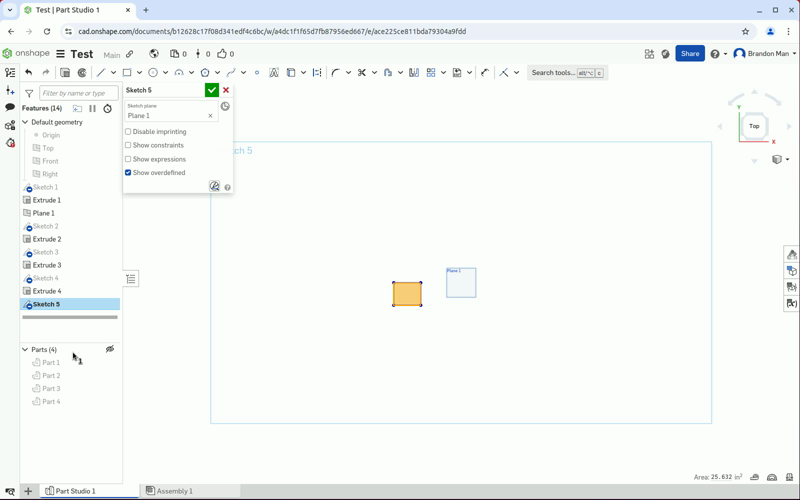
key(shift+y)
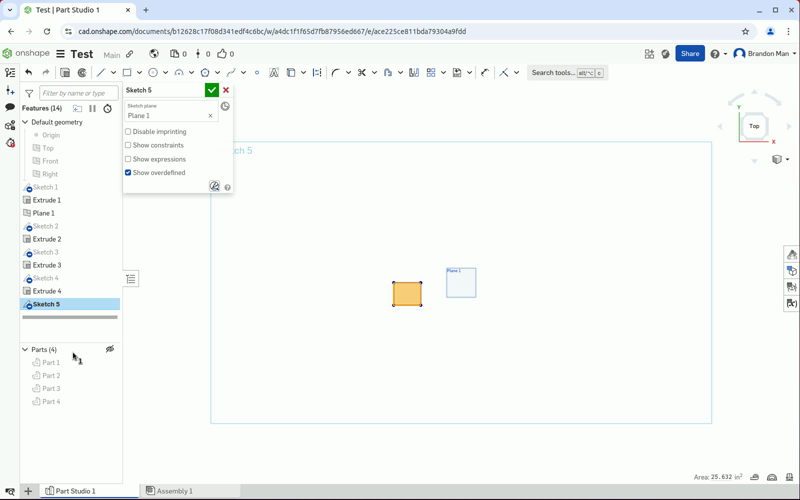
key(shift+e)
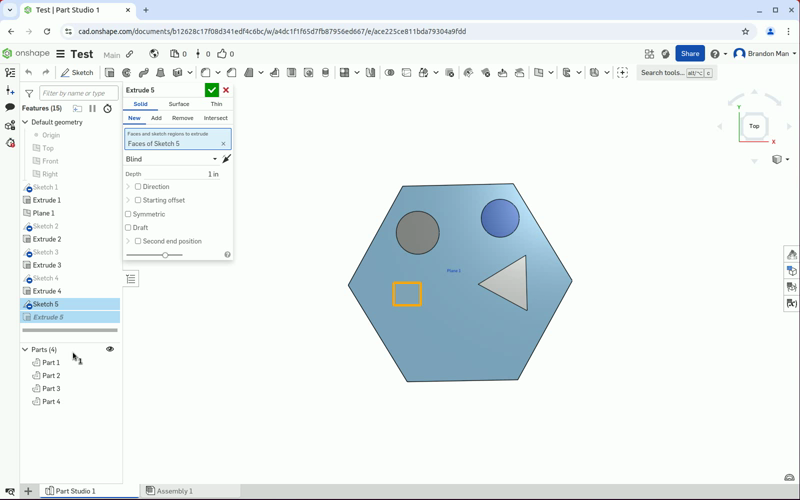
mouse_move(143, 106)
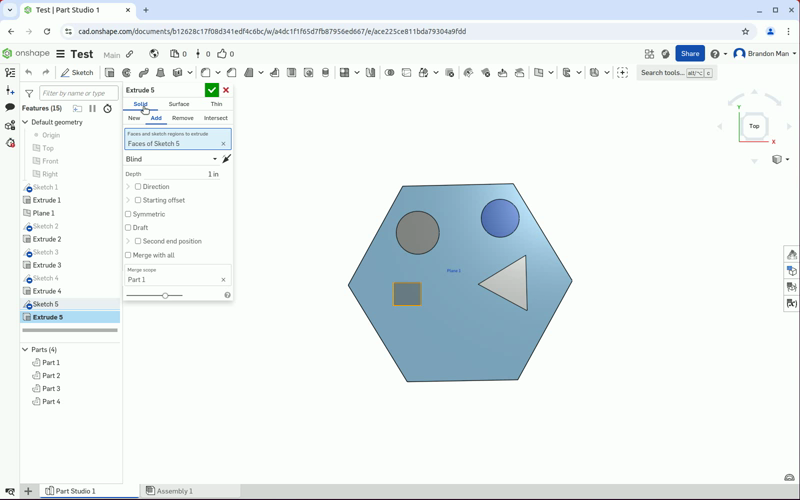
click(143, 106)
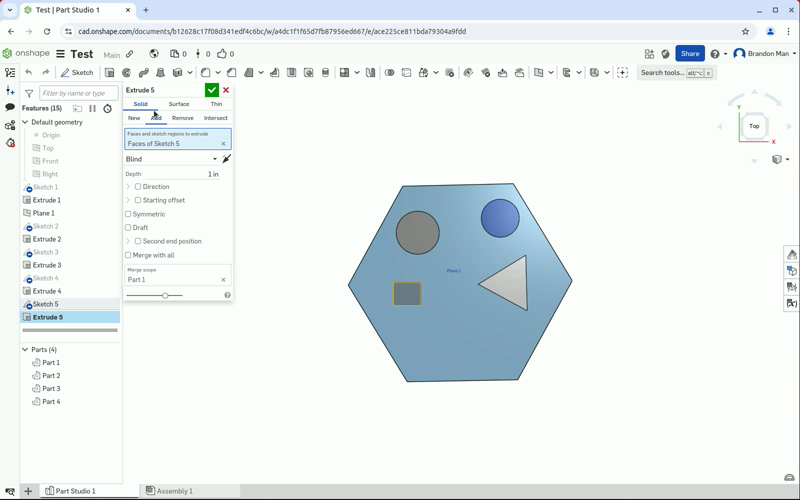
mouse_move(186, 120)
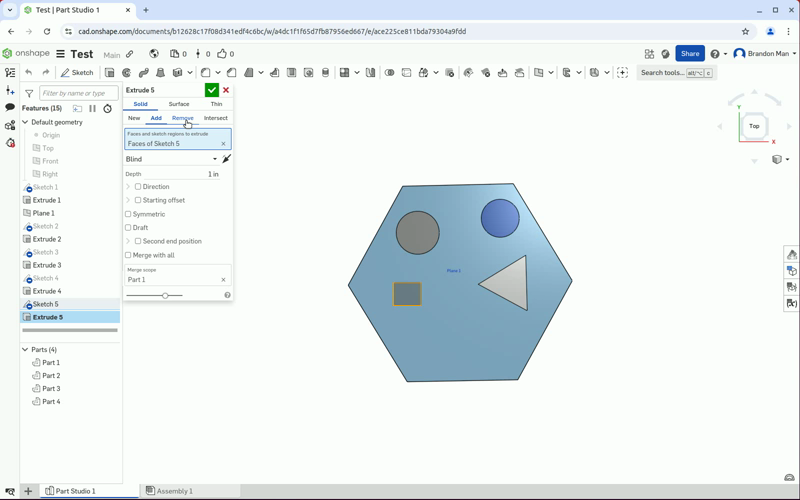
click(186, 120)
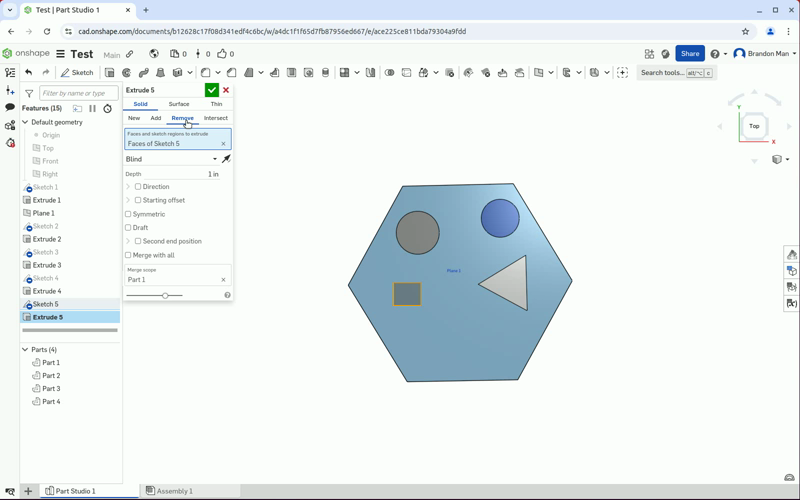
key(tab, 4)
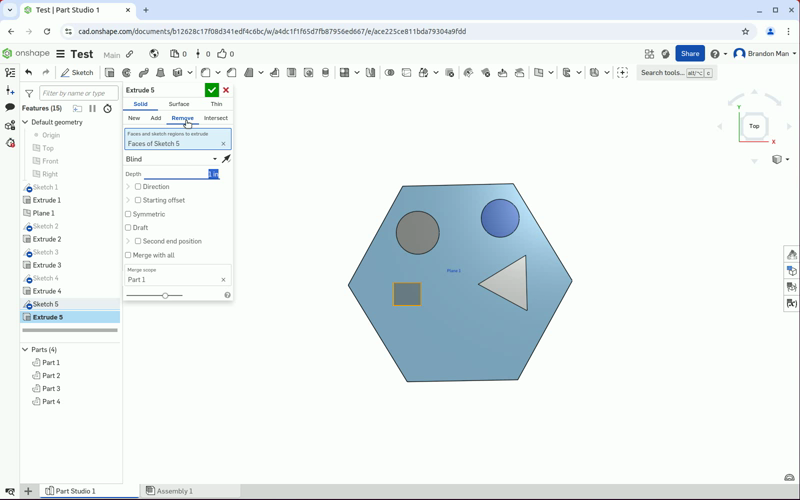
text(7.943)
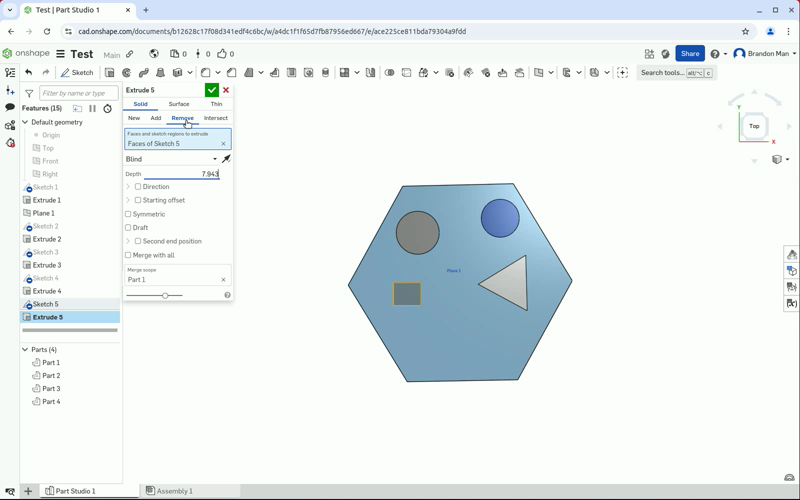
key(tab, 6)
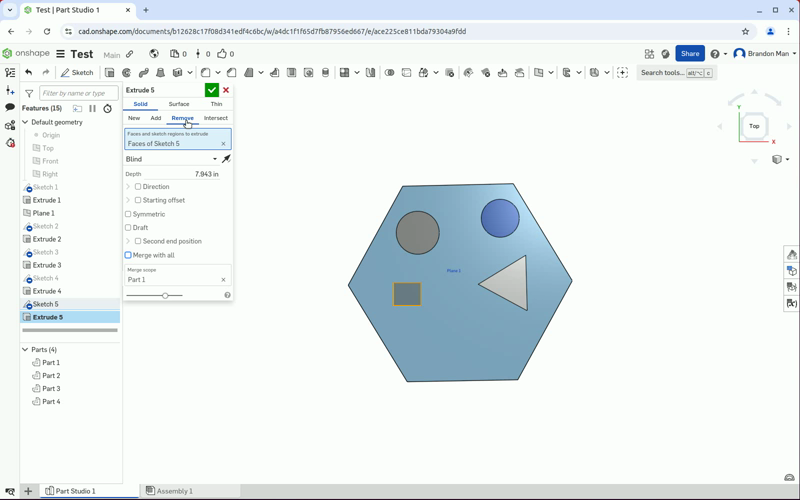
key(space)
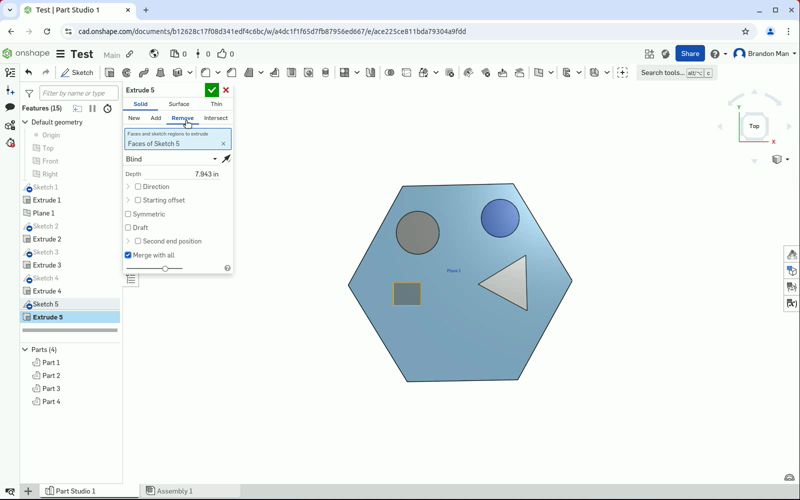
key(enter)
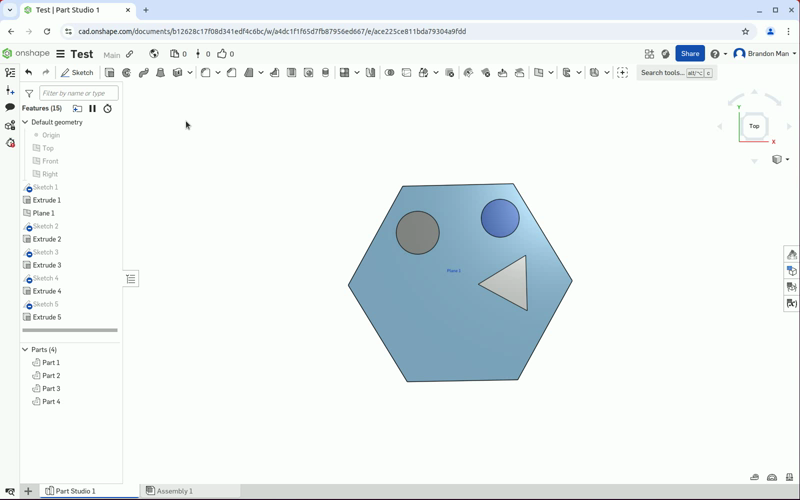
key(shift+h)
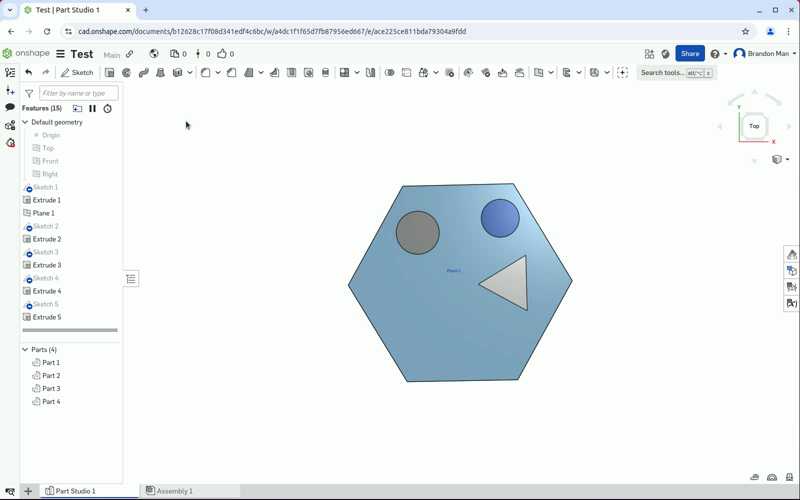
key(shift+h)
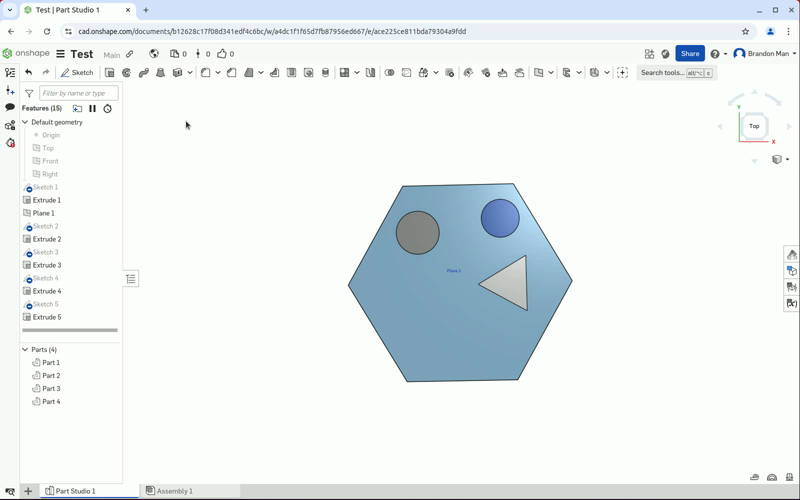
mouse_move(73, 189)
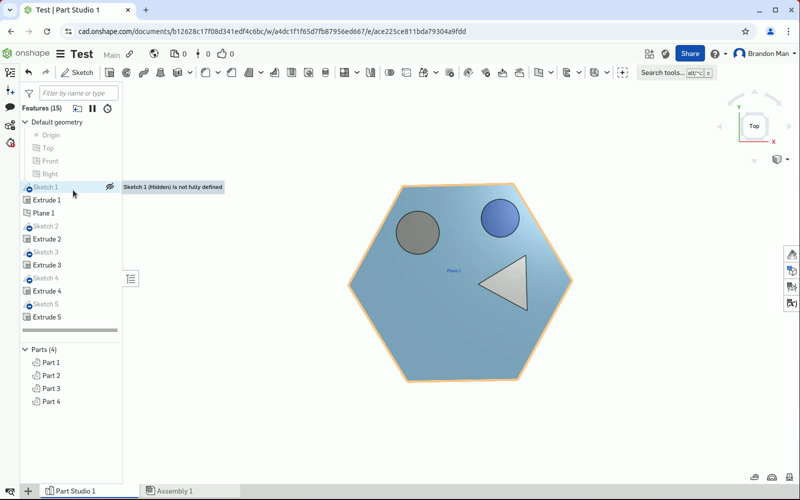
click(73, 189)
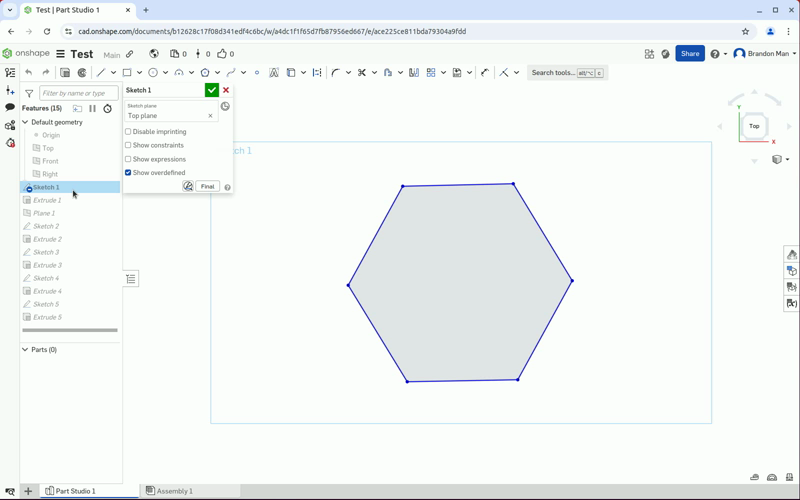
mouse_move(229, 92)
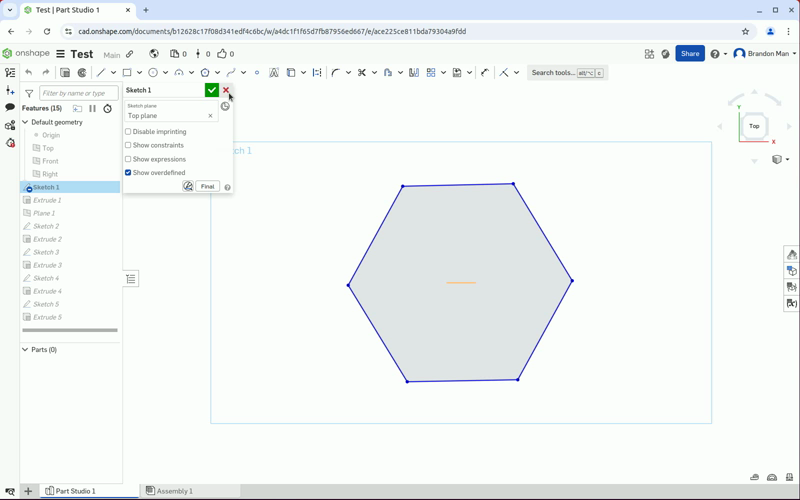
click(229, 92)
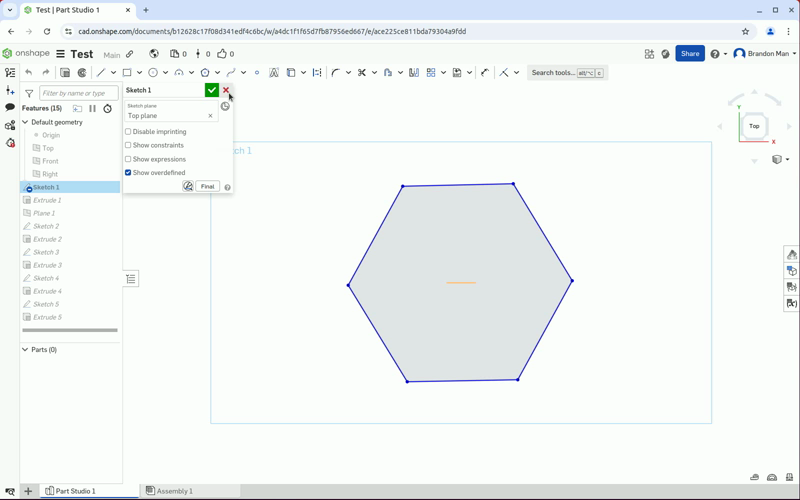
key(shift+s)
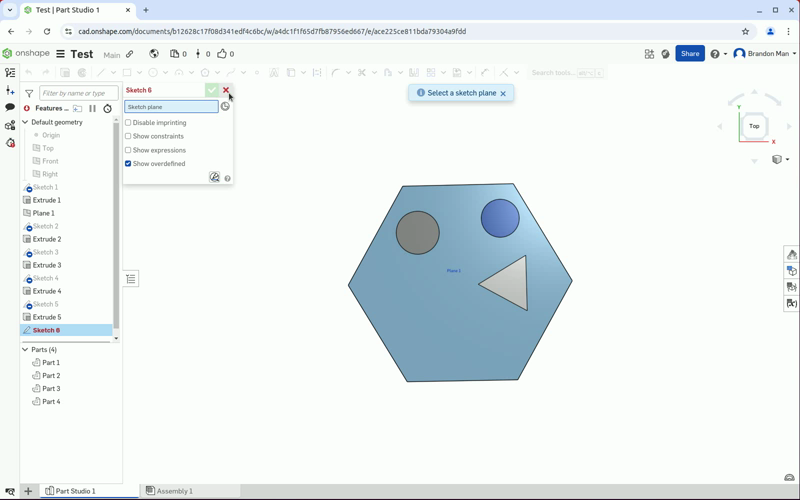
mouse_move(69, 215)
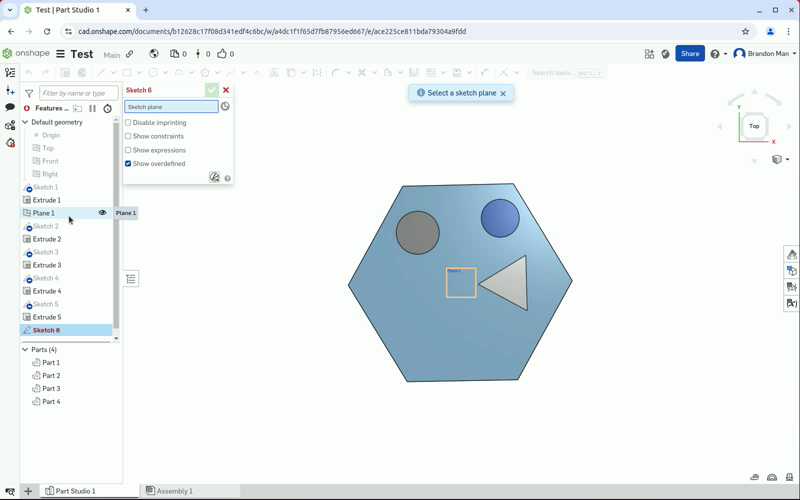
click(69, 215)
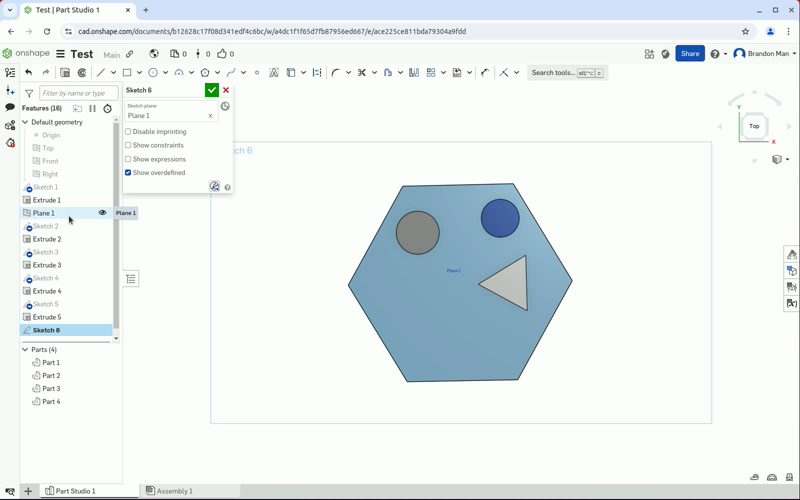
mouse_move(73, 352)
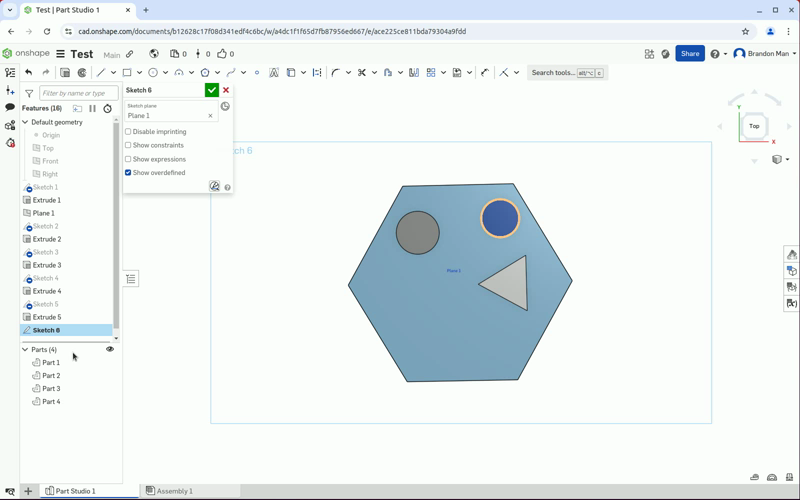
key(y)
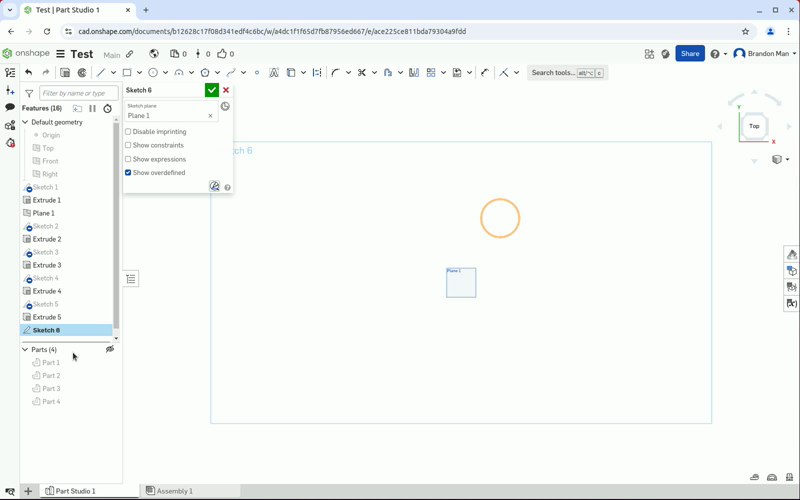
key(c)
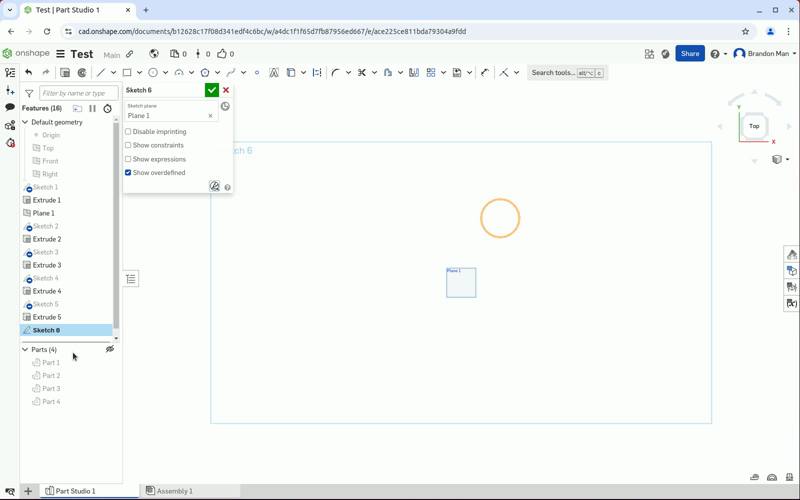
key_down(shift)
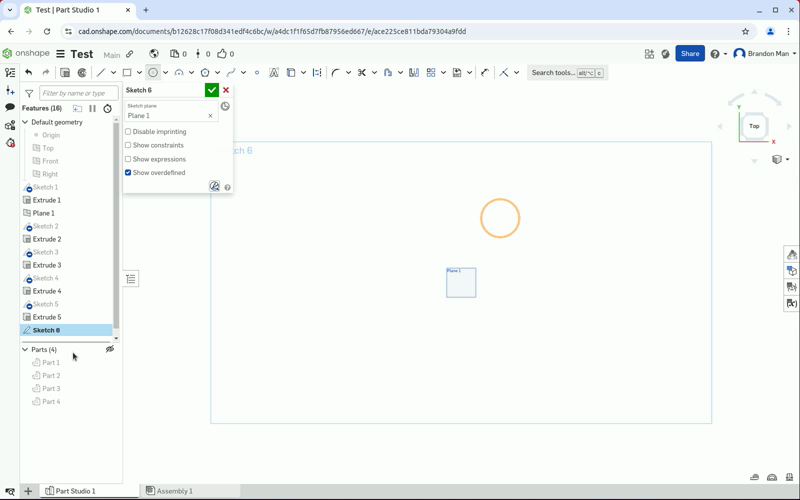
mouse_move(426, 333)
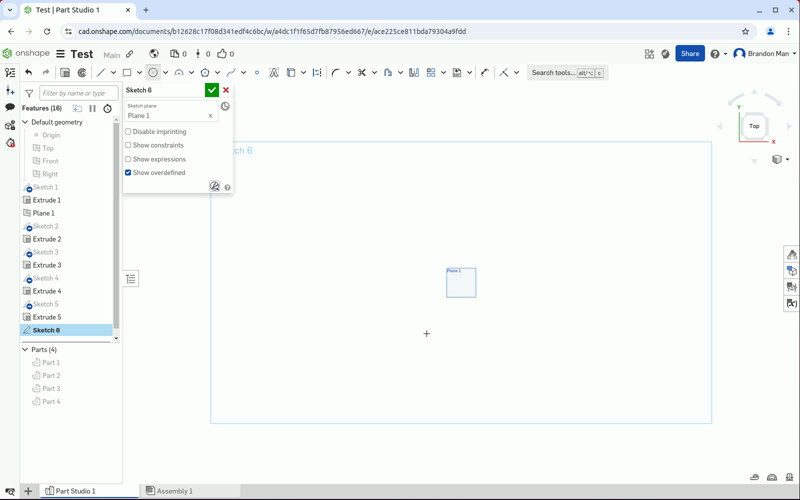
click(426, 333)
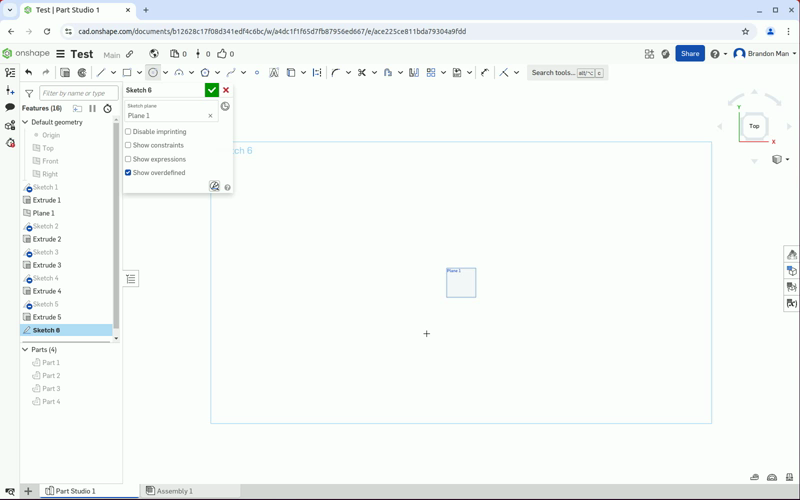
key_up(shift)
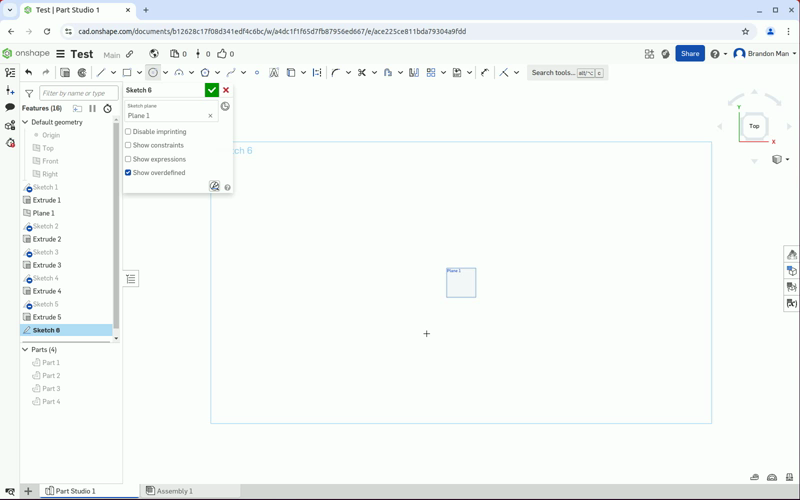
mouse_move(447, 333)
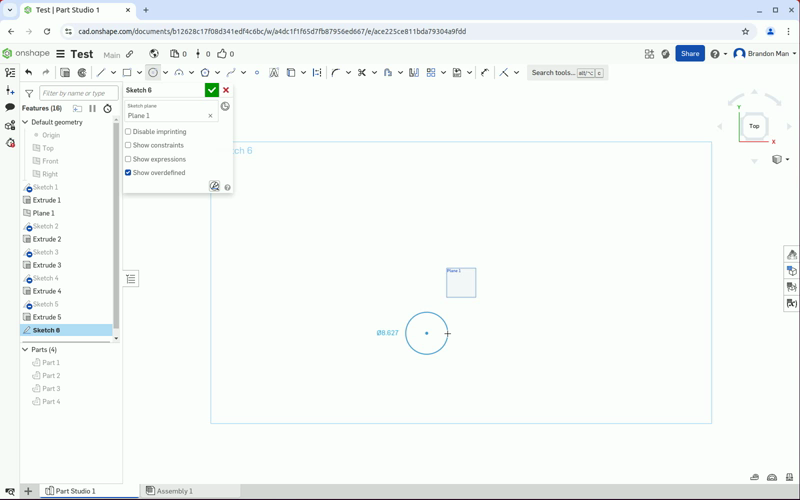
click(447, 333)
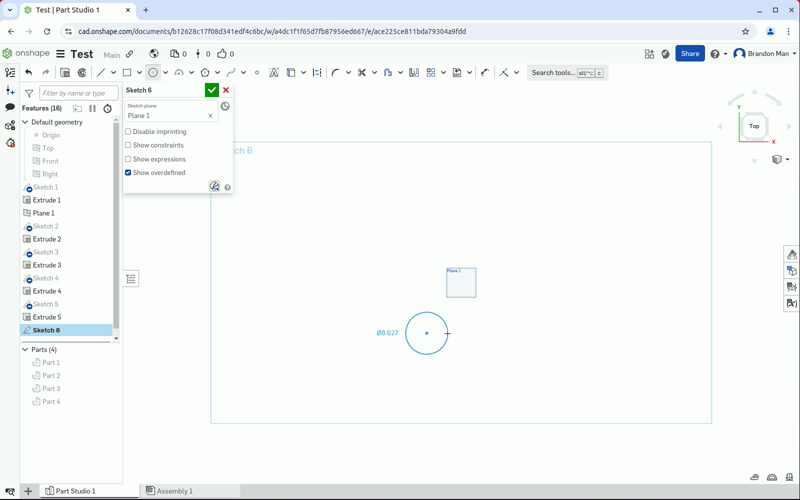
key(esc)
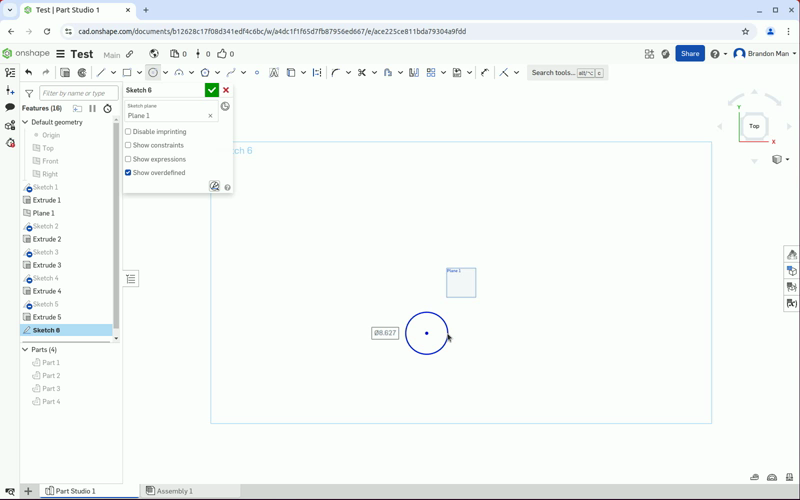
mouse_move(430, 338)
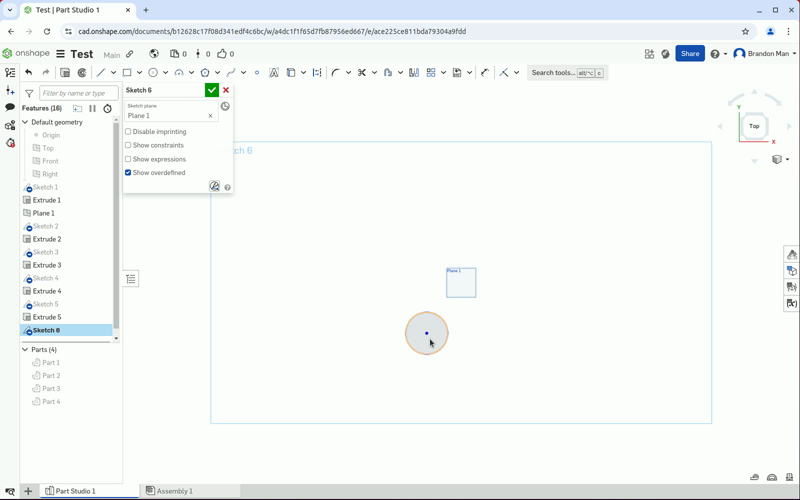
scroll(6)
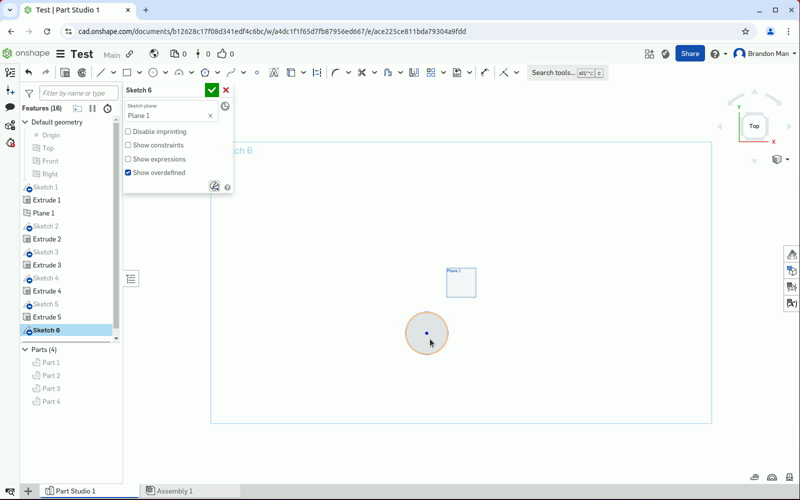
scroll(6)
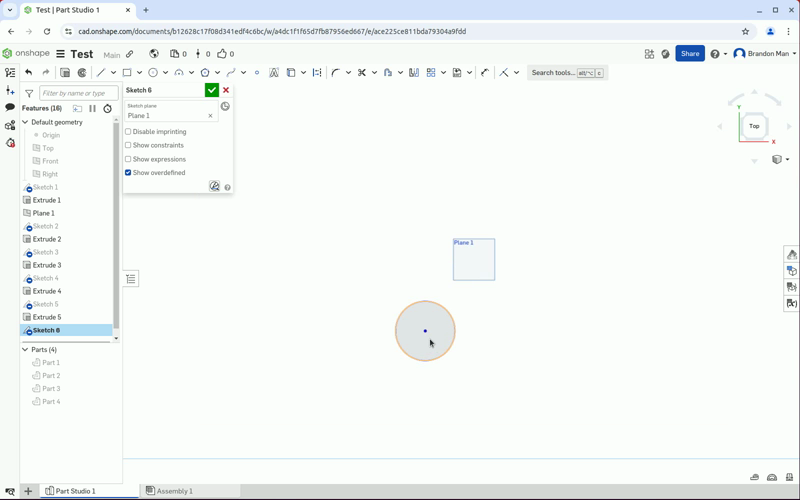
scroll(6)
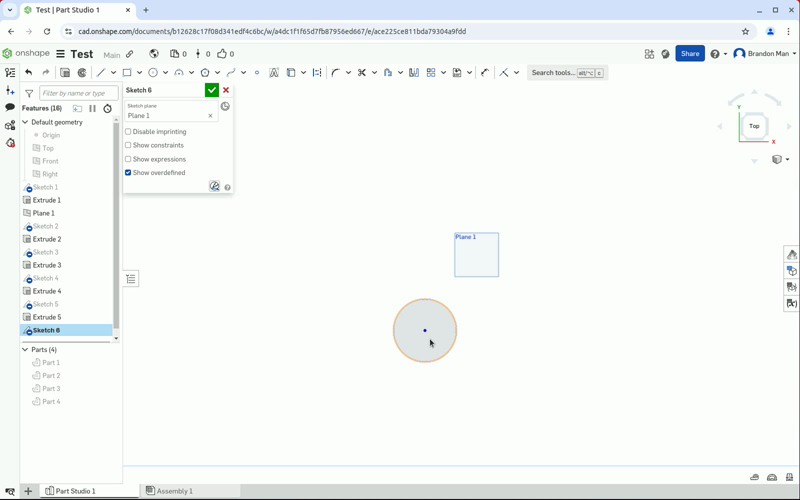
scroll(6)
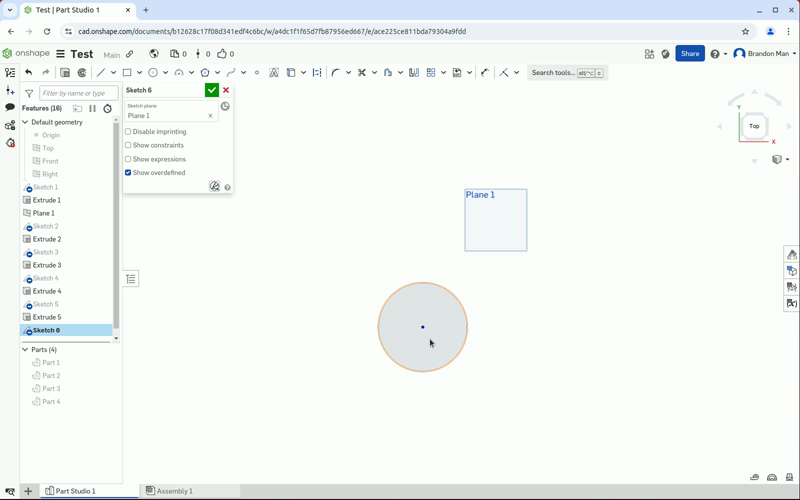
scroll(6)
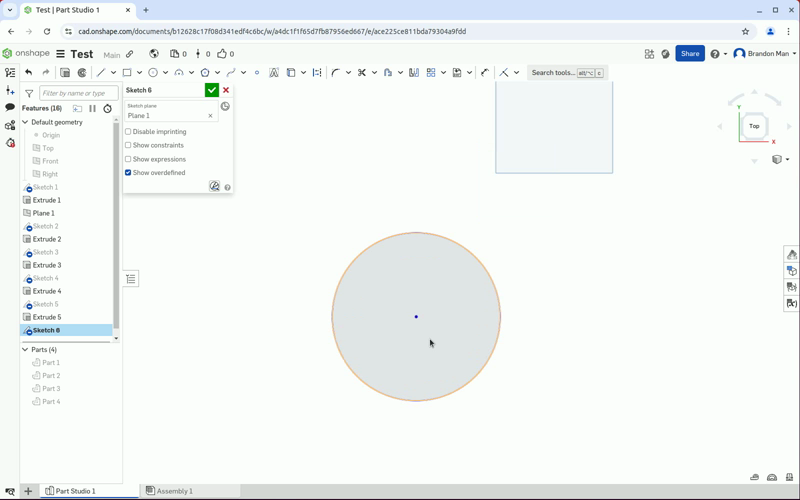
scroll(6)
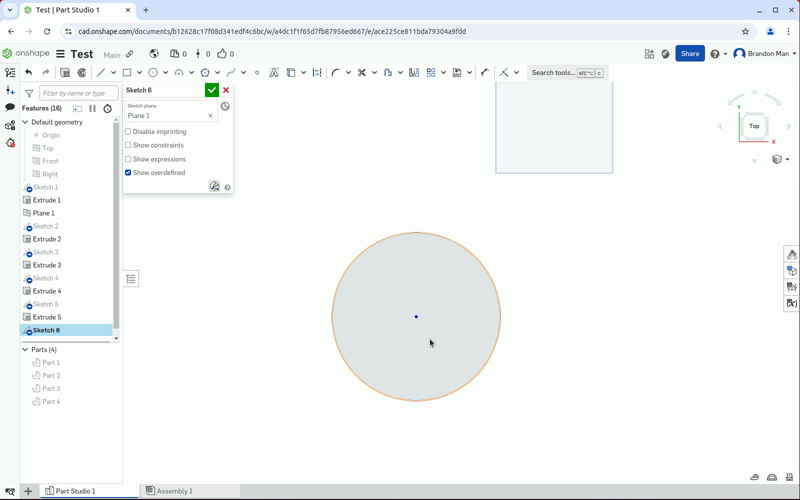
scroll(6)
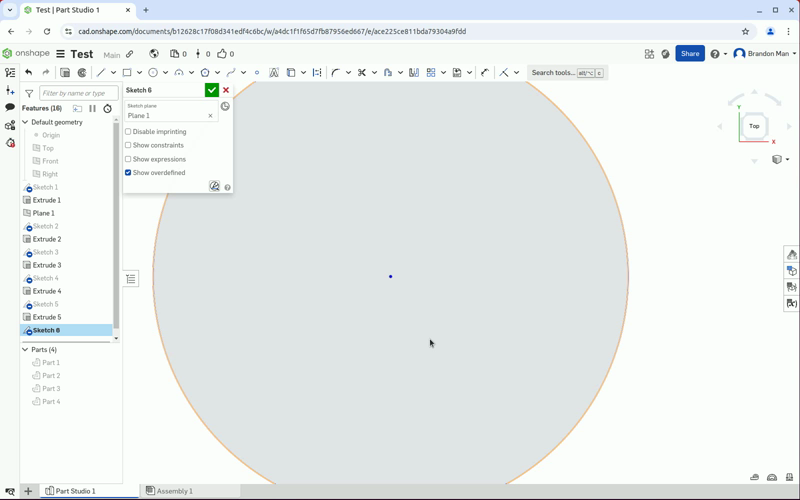
click(430, 338)
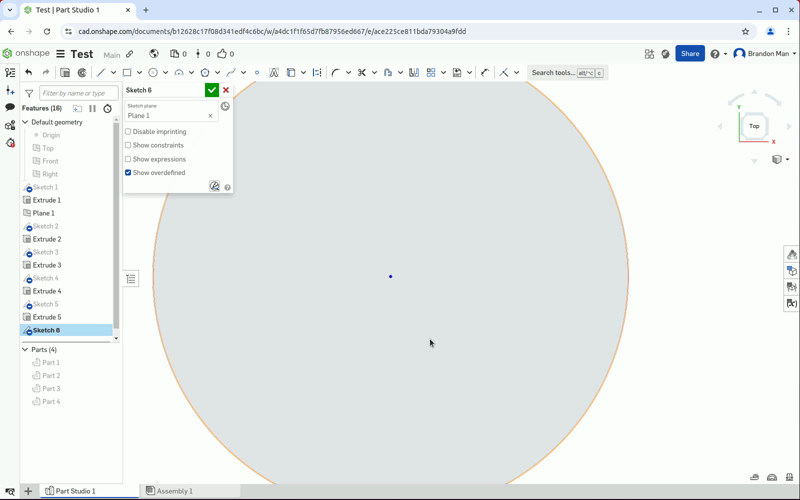
scroll(-6)
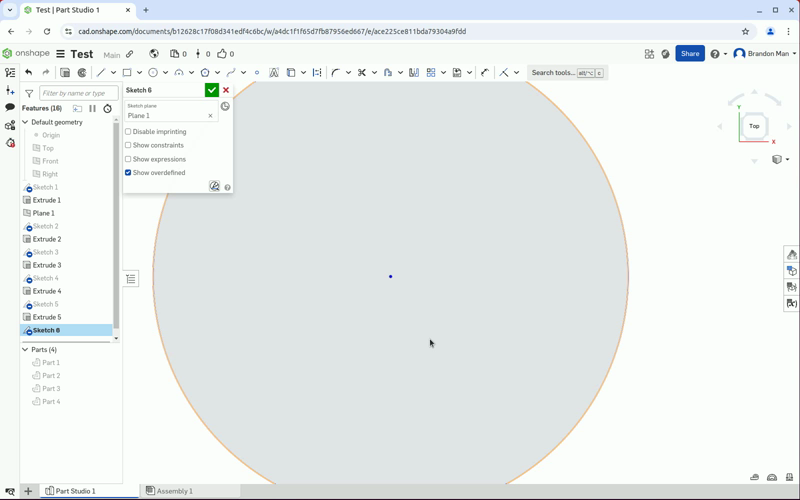
scroll(-6)
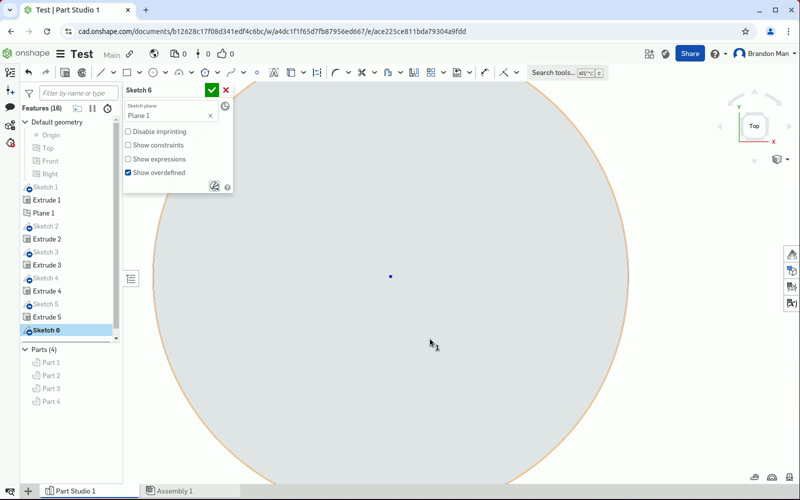
scroll(-6)
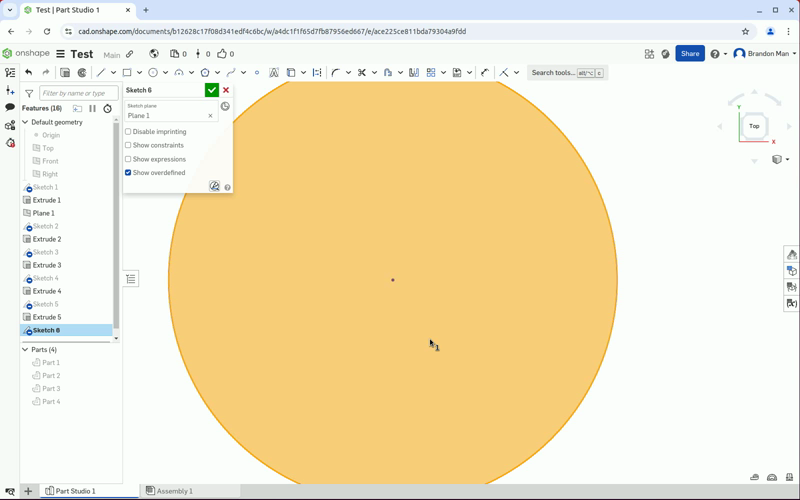
scroll(-6)
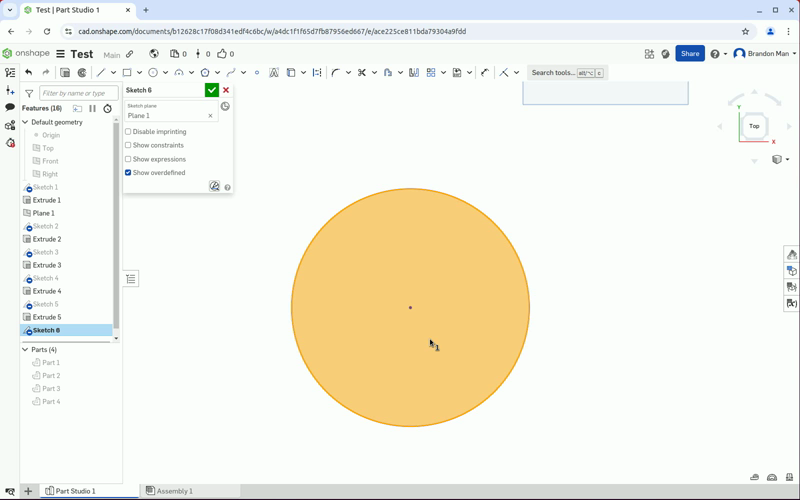
scroll(-6)
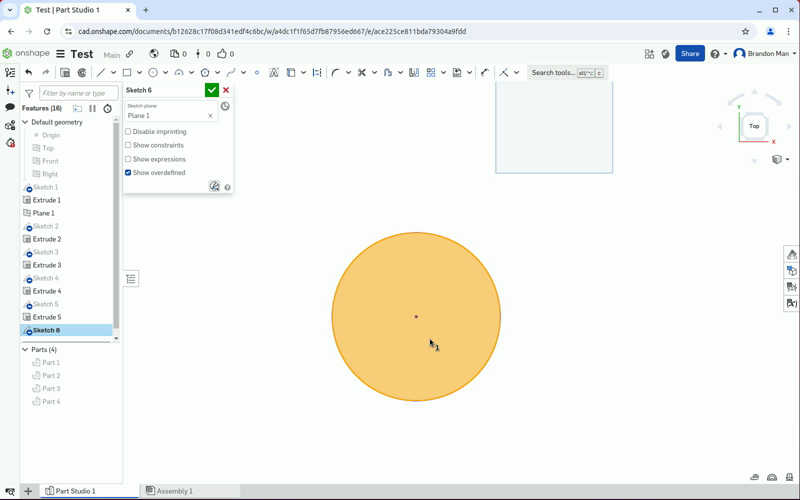
scroll(-6)
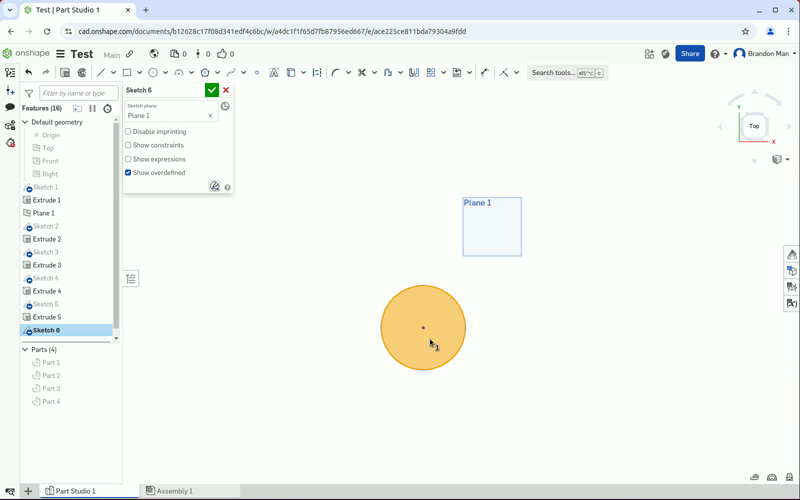
scroll(-6)
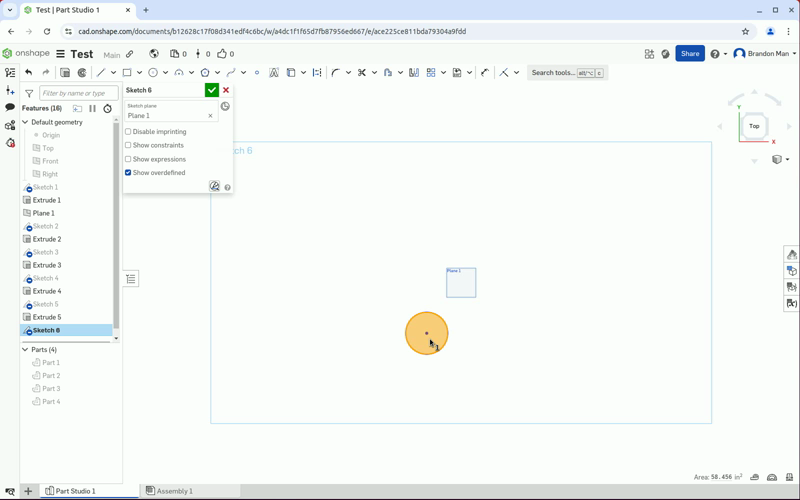
mouse_move(73, 352)
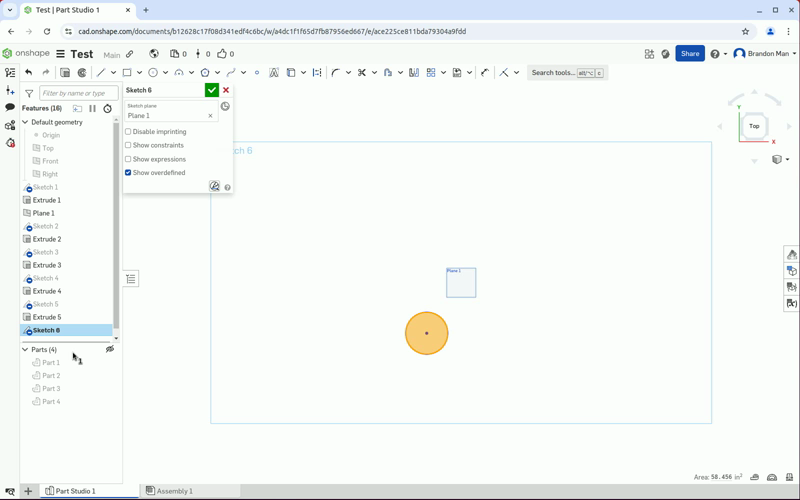
key(shift+y)
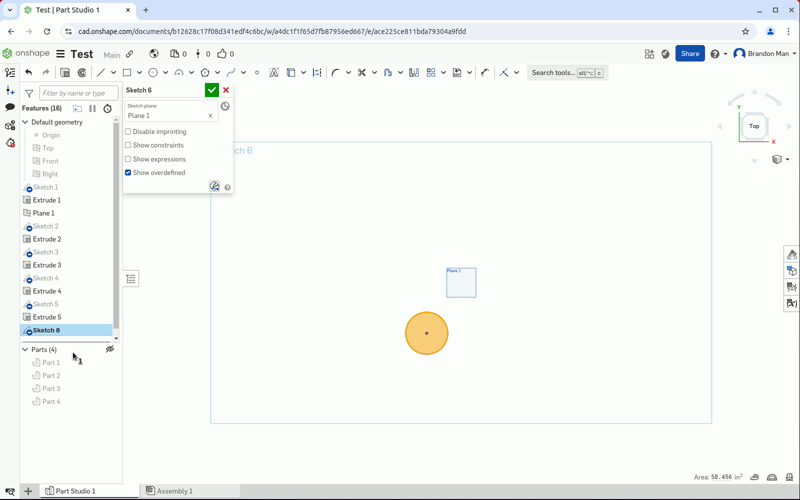
key(shift+e)
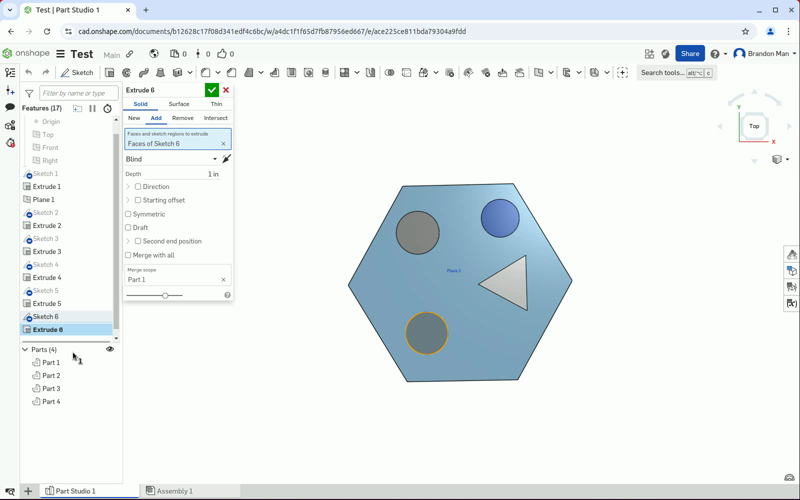
mouse_move(143, 106)
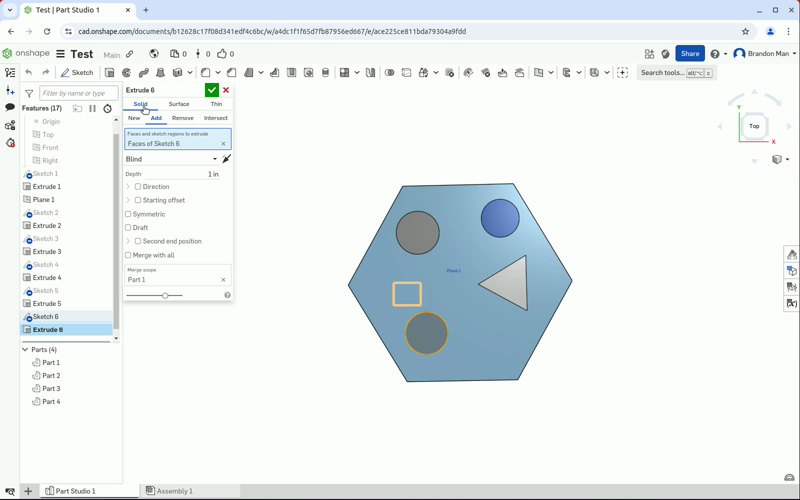
click(143, 106)
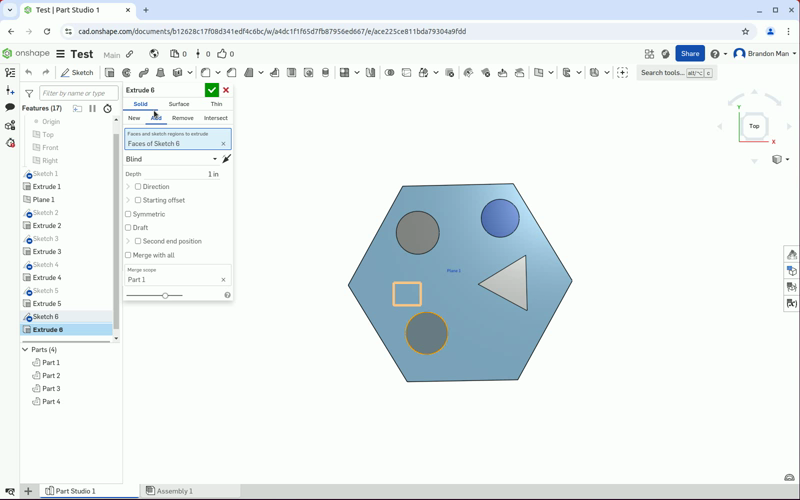
mouse_move(186, 120)
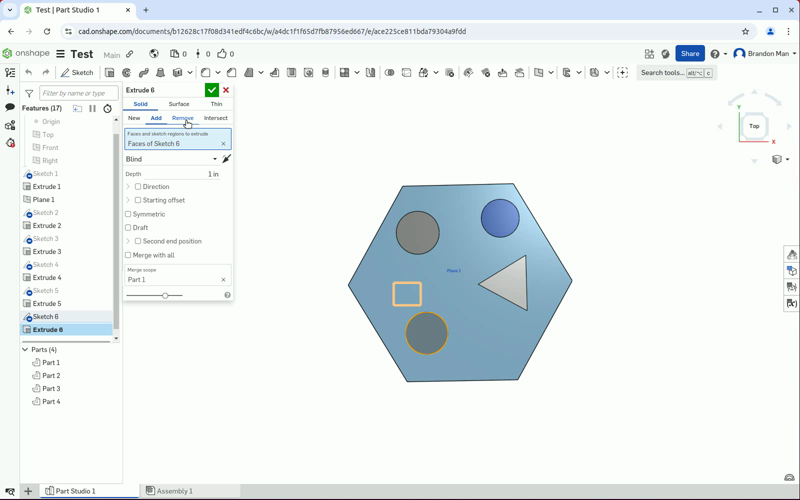
click(186, 120)
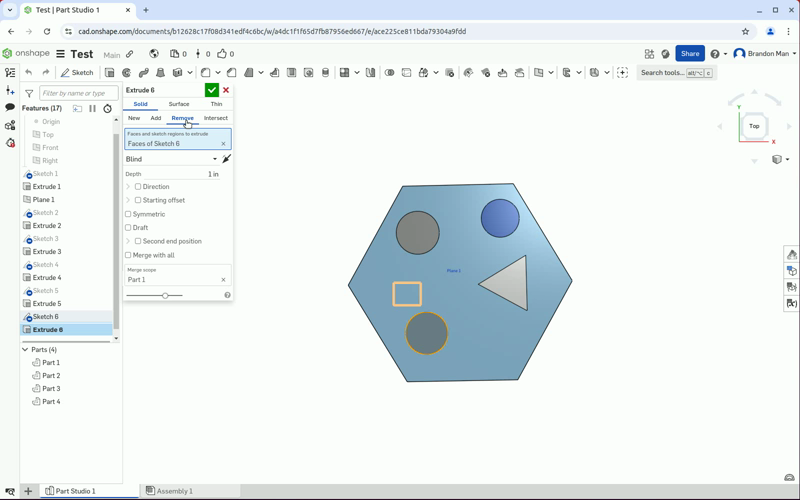
key(tab, 4)
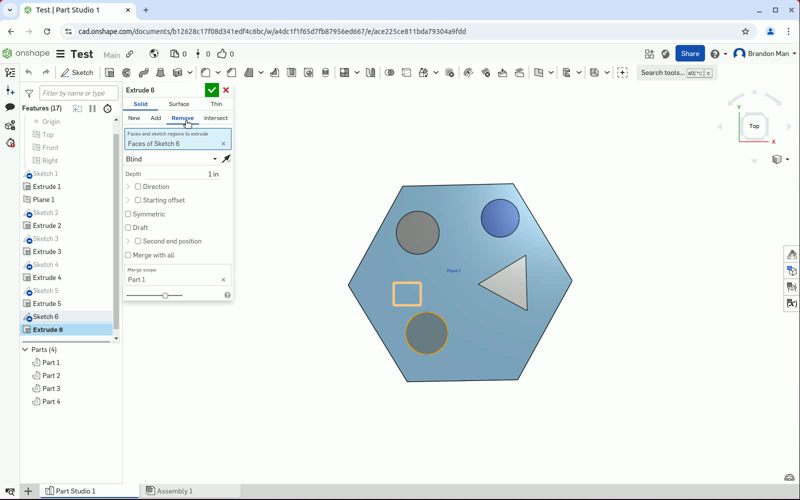
text(4.092)
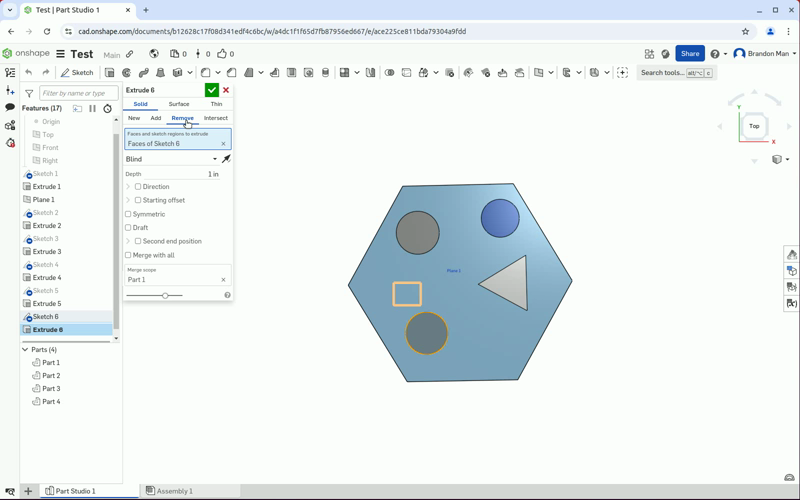
key(tab, 6)
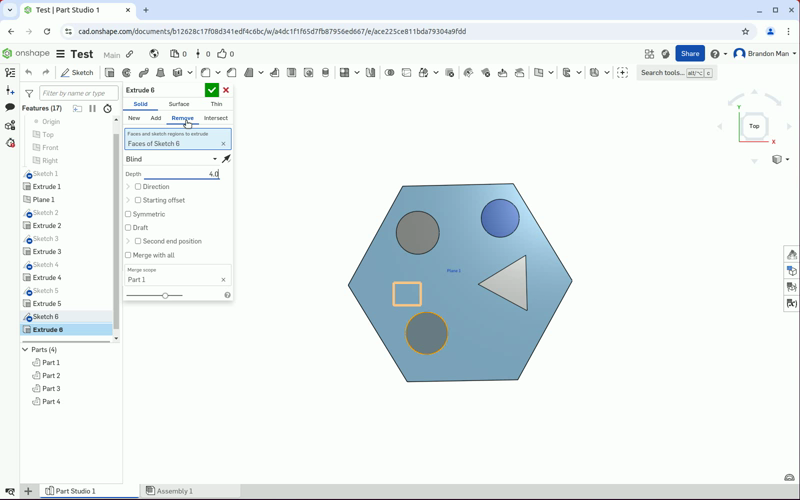
key(space)
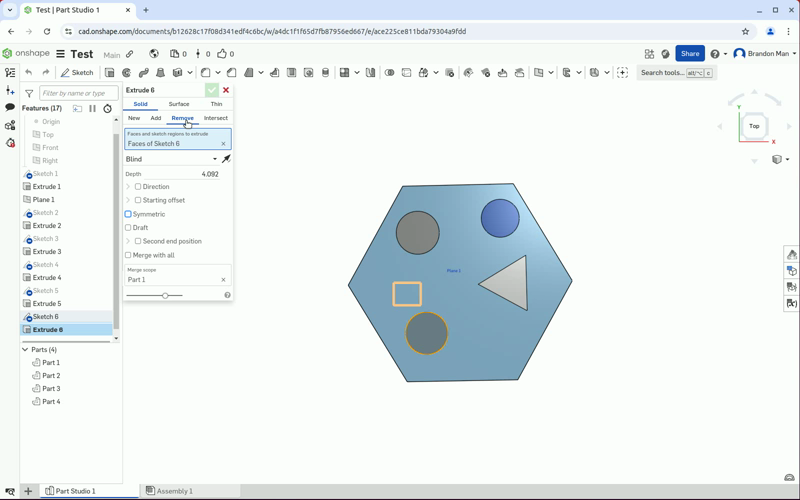
key(enter)
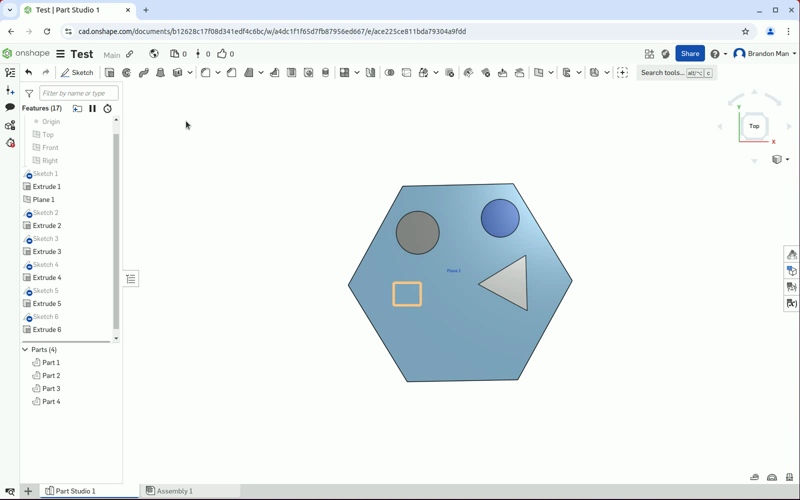
key(shift+h)
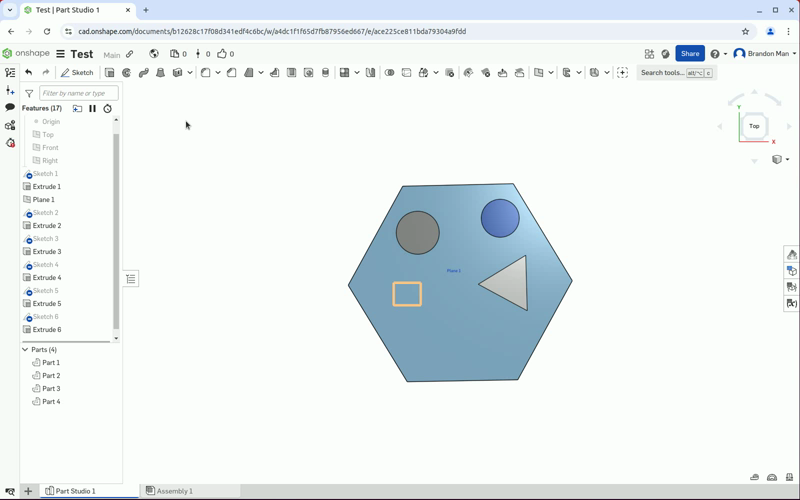
key(shift+h)
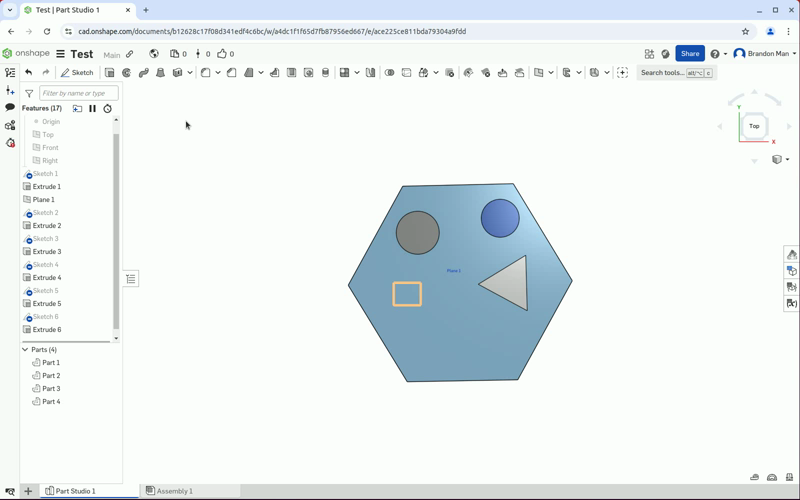
key(shift+7)
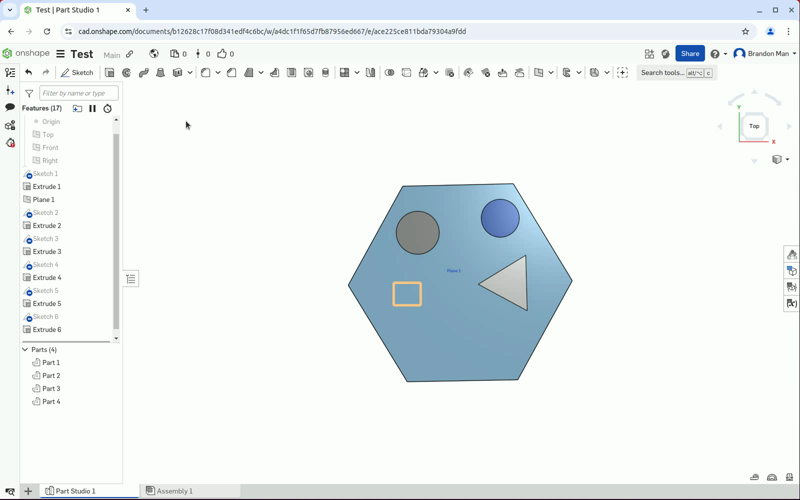
key(up, 3)
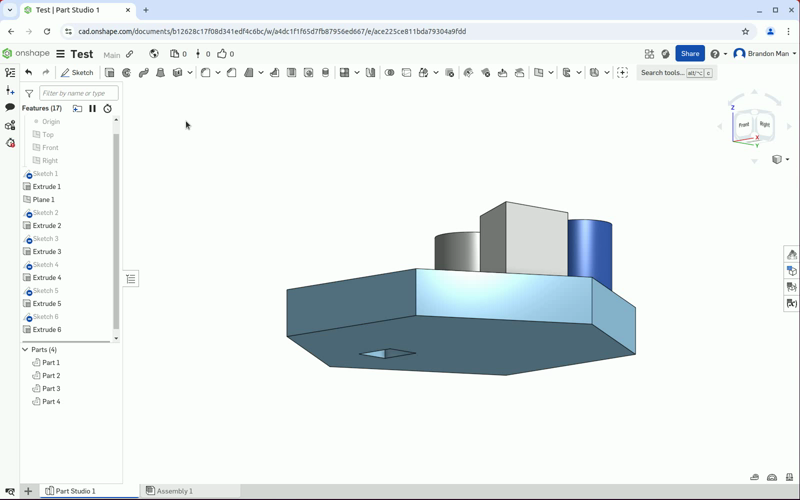
key(left, 3)
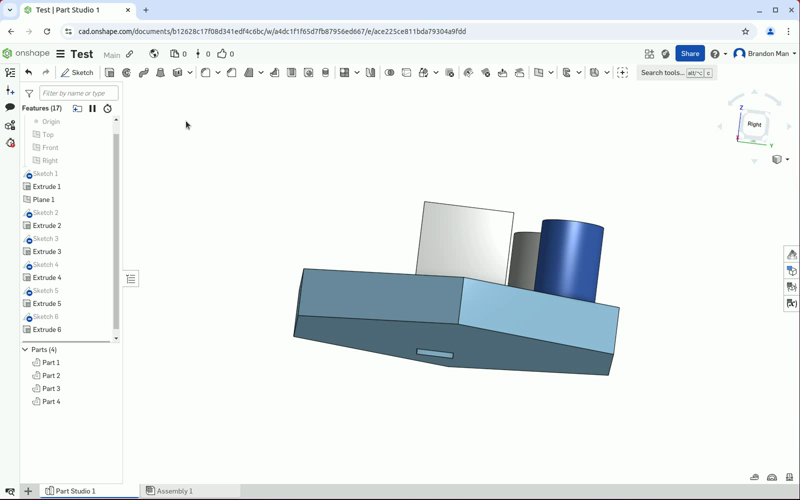
key(right, 3)
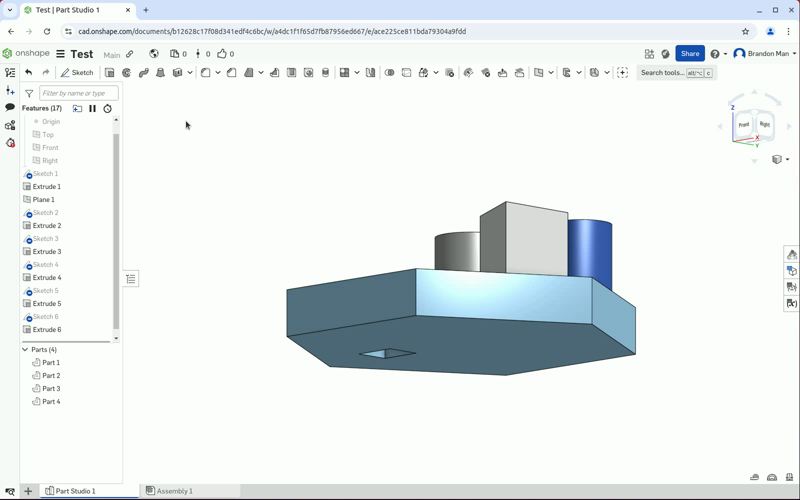
key(down, 3)
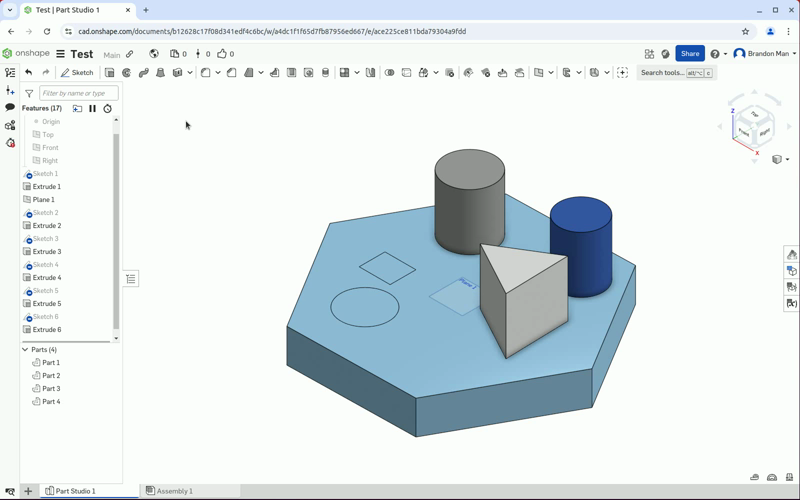
mouse_move(69, 176)
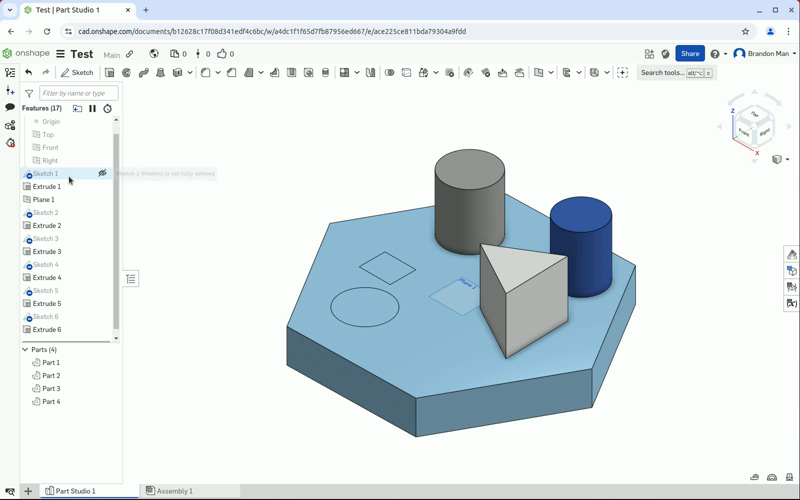
click(69, 176)